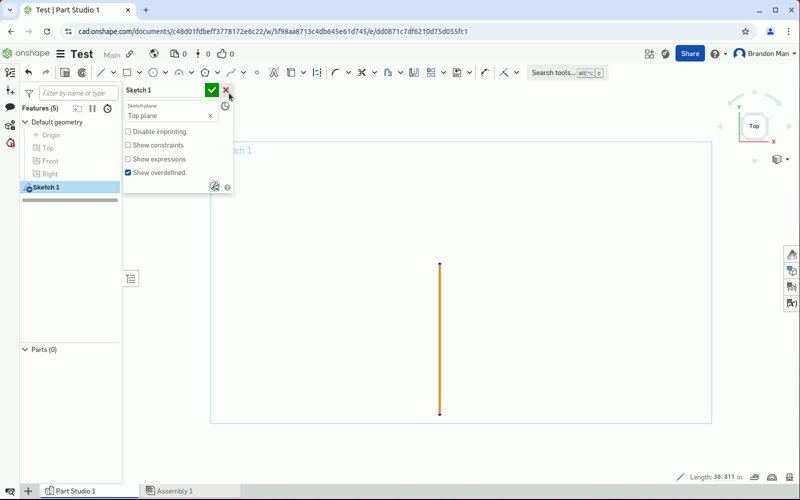
key(shift+h)
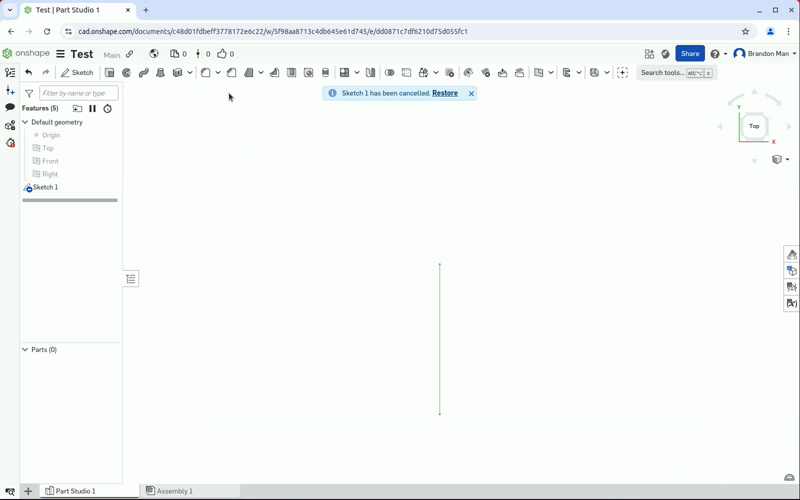
key(shift+s)
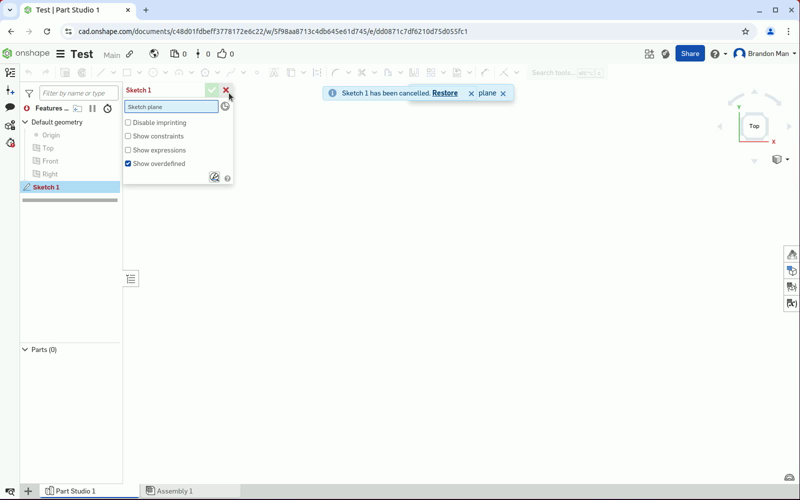
mouse_move(73, 150)
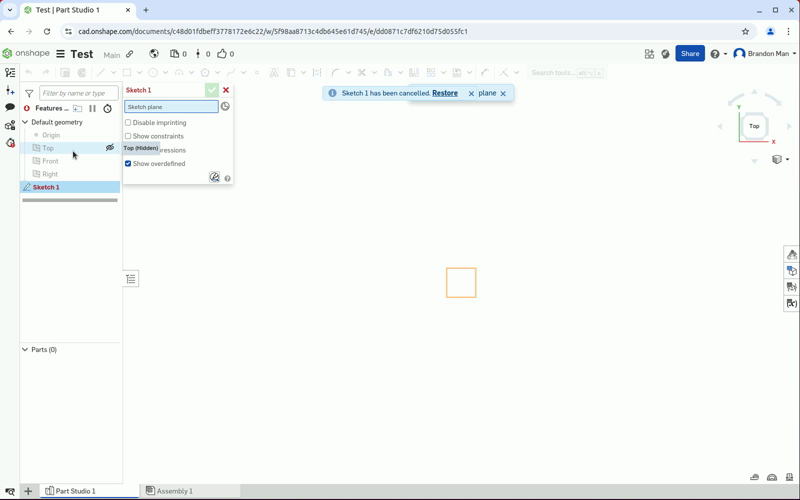
click(73, 150)
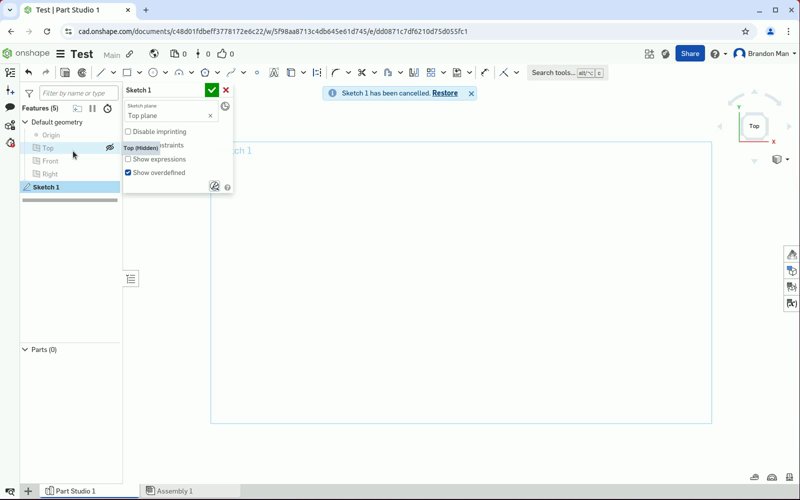
mouse_move(73, 352)
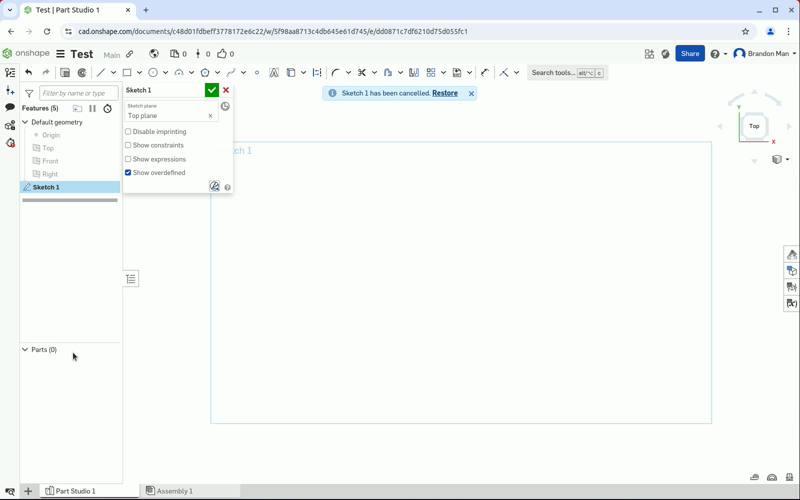
key(y)
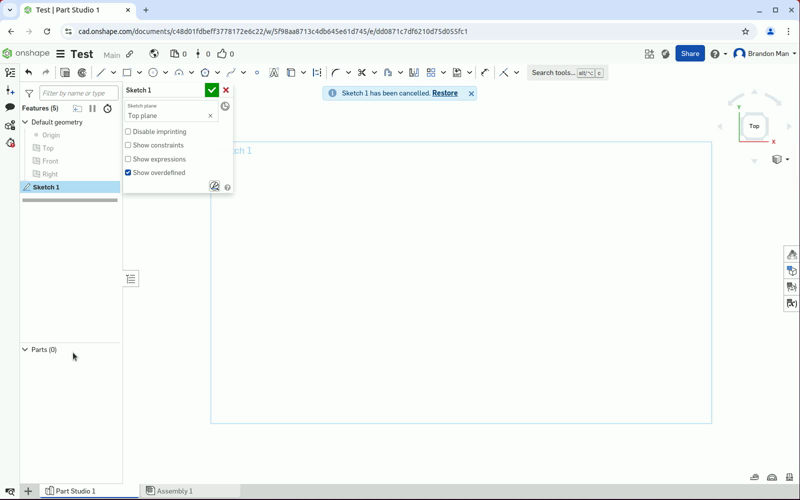
key(c)
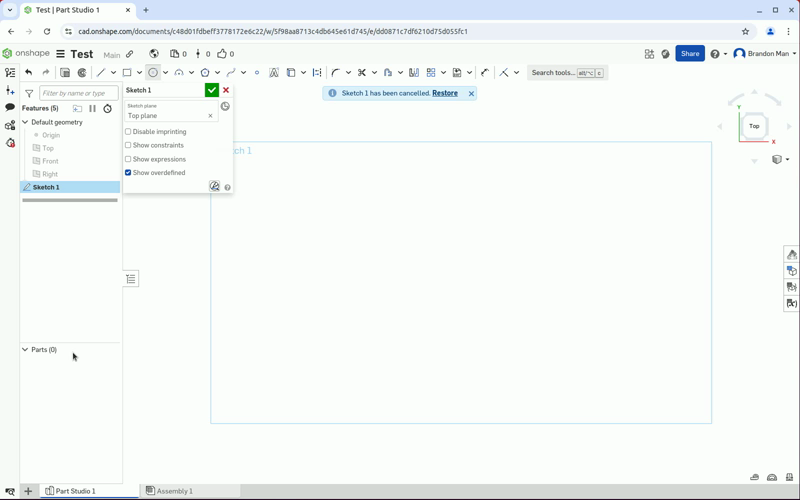
key_down(shift)
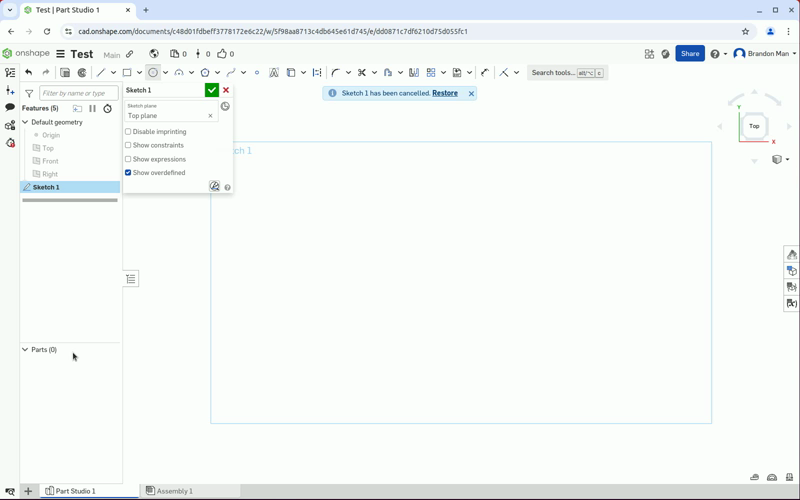
mouse_move(461, 282)
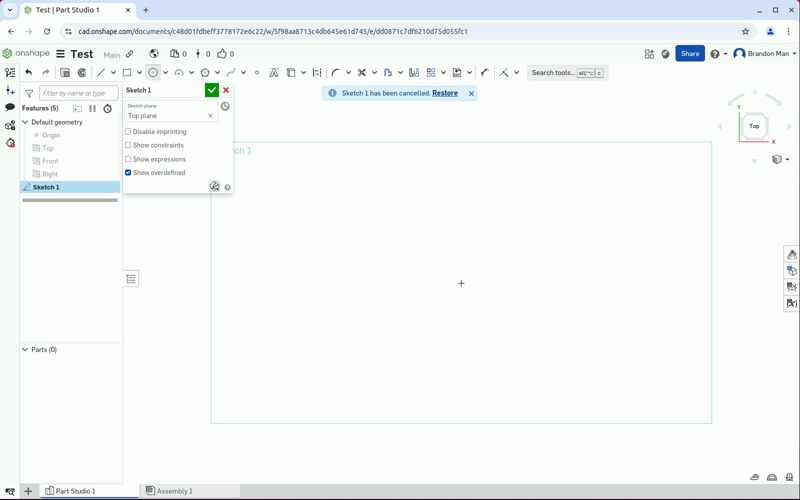
click(461, 282)
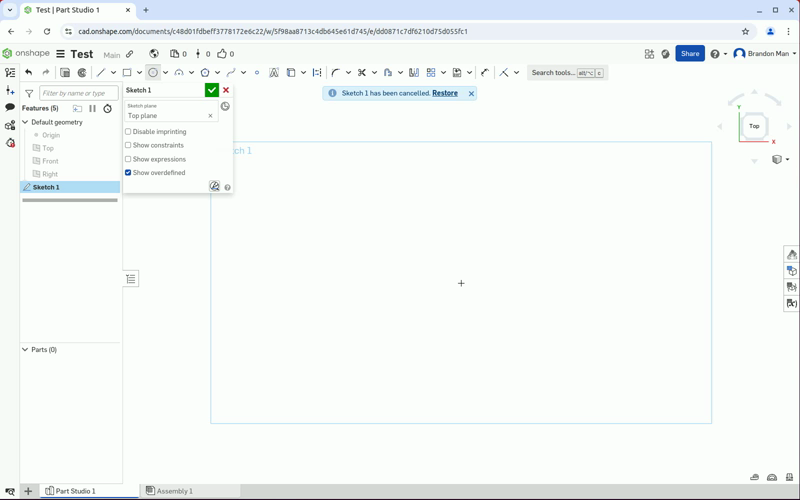
key_up(shift)
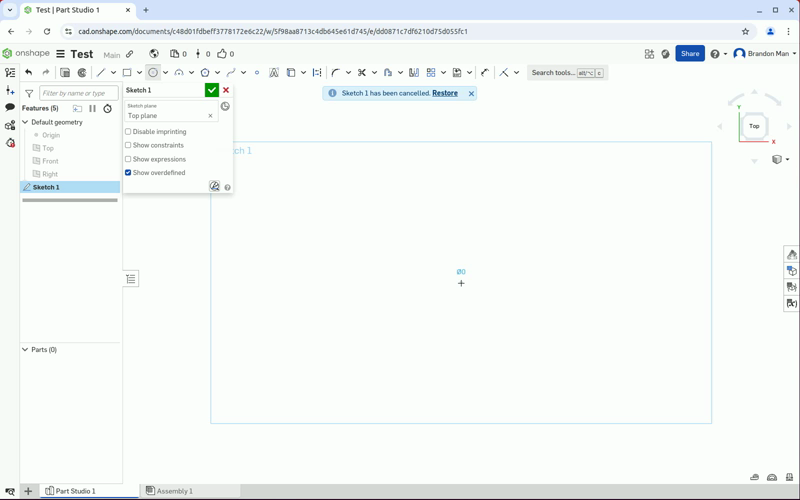
mouse_move(574, 282)
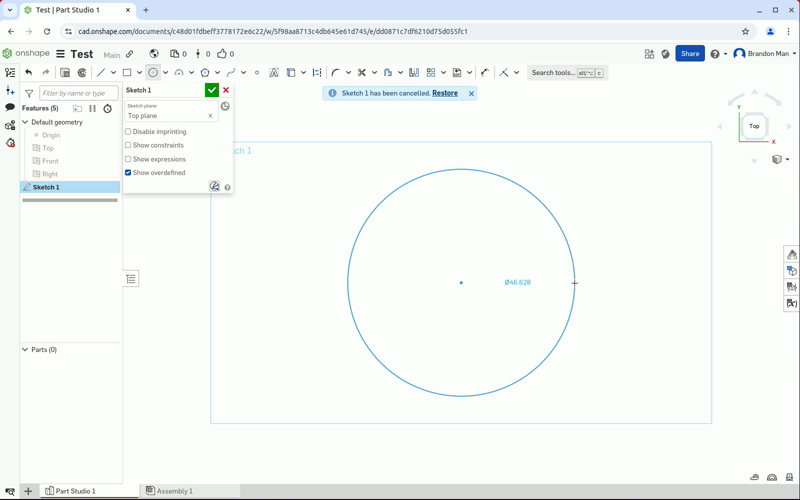
click(574, 282)
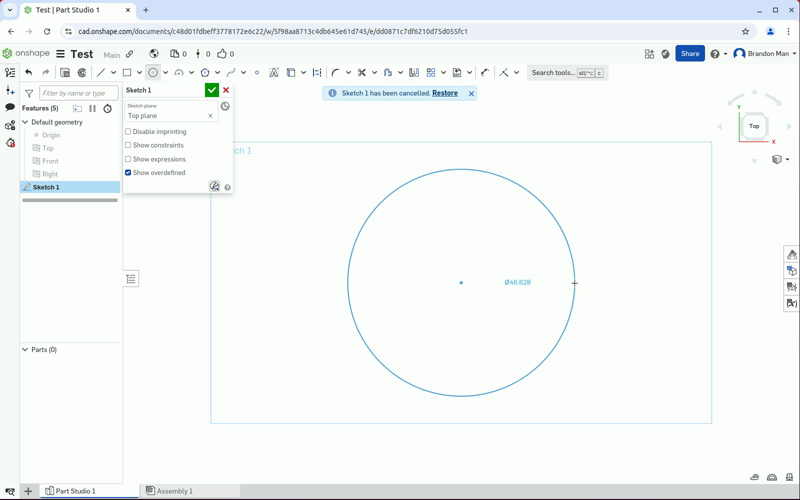
key(esc)
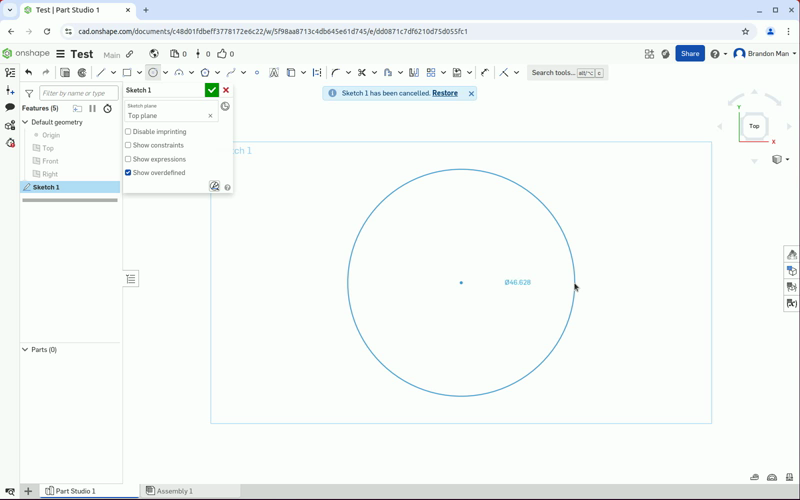
key(l)
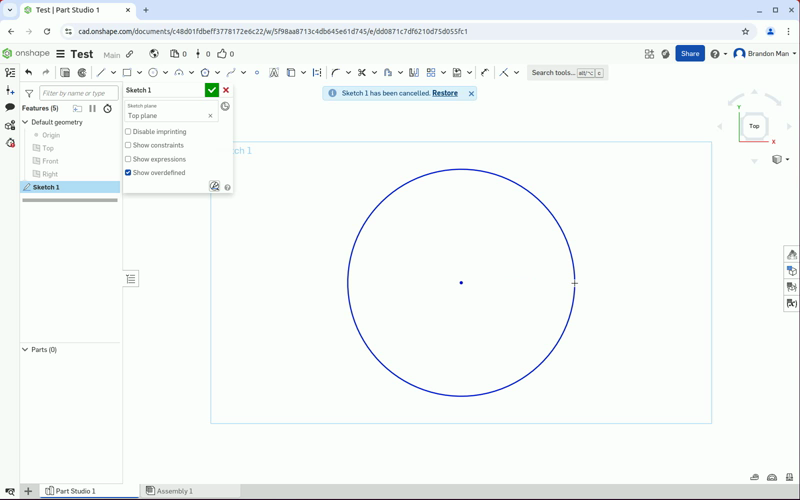
key_down(shift)
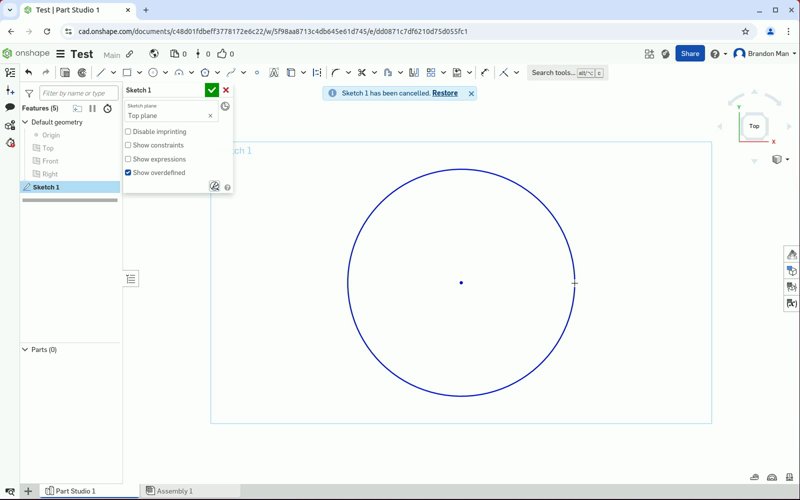
mouse_move(440, 304)
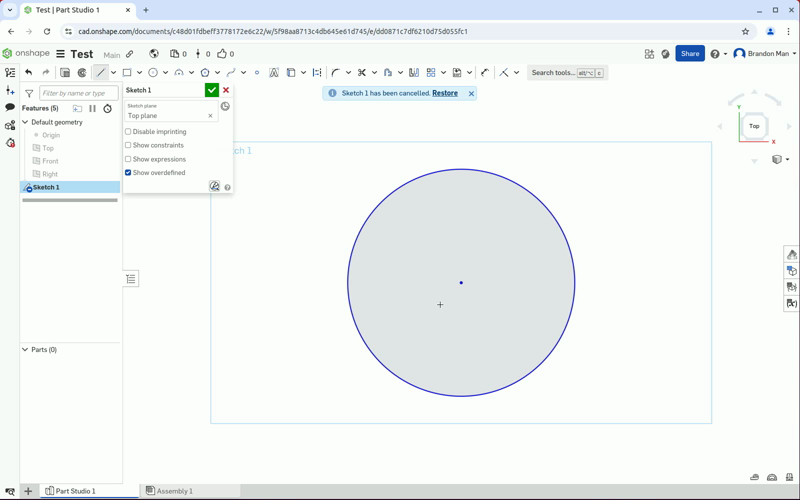
click(440, 304)
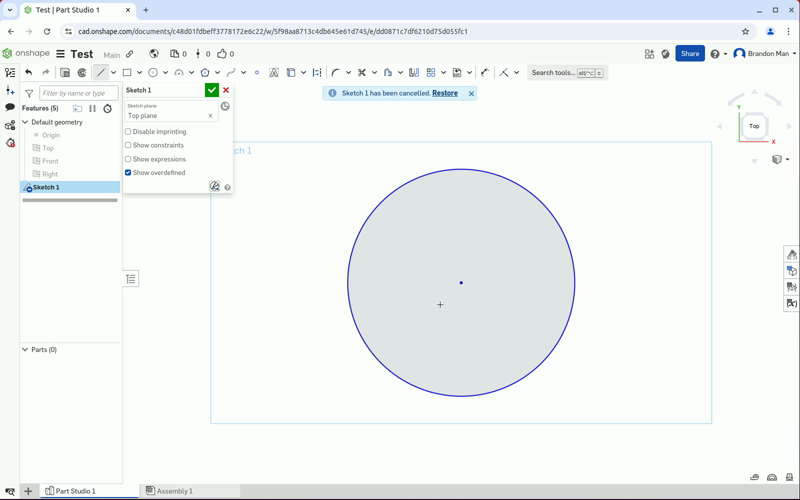
key_up(shift)
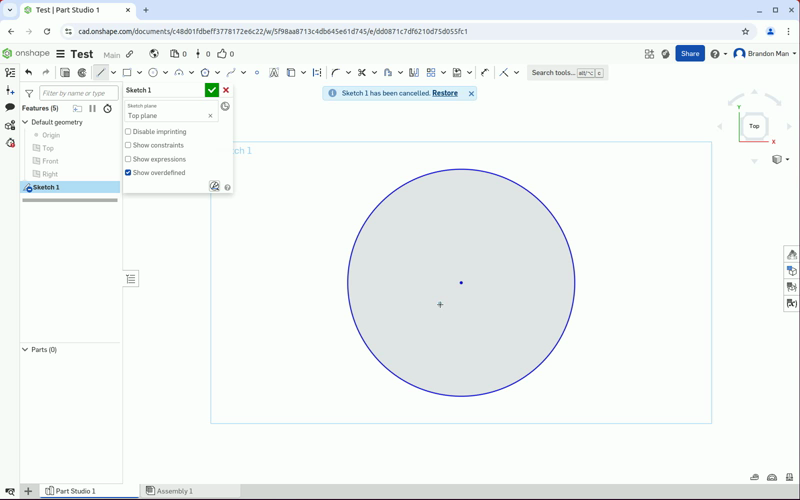
key_down(shift)
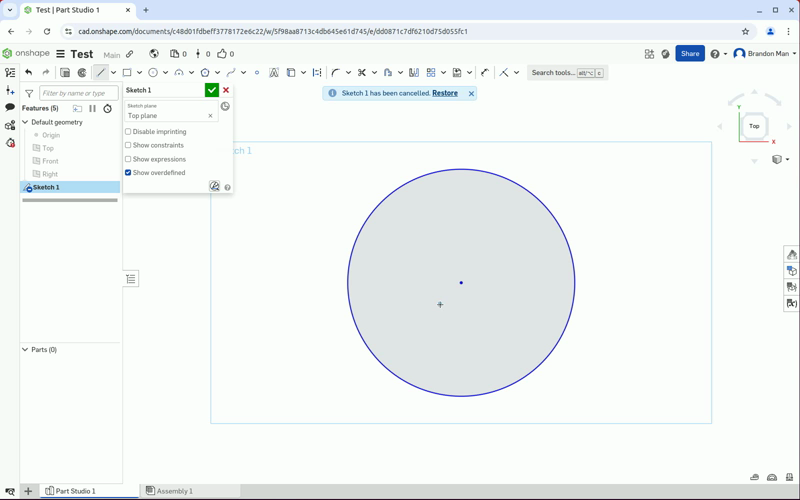
mouse_move(470, 304)
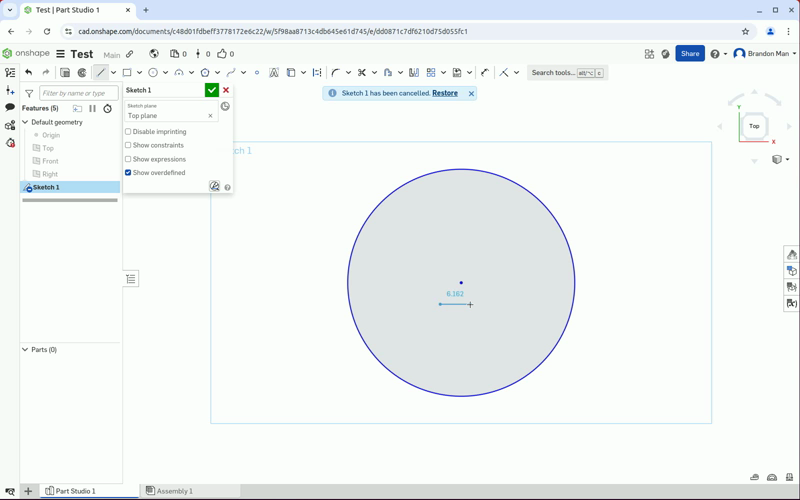
mouse_move(480, 304)
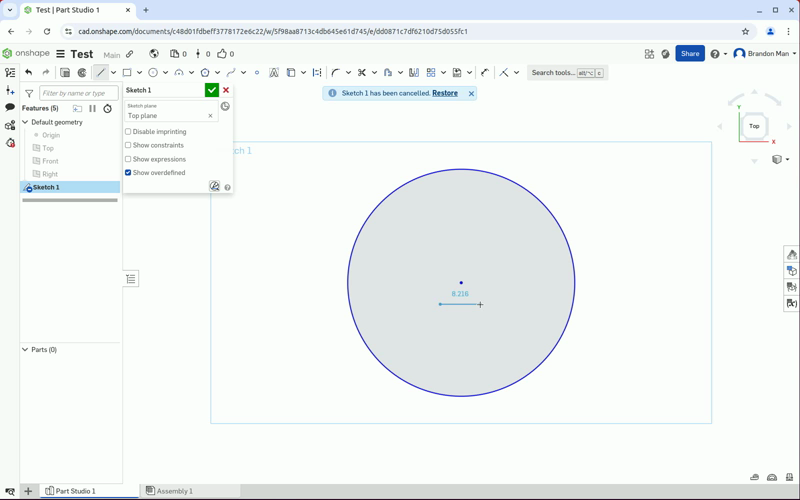
click(480, 304)
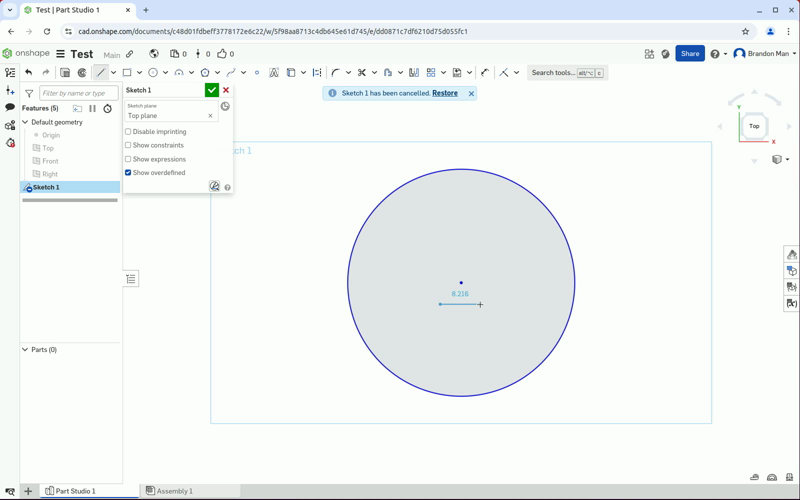
key_up(shift)
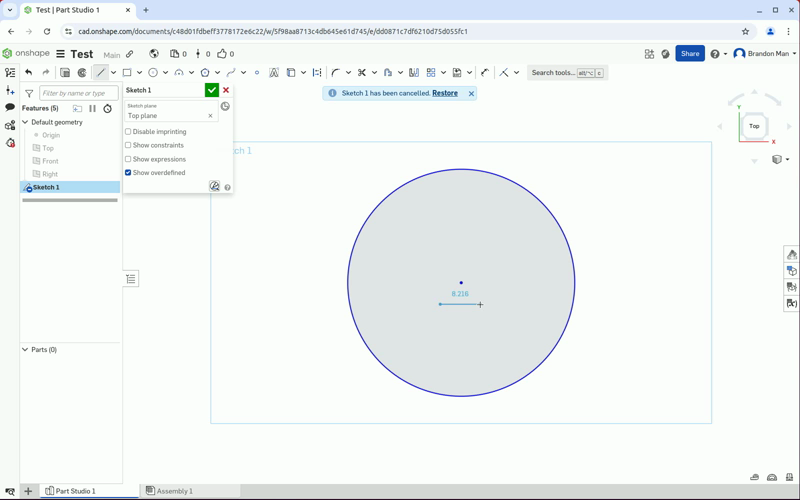
key_down(shift)
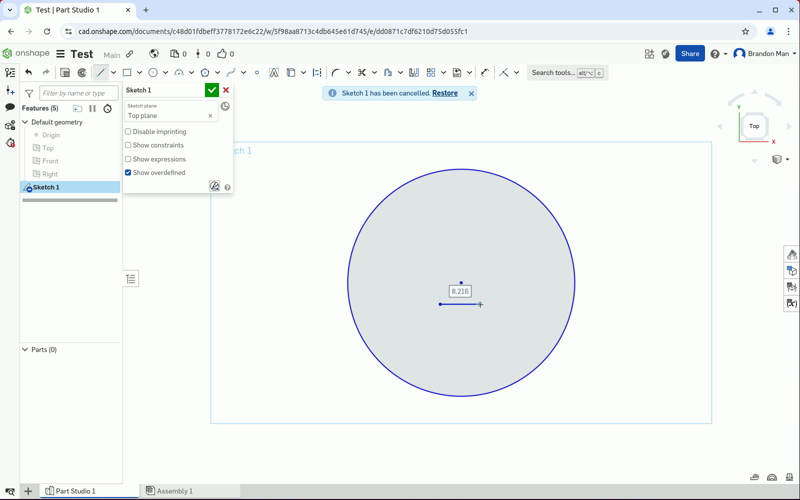
mouse_move(510, 304)
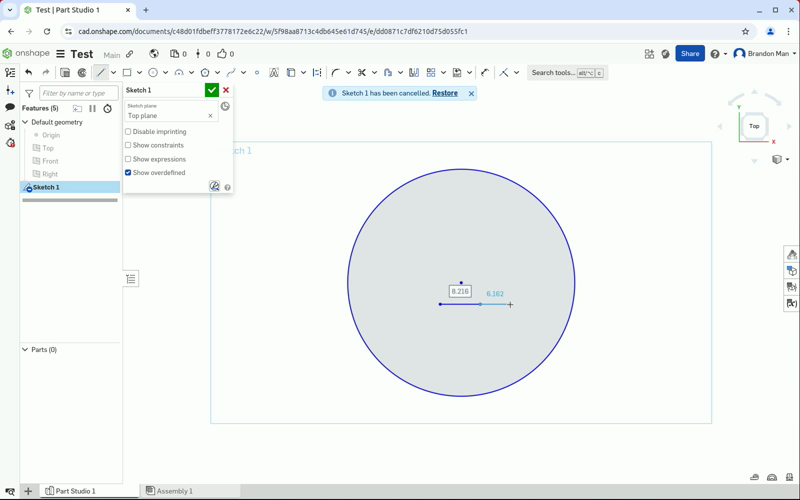
mouse_move(480, 261)
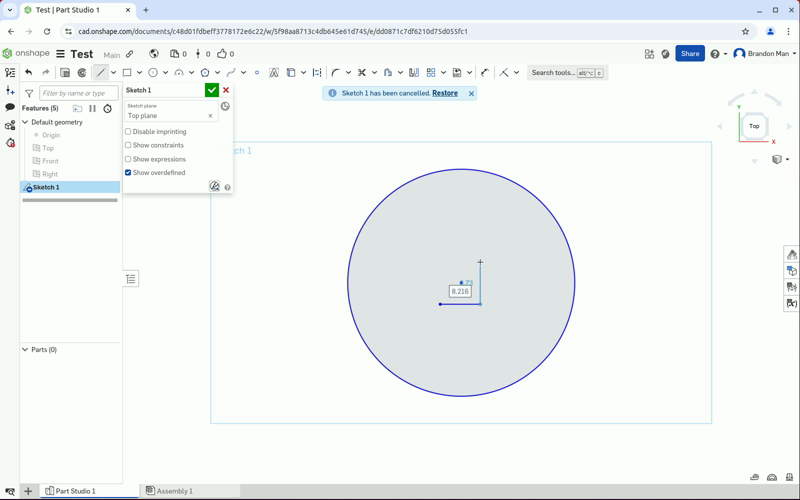
click(480, 261)
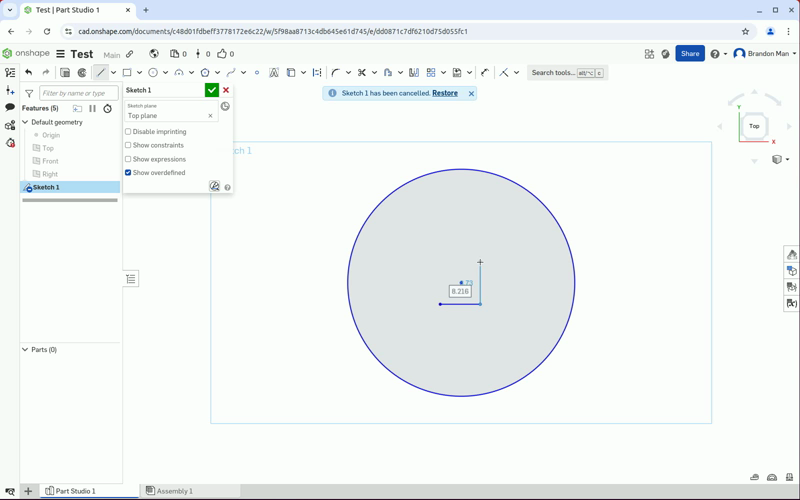
key_up(shift)
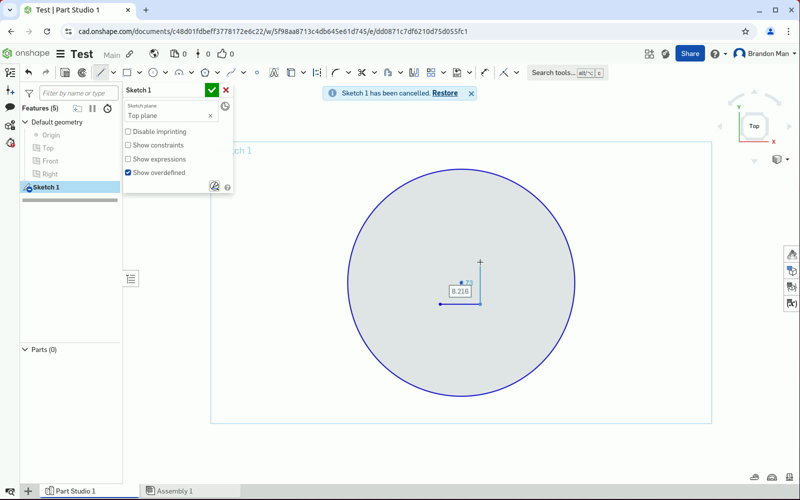
key_down(shift)
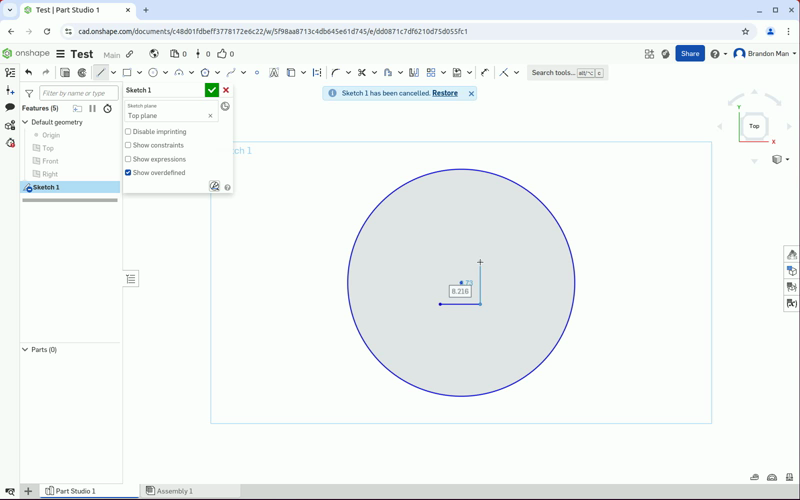
mouse_move(510, 261)
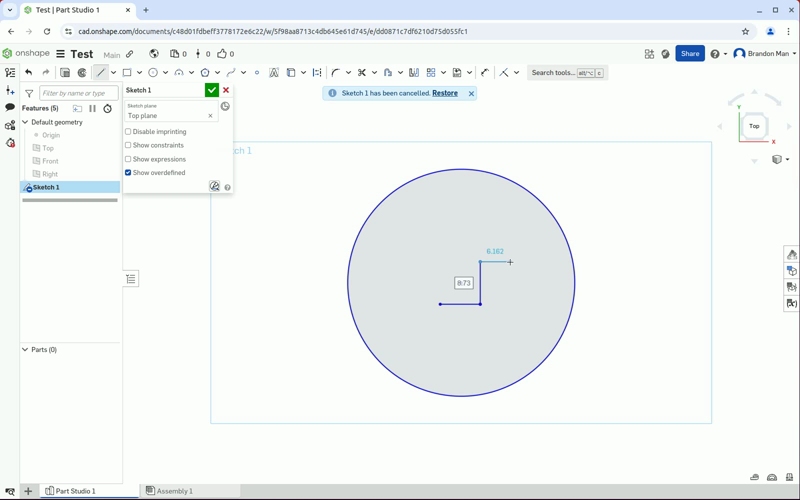
mouse_move(440, 261)
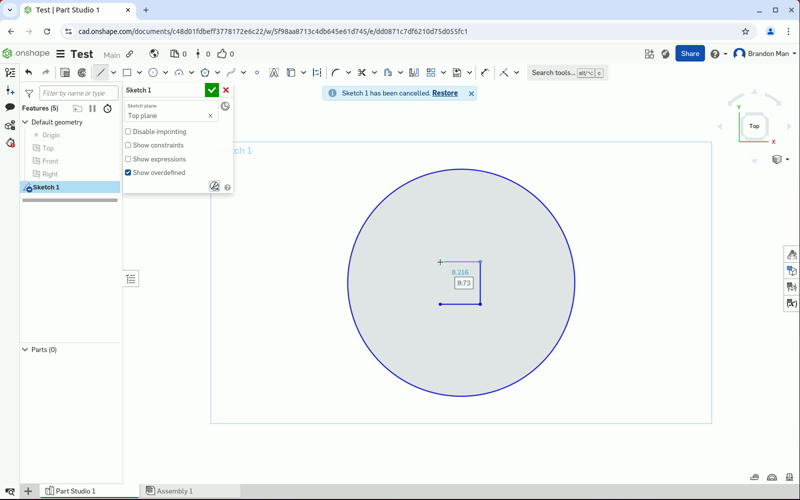
click(440, 261)
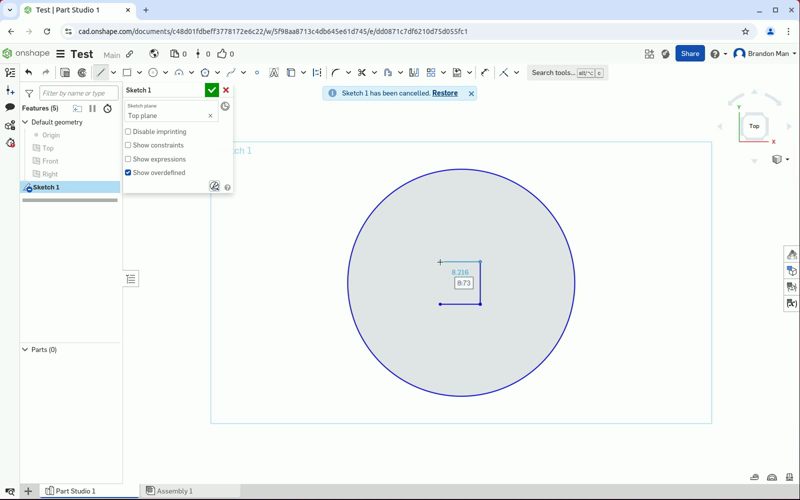
key_up(shift)
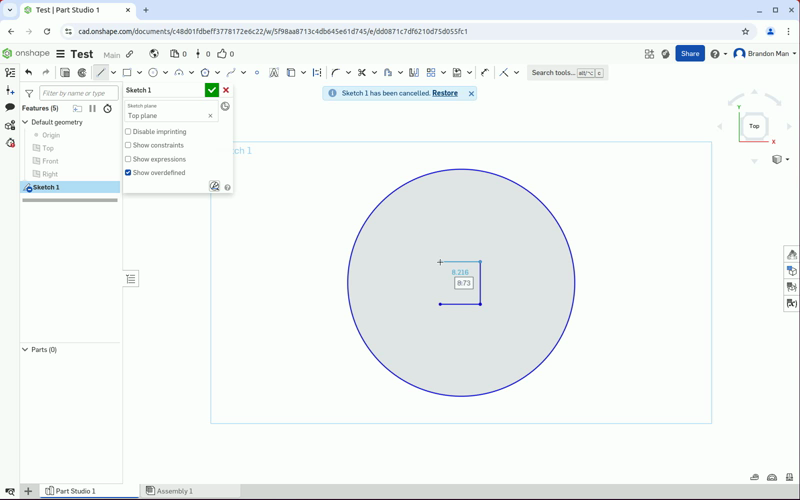
mouse_move(470, 261)
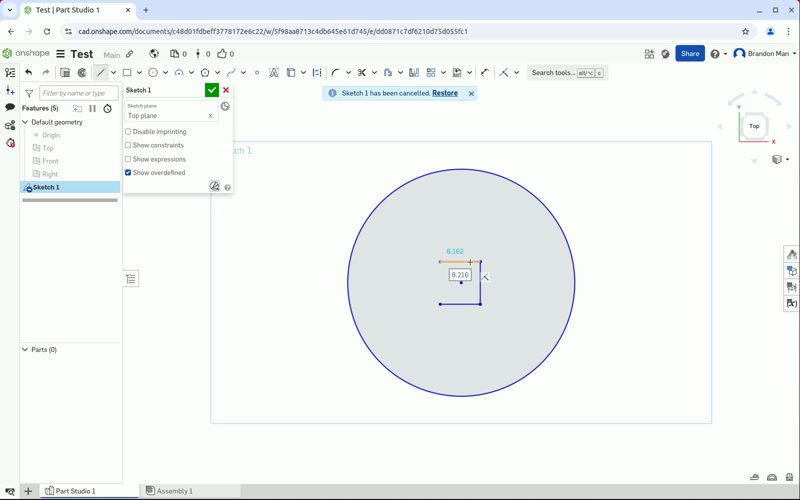
key_down(shift)
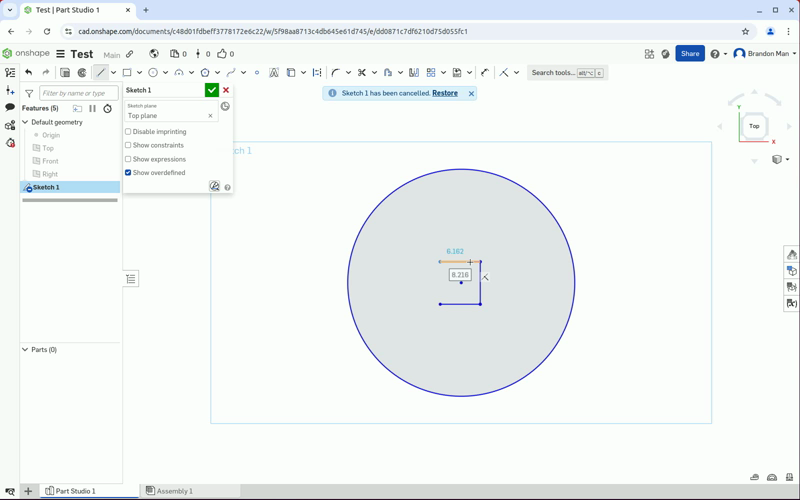
mouse_move(440, 304)
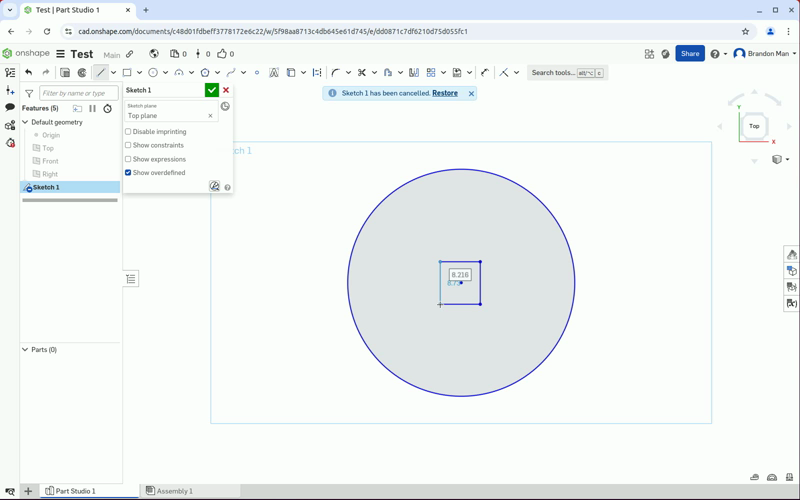
key_up(shift)
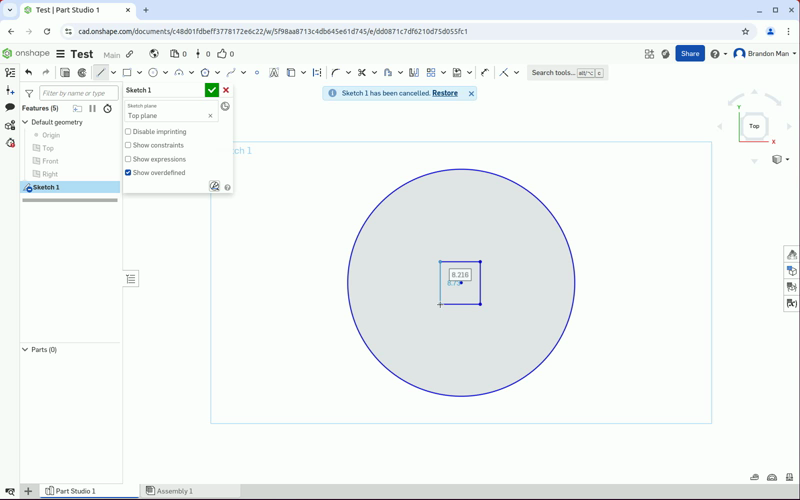
click(440, 304)
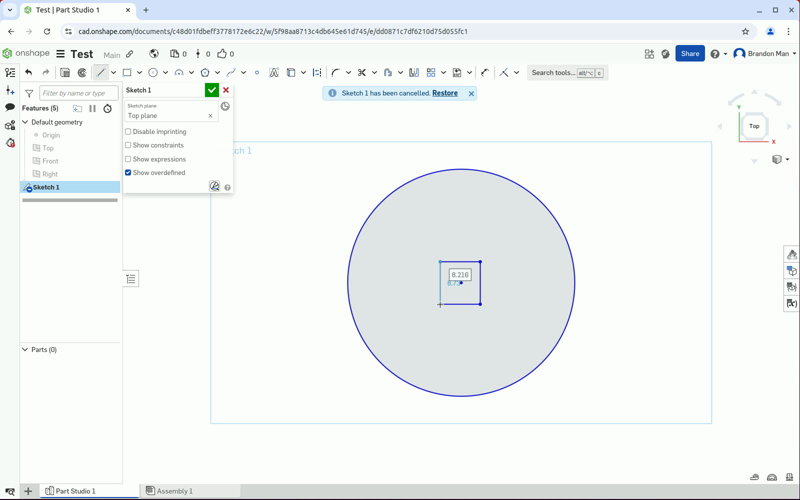
key(esc)
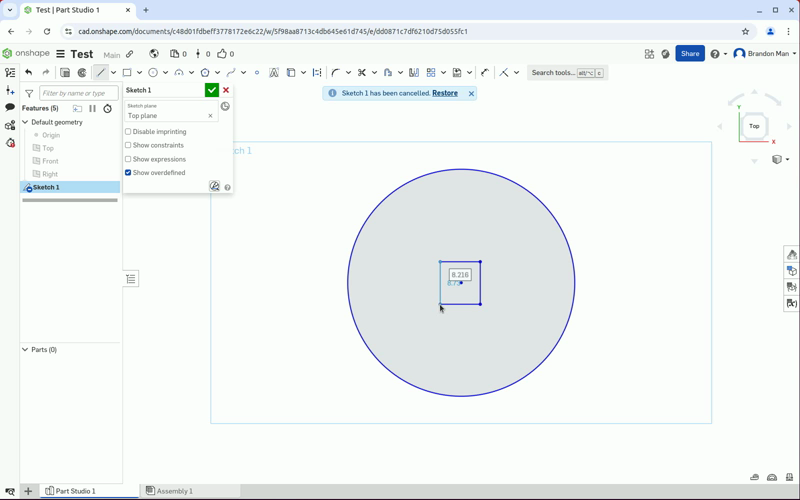
mouse_move(394, 304)
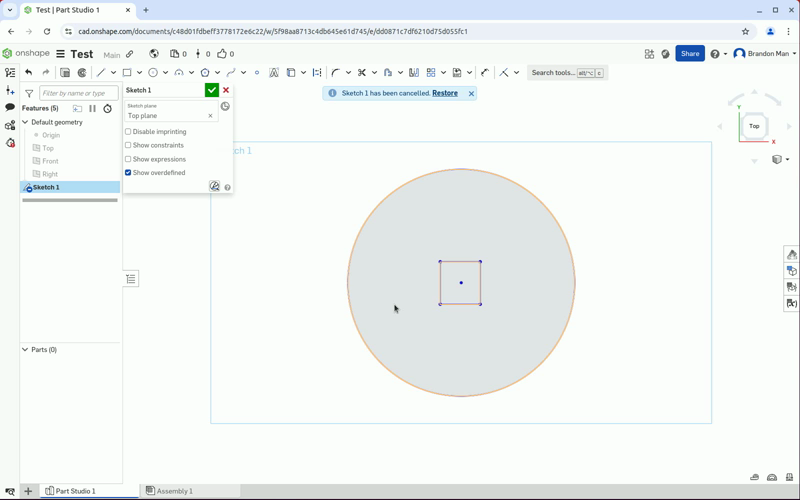
click(394, 304)
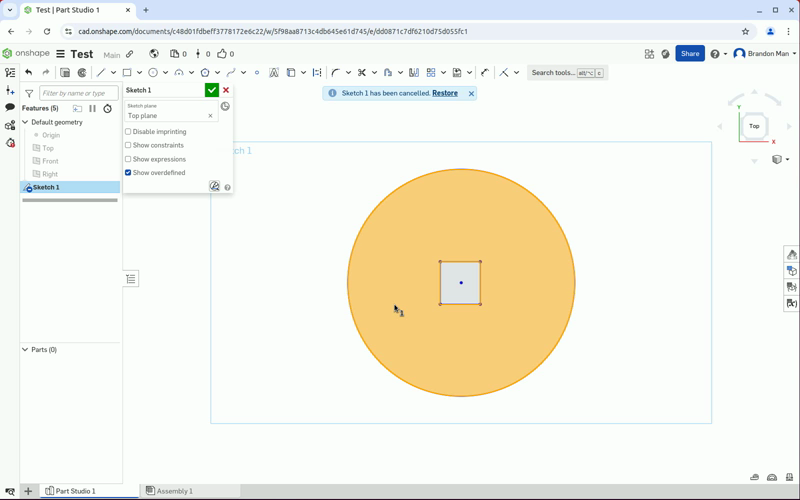
mouse_move(73, 352)
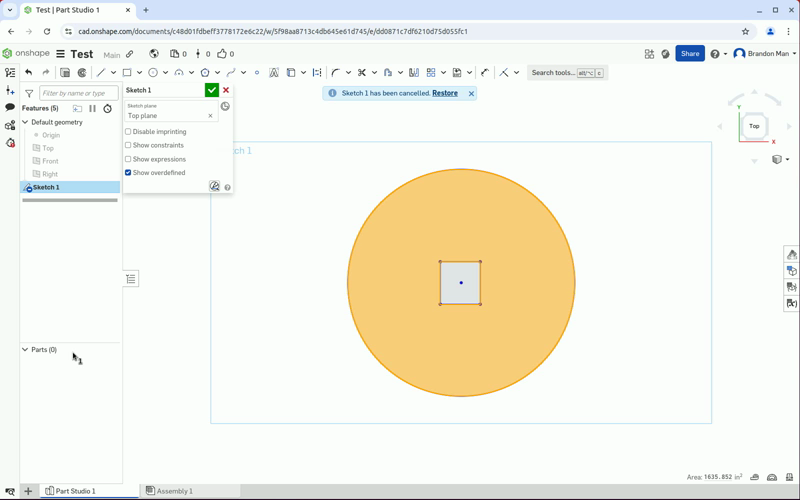
key(shift+y)
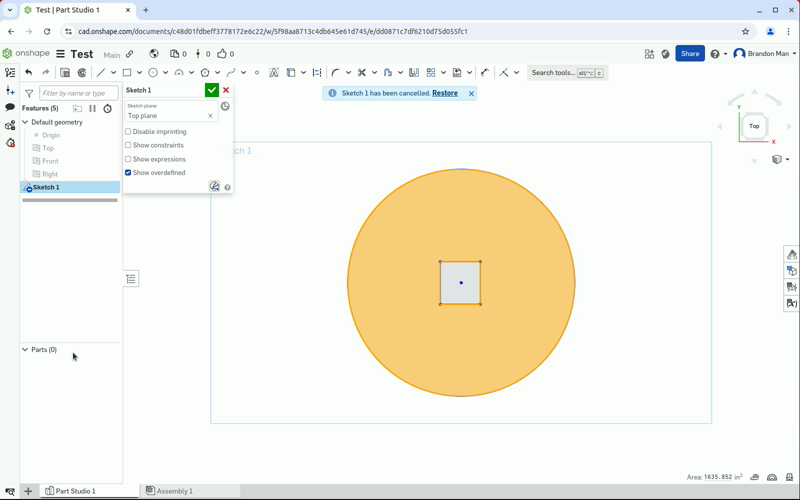
key(shift+e)
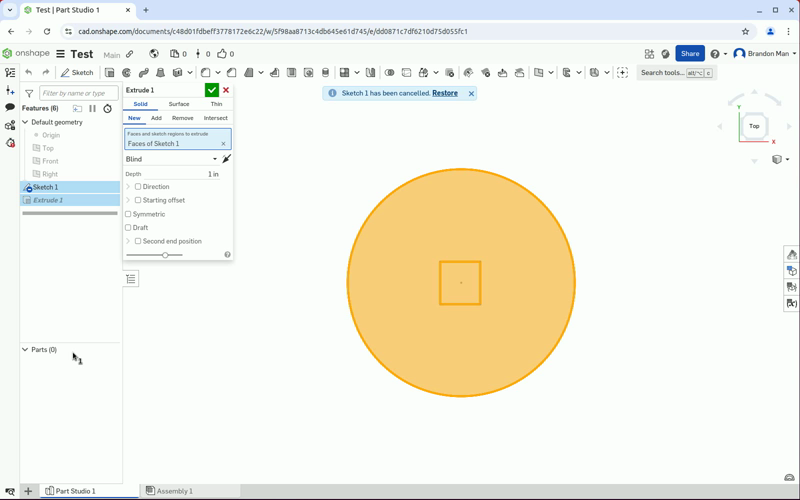
mouse_move(143, 106)
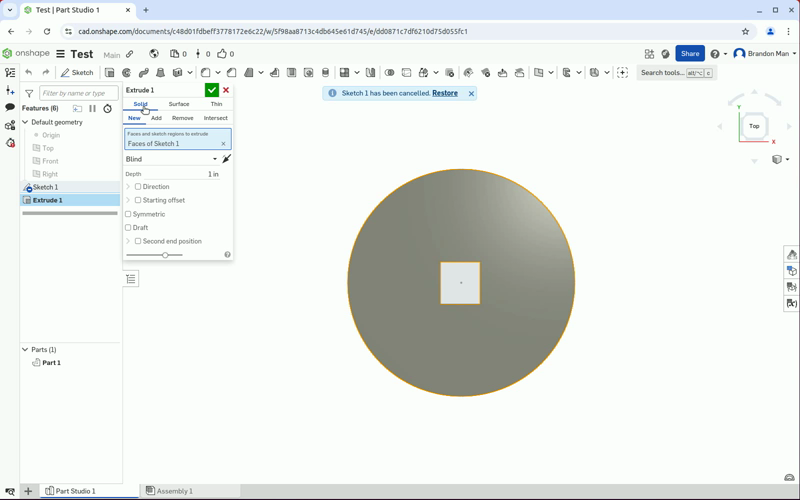
click(143, 106)
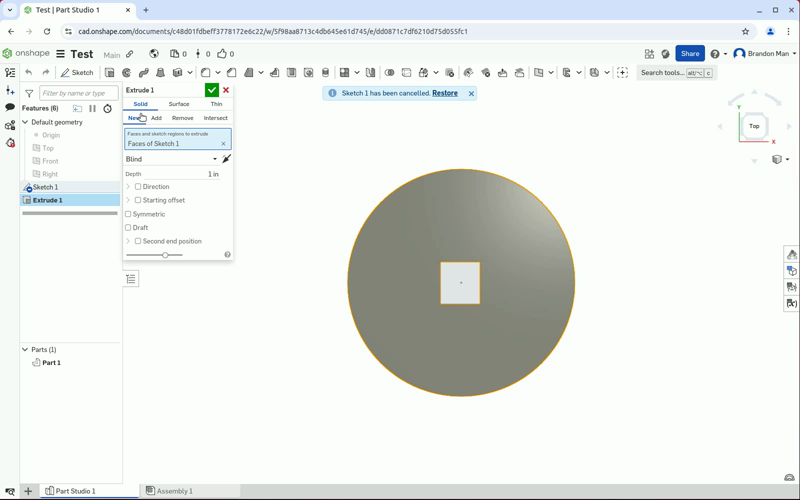
mouse_move(137, 120)
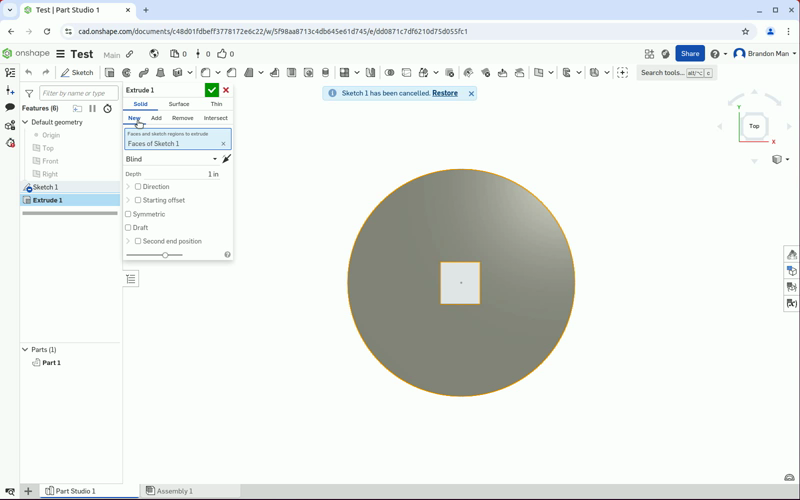
click(137, 120)
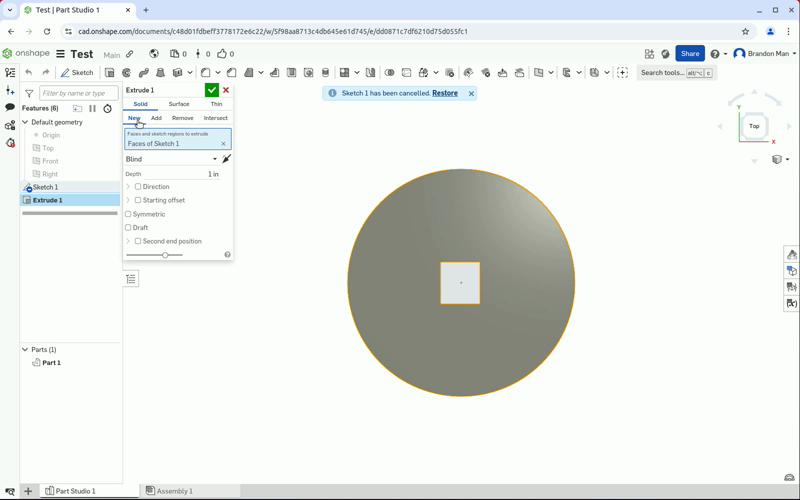
key(tab, 4)
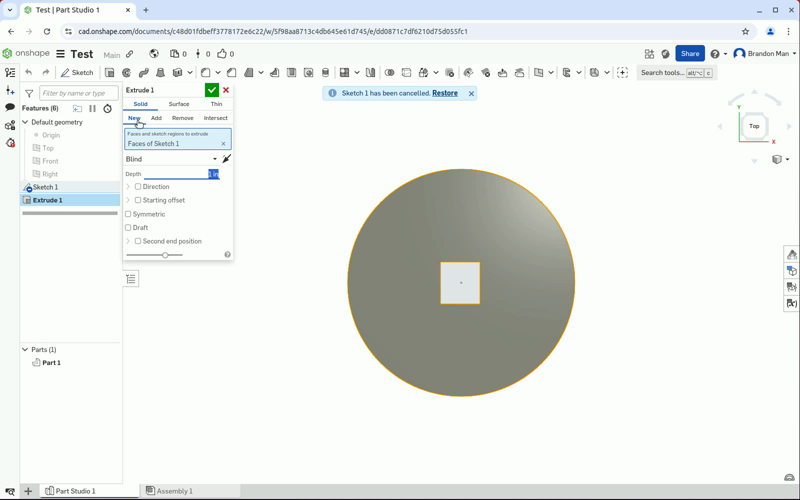
text(4.092)
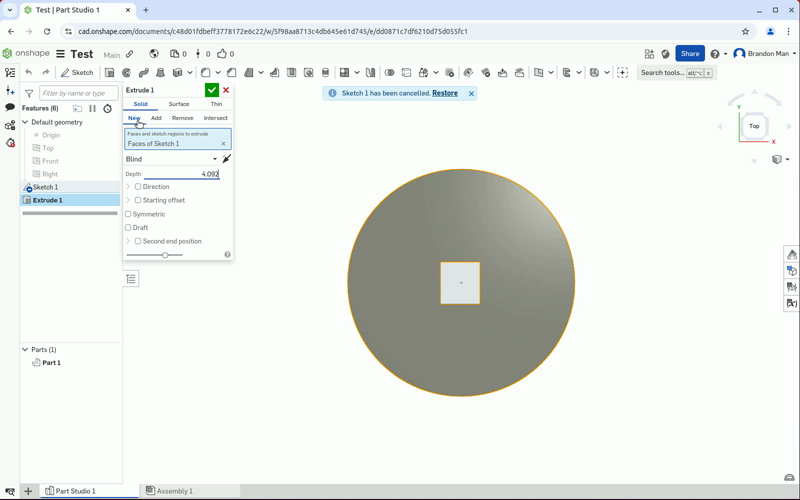
key(enter)
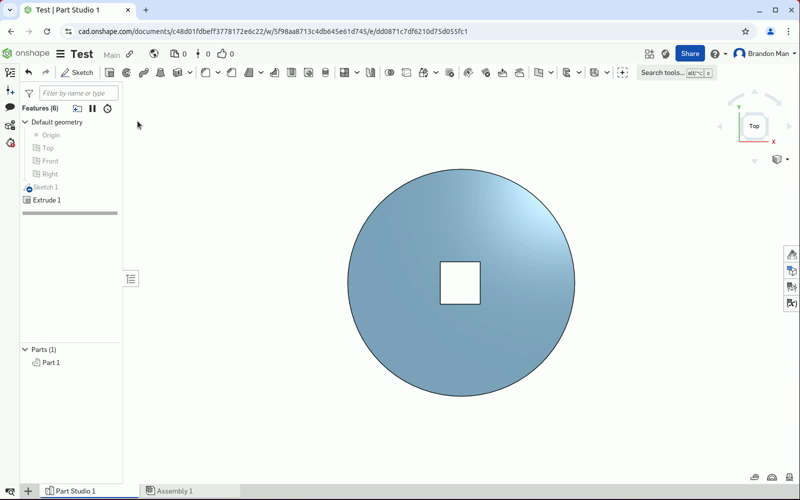
key(shift+h)
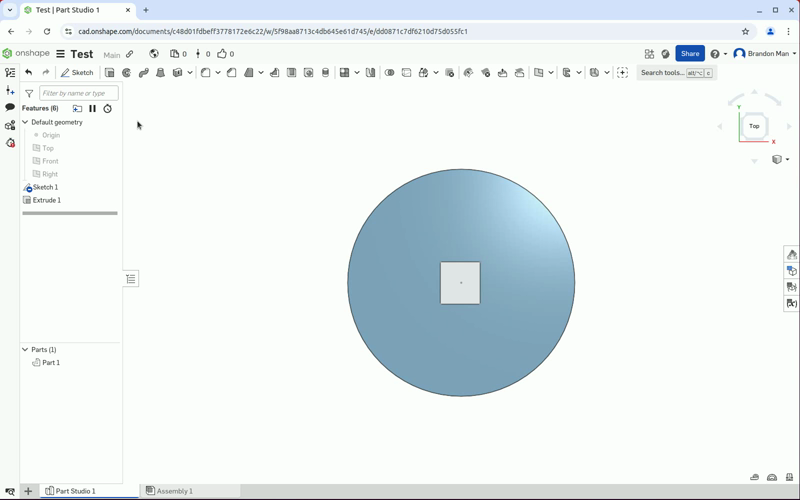
key(shift+h)
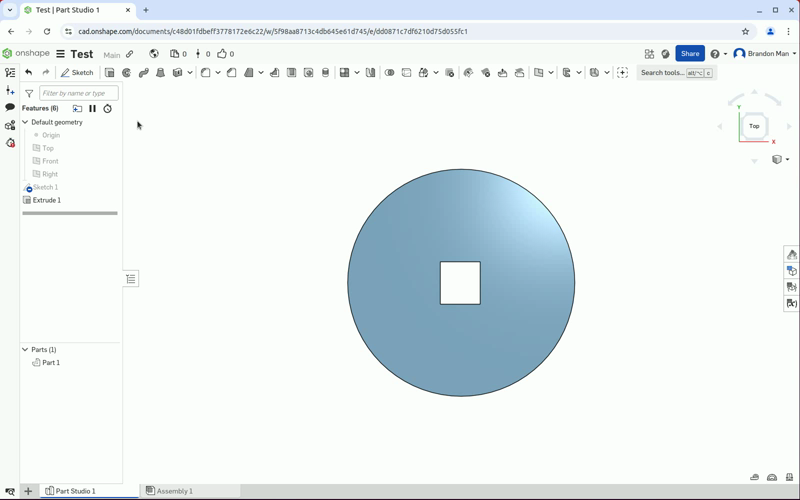
mouse_move(73, 189)
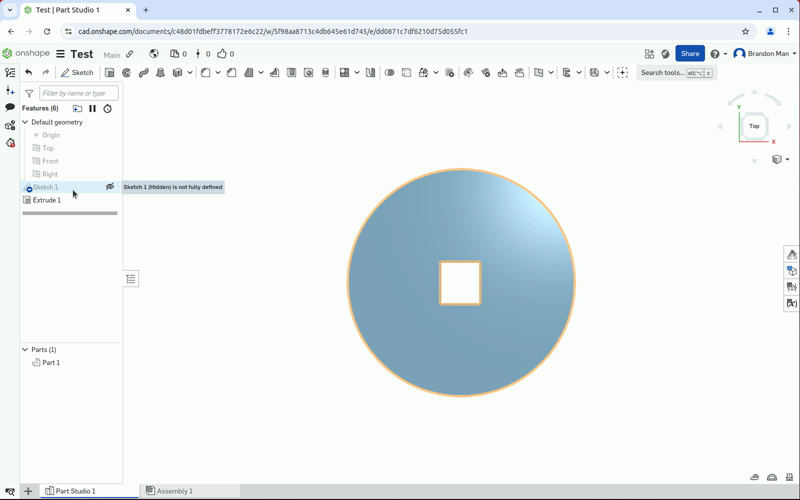
click(73, 189)
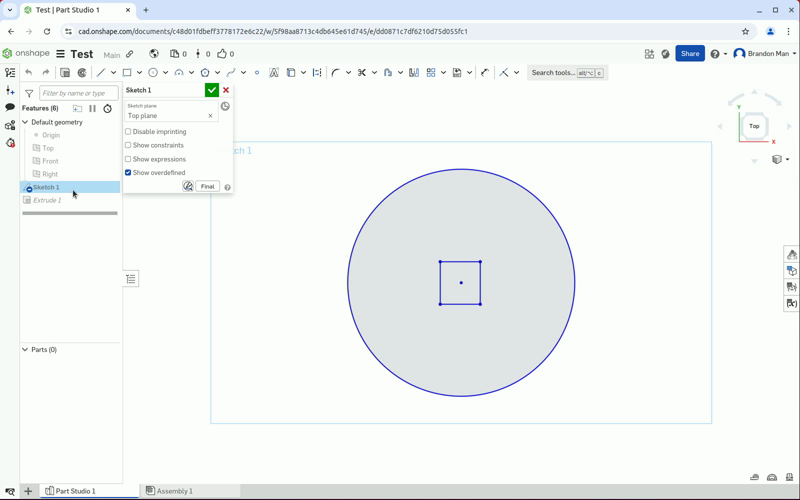
mouse_move(229, 92)
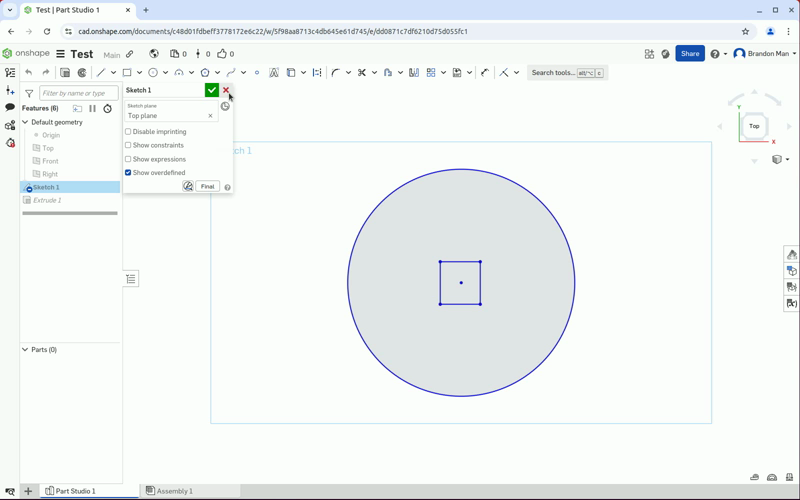
click(229, 92)
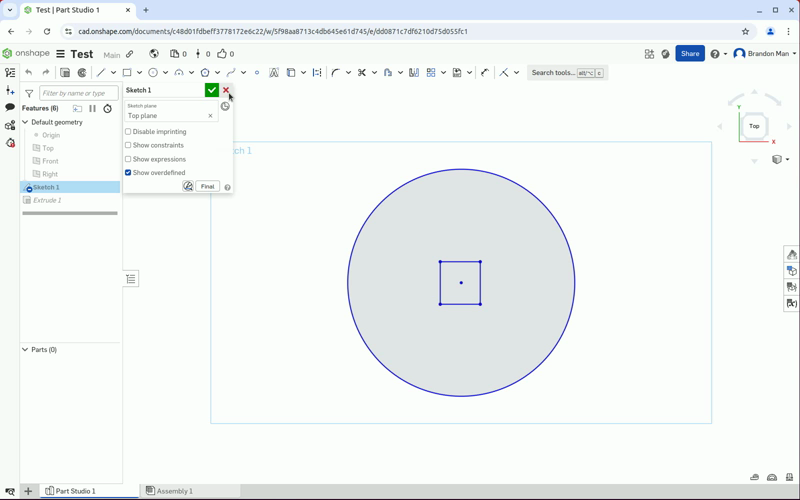
key(shift+s)
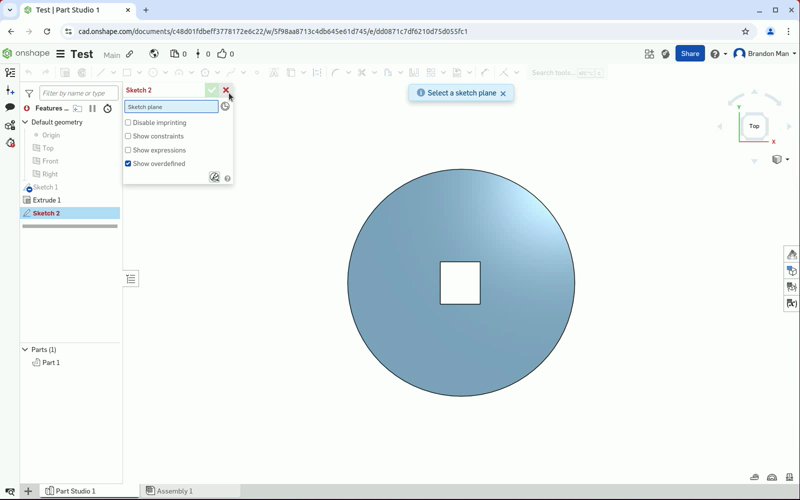
mouse_move(73, 150)
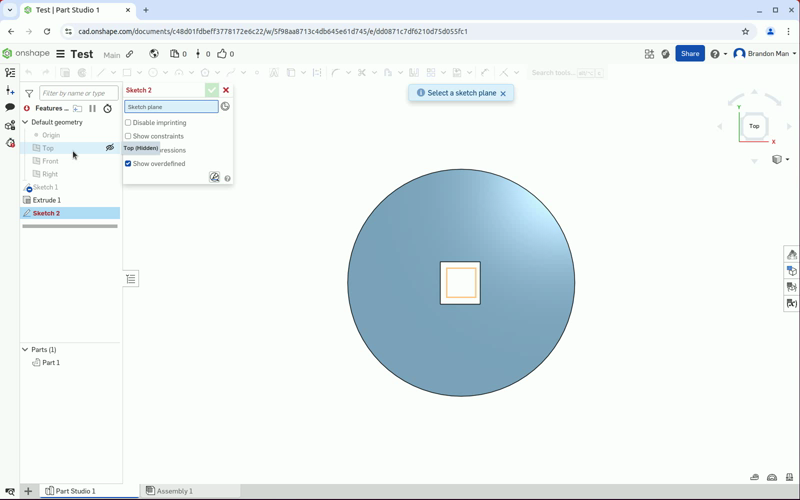
click(73, 150)
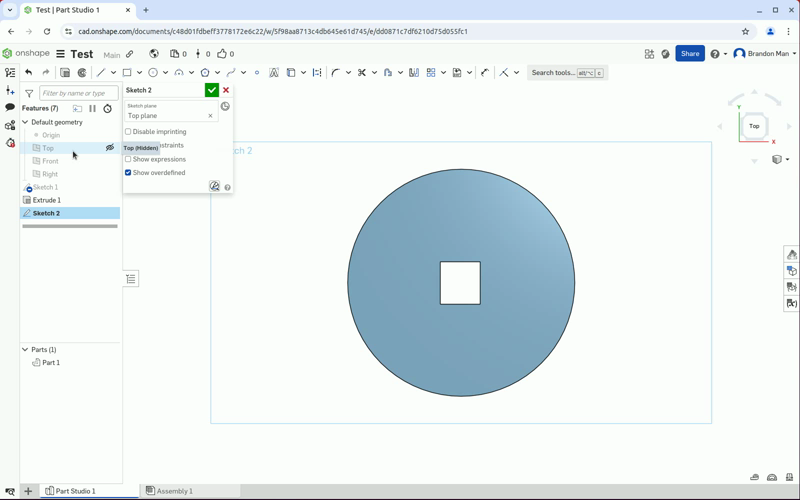
mouse_move(73, 352)
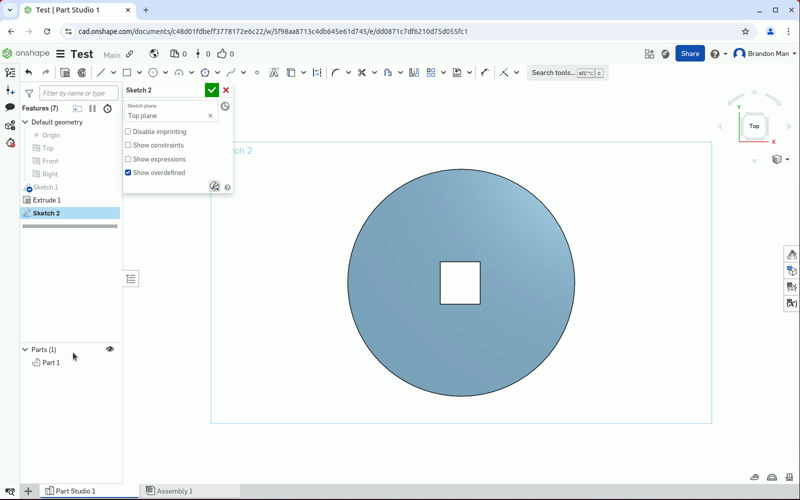
key(y)
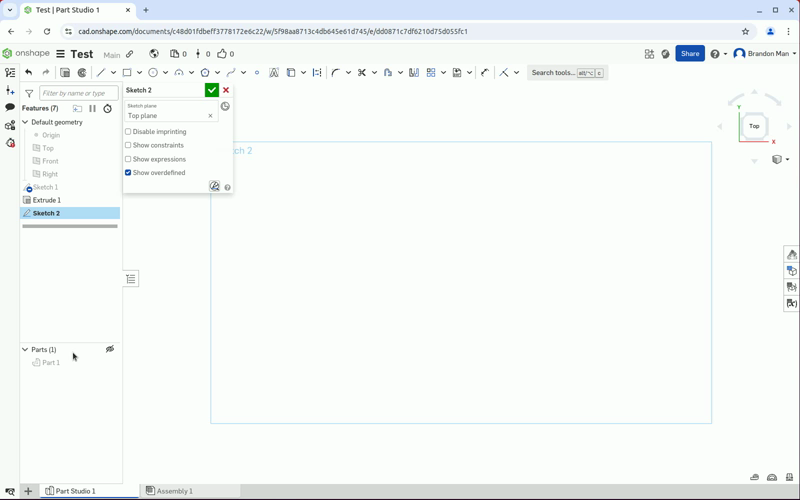
key(l)
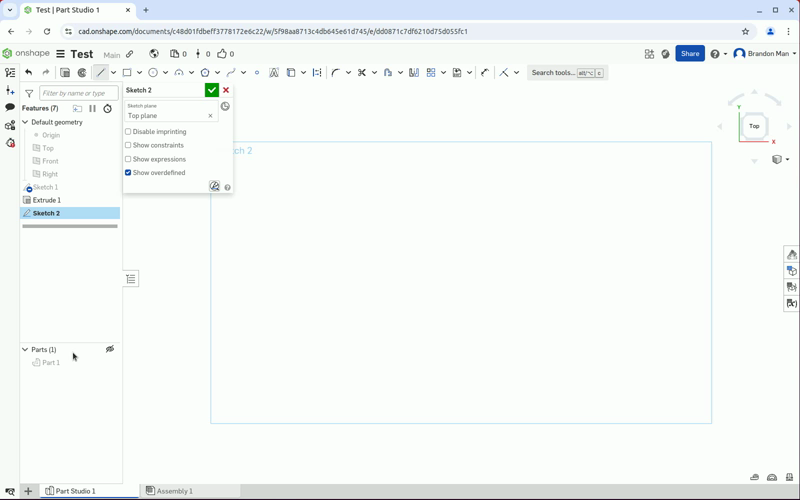
key_down(shift)
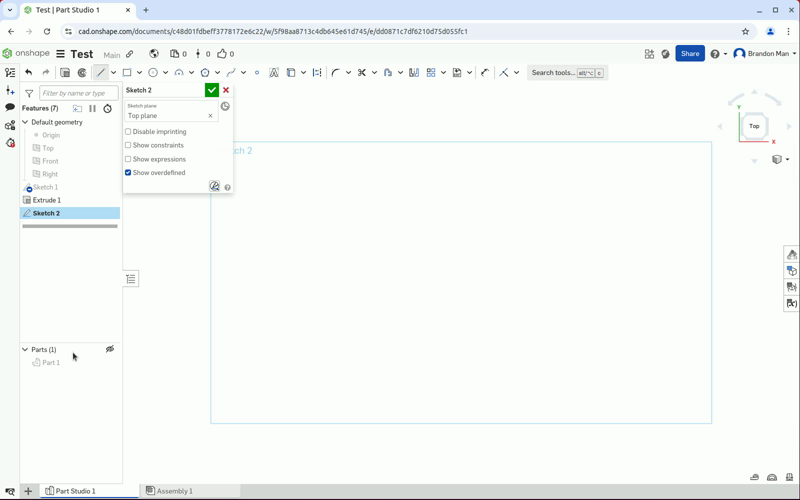
mouse_move(439, 304)
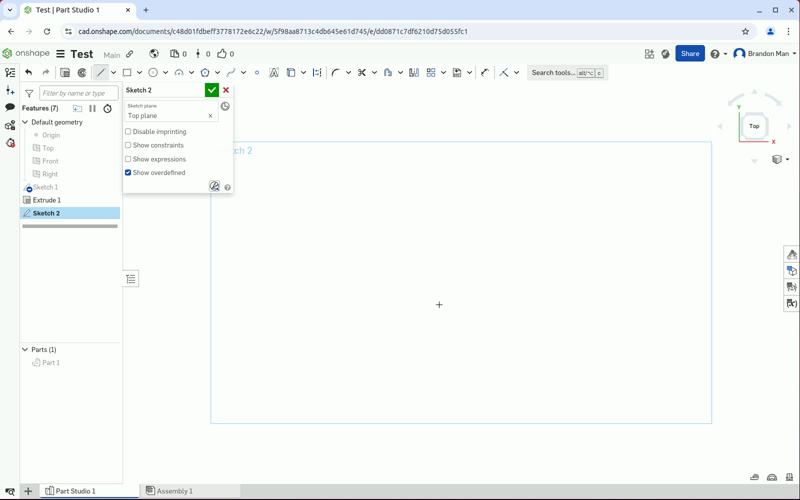
click(439, 304)
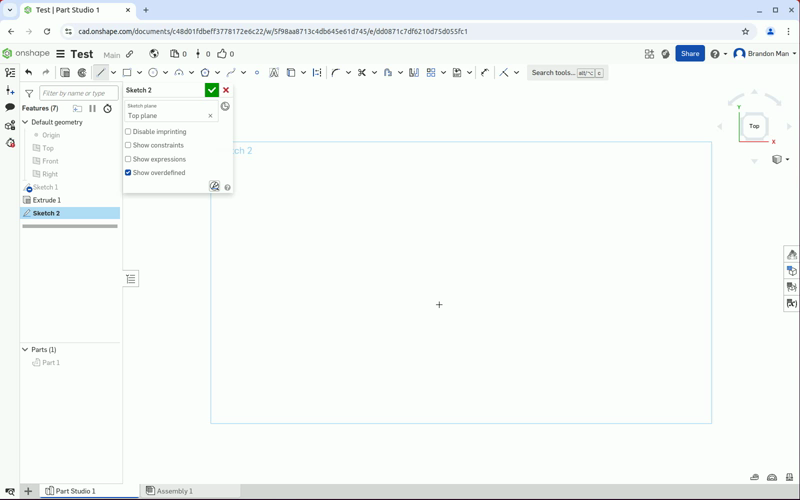
key_up(shift)
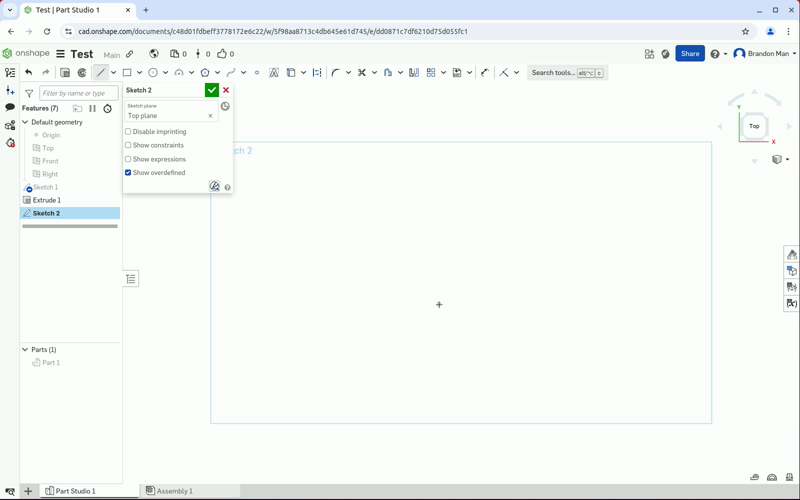
key_down(shift)
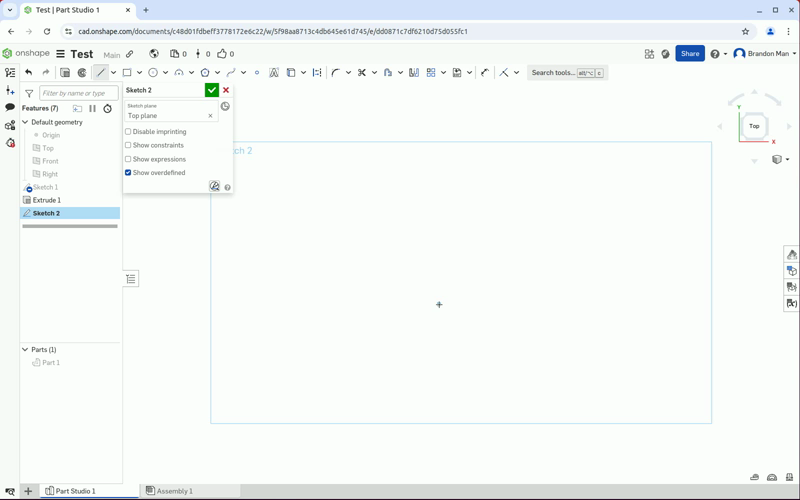
mouse_move(469, 304)
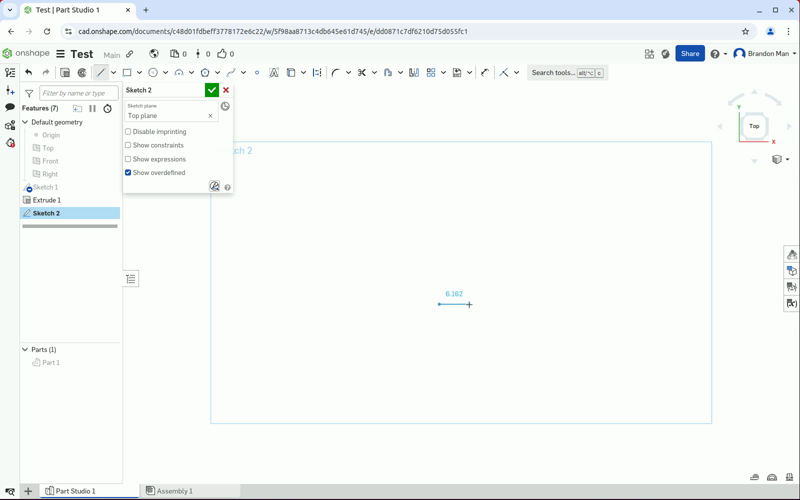
mouse_move(482, 304)
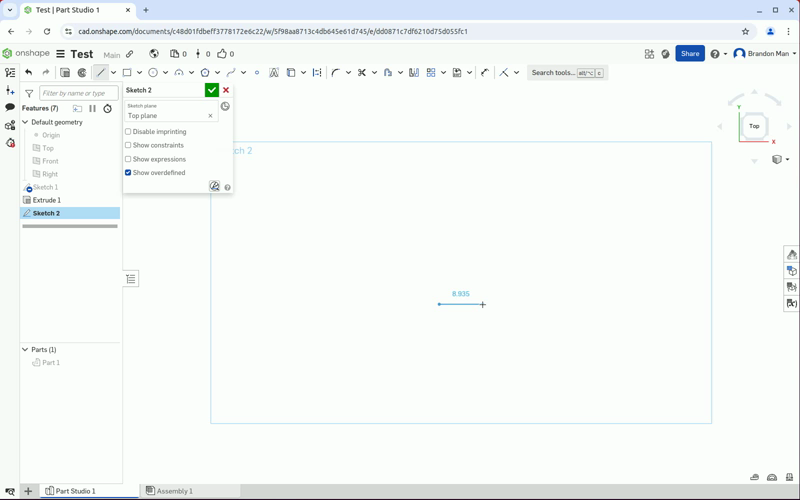
click(482, 304)
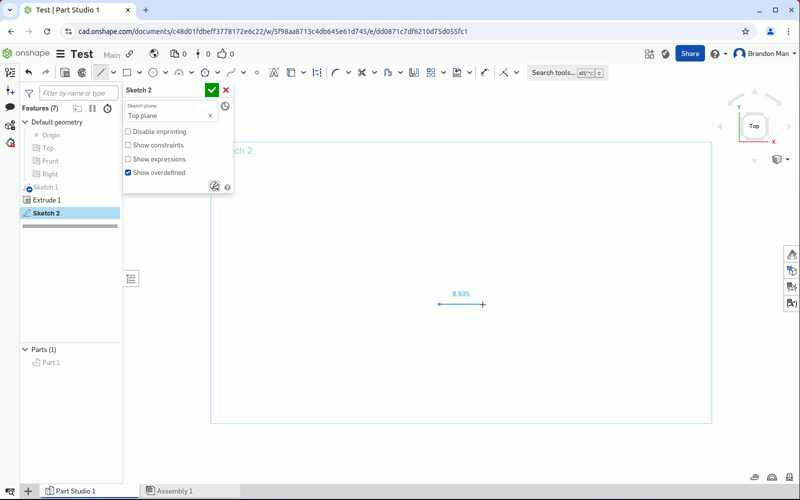
key_up(shift)
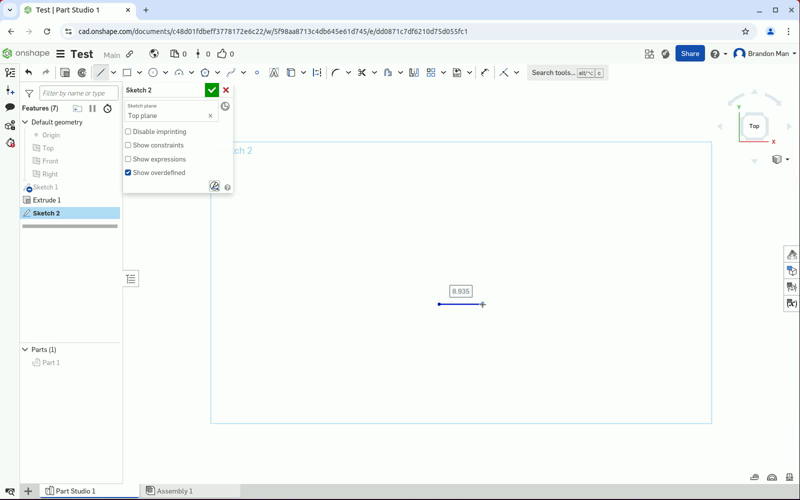
key_down(shift)
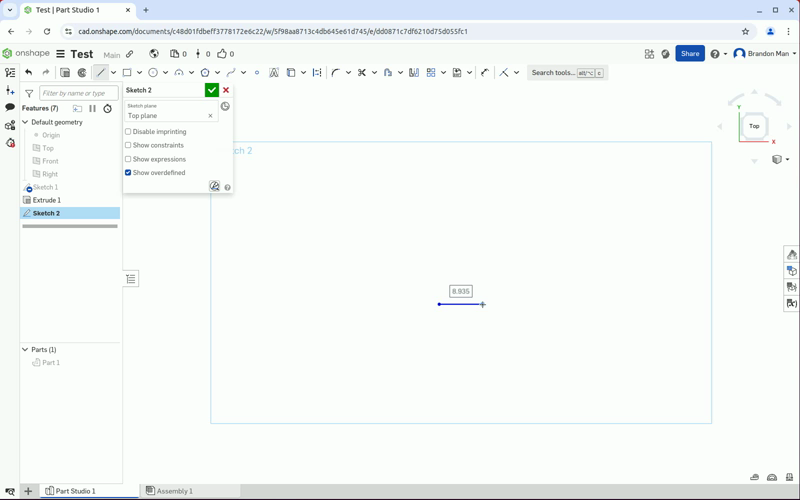
mouse_move(512, 304)
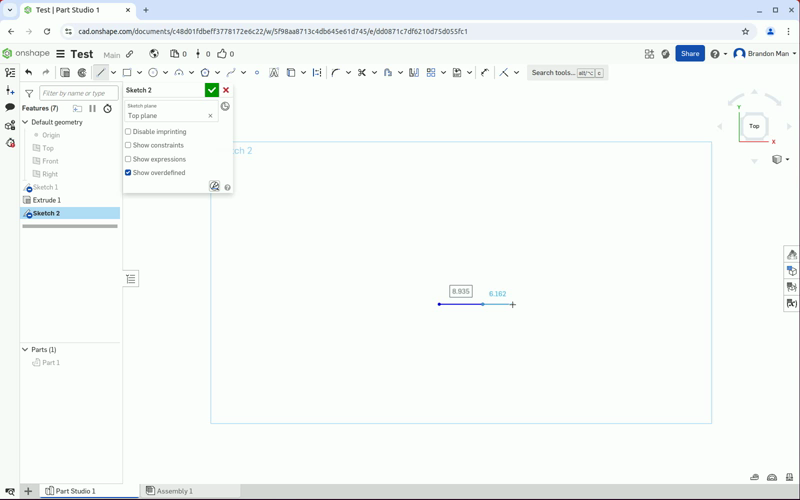
mouse_move(482, 261)
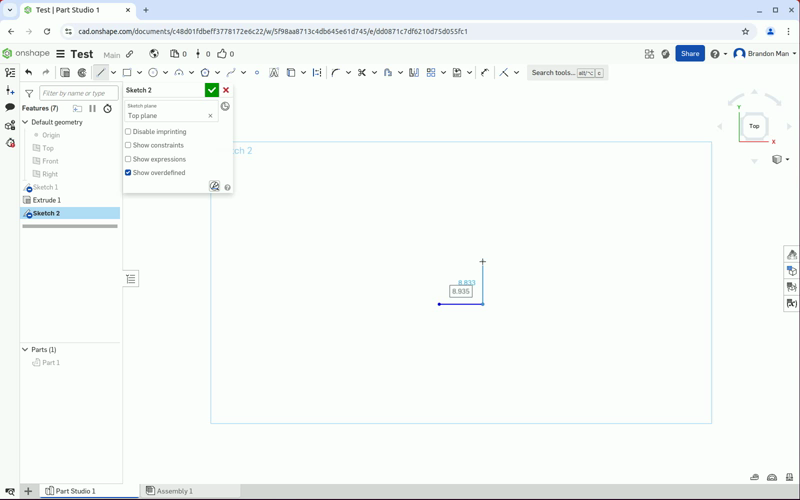
click(482, 261)
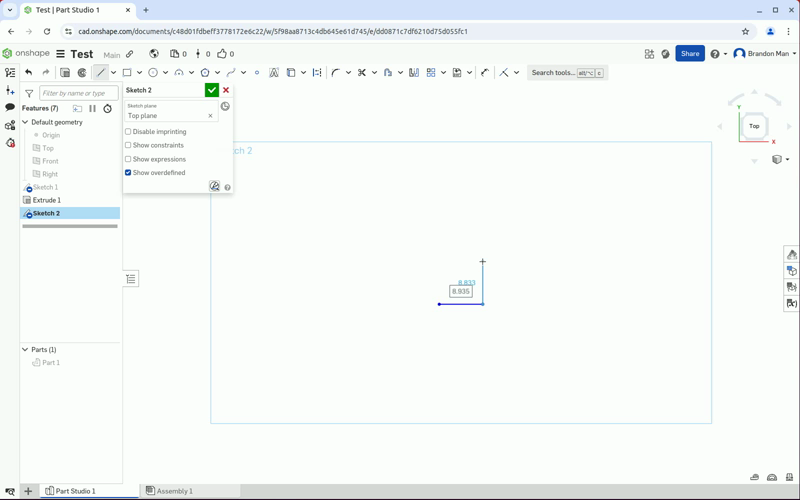
key_up(shift)
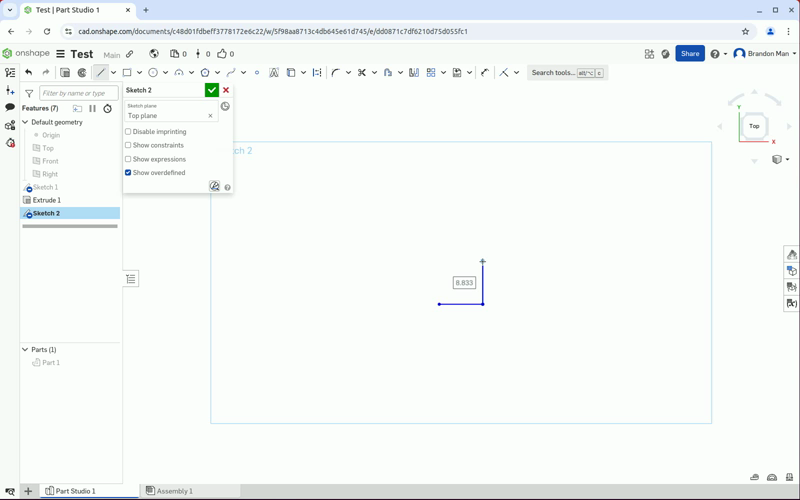
key_down(shift)
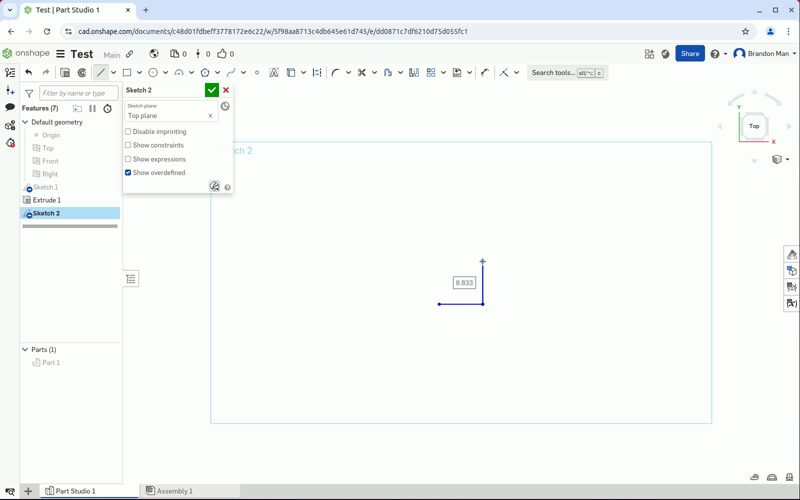
mouse_move(512, 261)
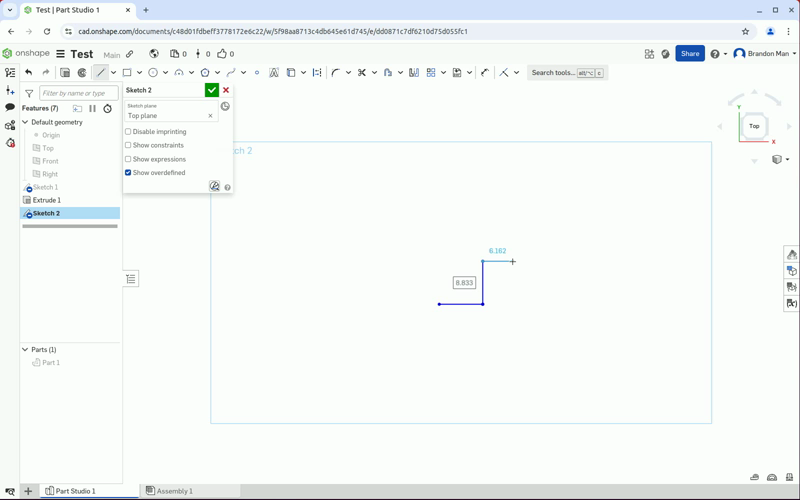
mouse_move(439, 261)
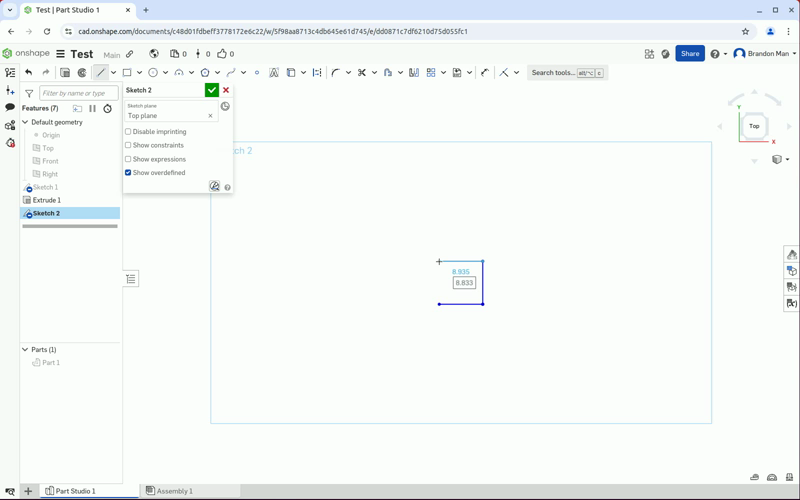
click(439, 261)
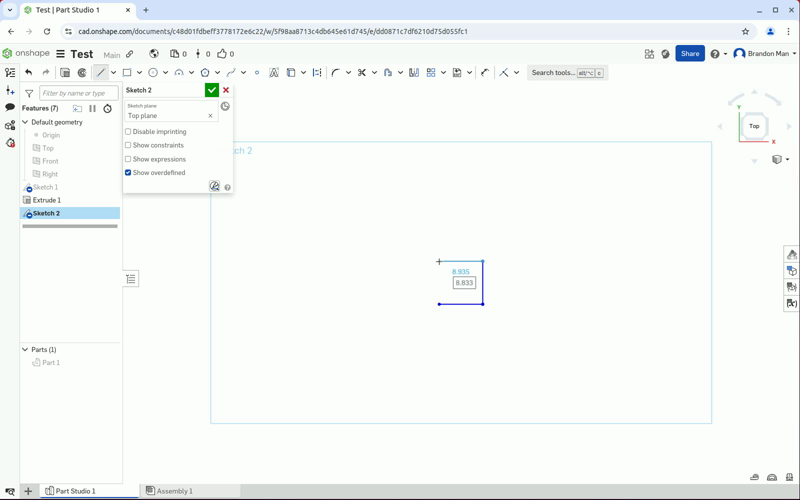
key_up(shift)
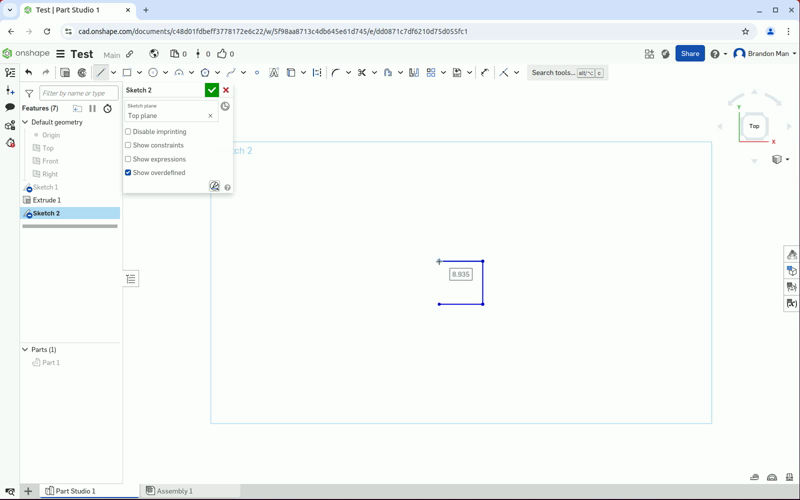
mouse_move(469, 261)
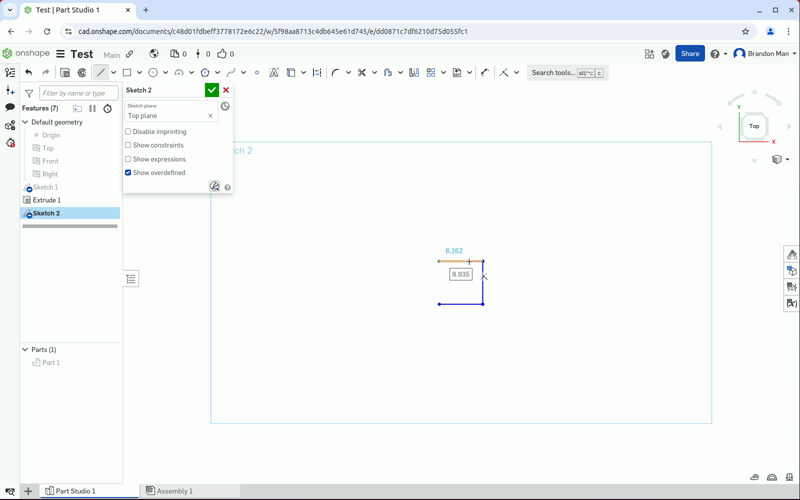
key_down(shift)
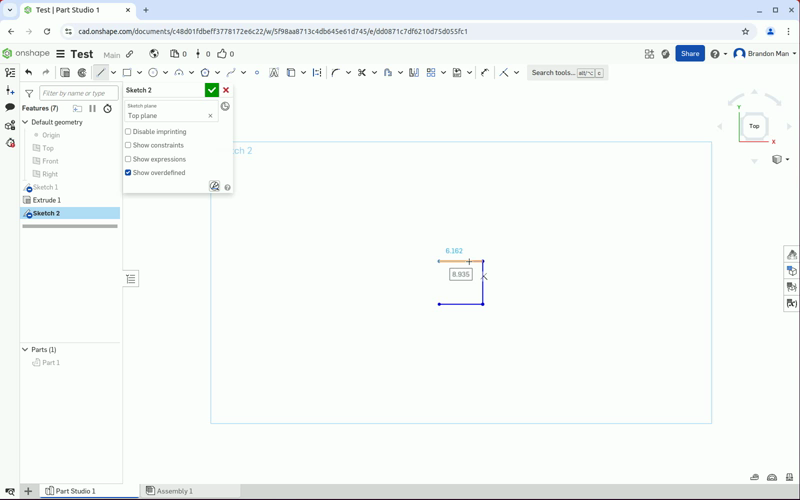
mouse_move(439, 304)
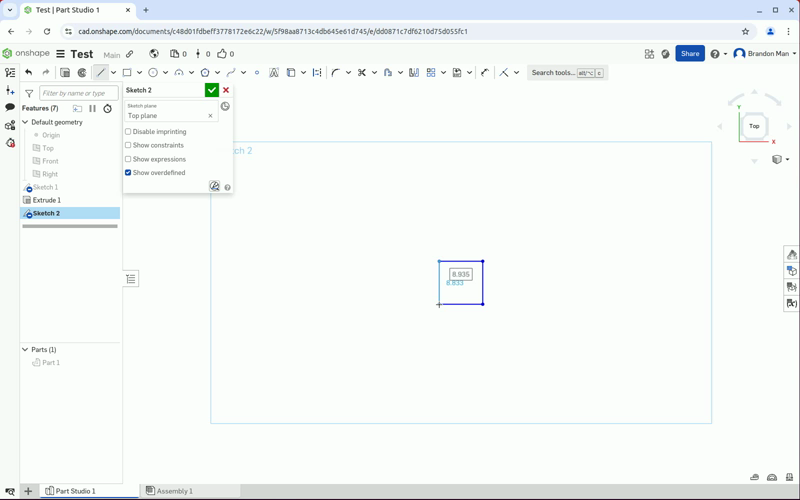
key_up(shift)
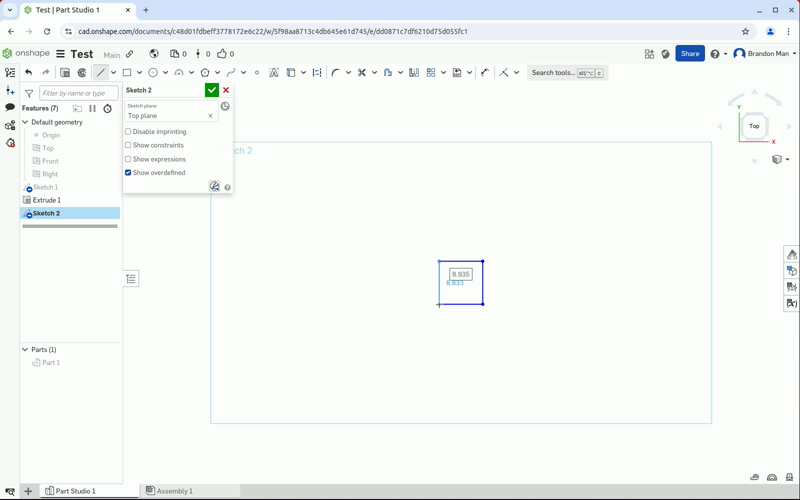
click(439, 304)
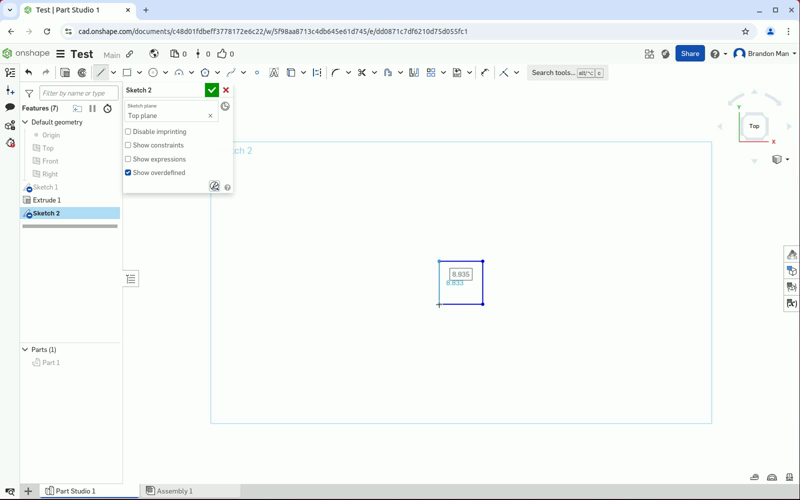
key(esc)
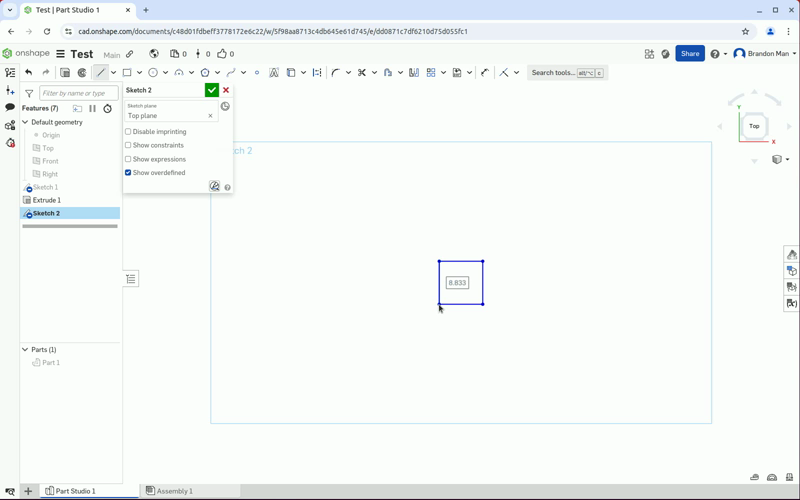
key(c)
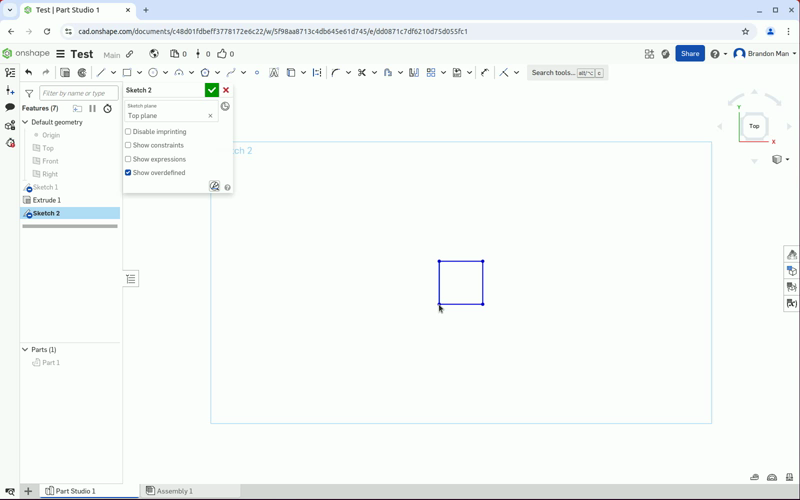
key_down(shift)
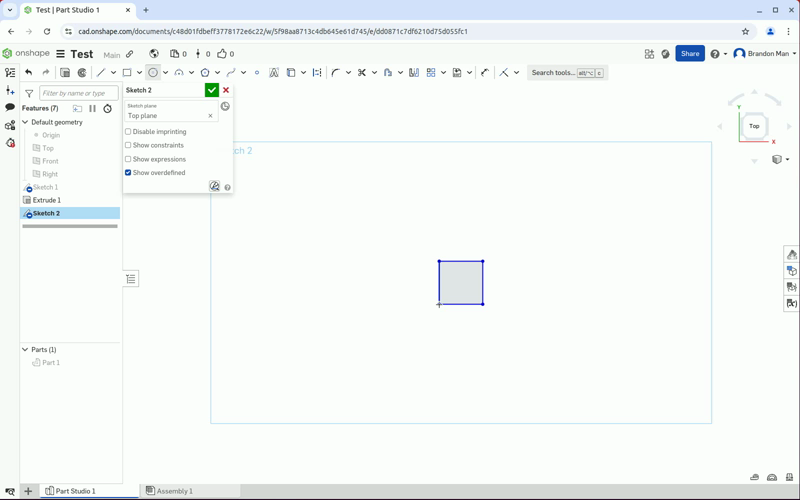
mouse_move(461, 282)
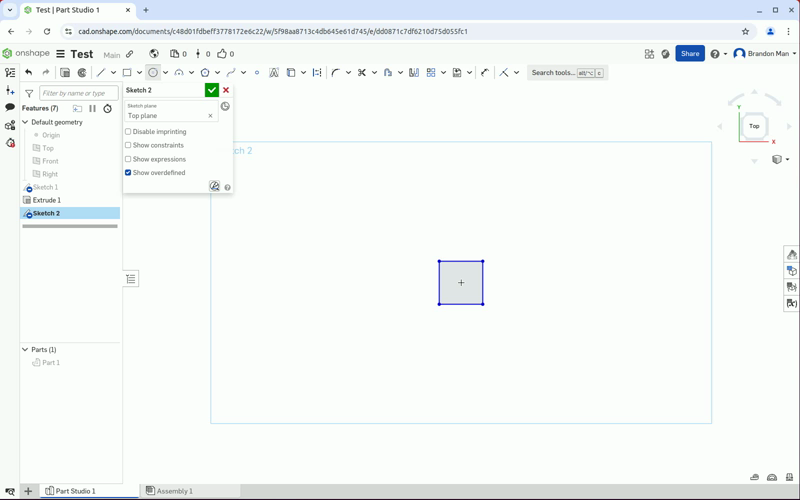
click(461, 282)
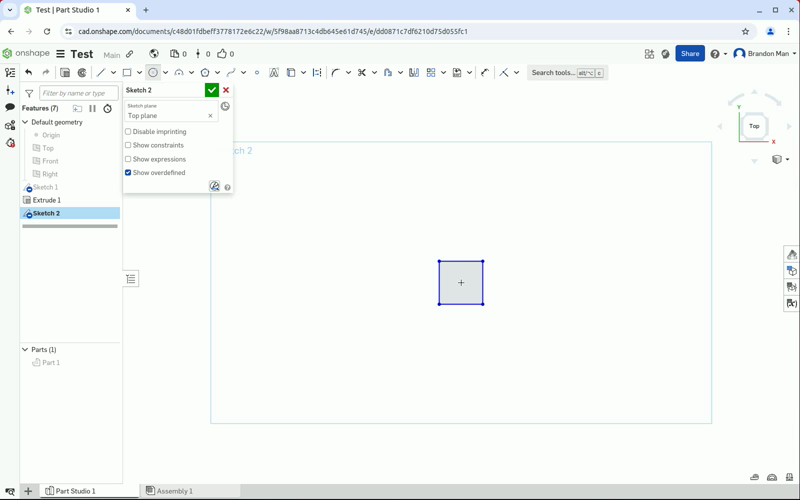
key_up(shift)
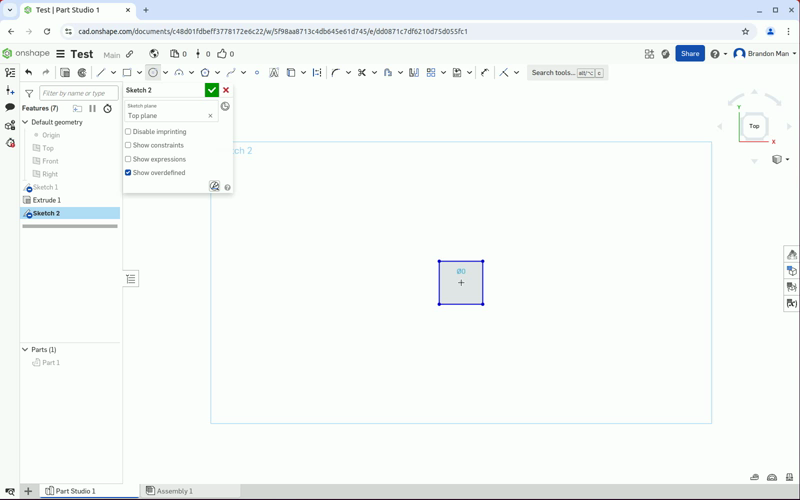
mouse_move(475, 282)
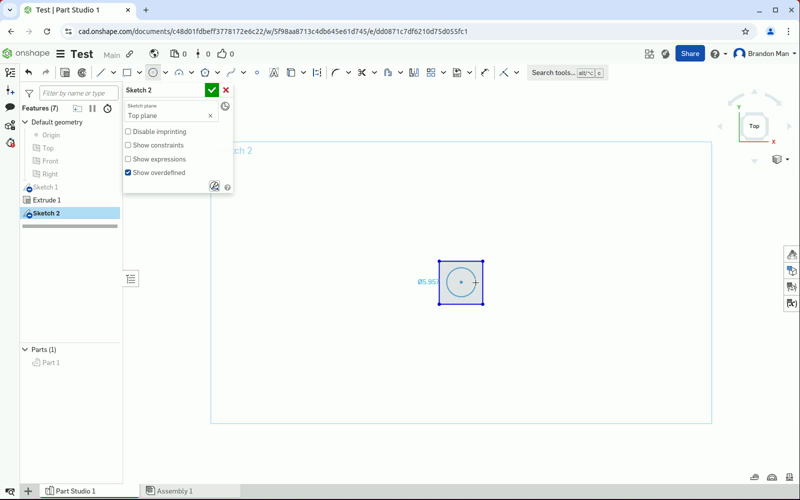
click(475, 282)
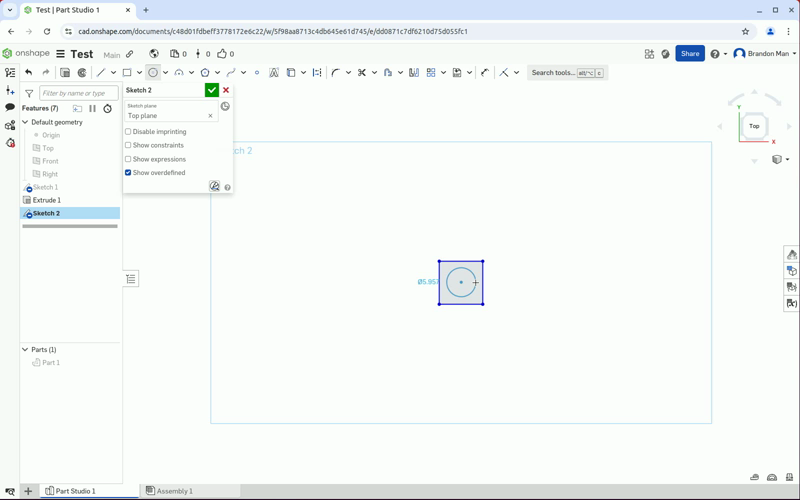
key(esc)
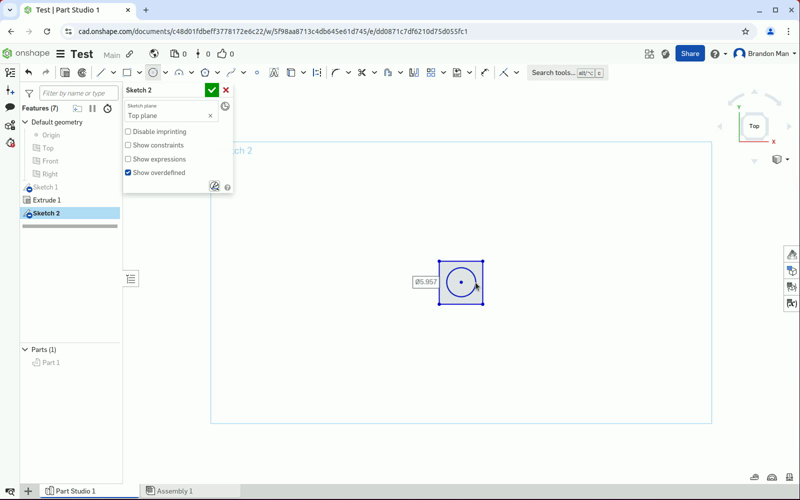
mouse_move(457, 301)
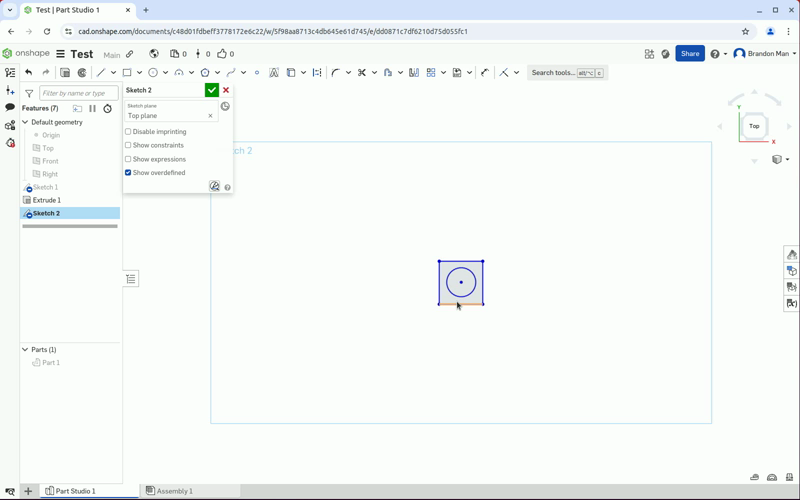
scroll(6)
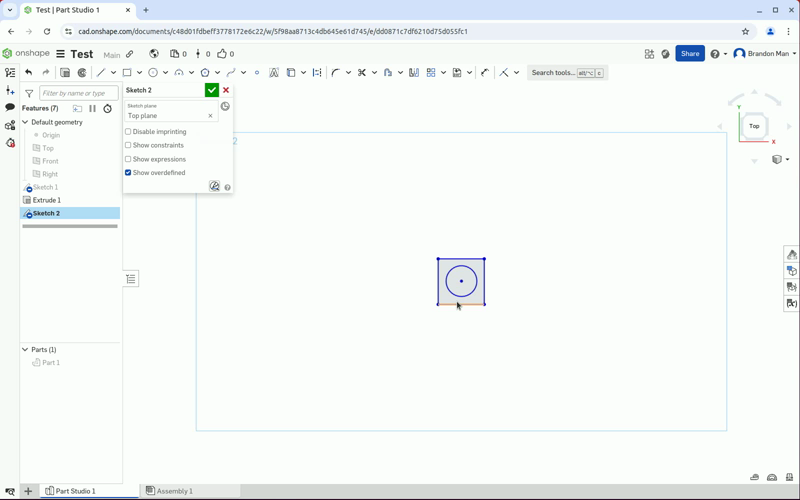
scroll(6)
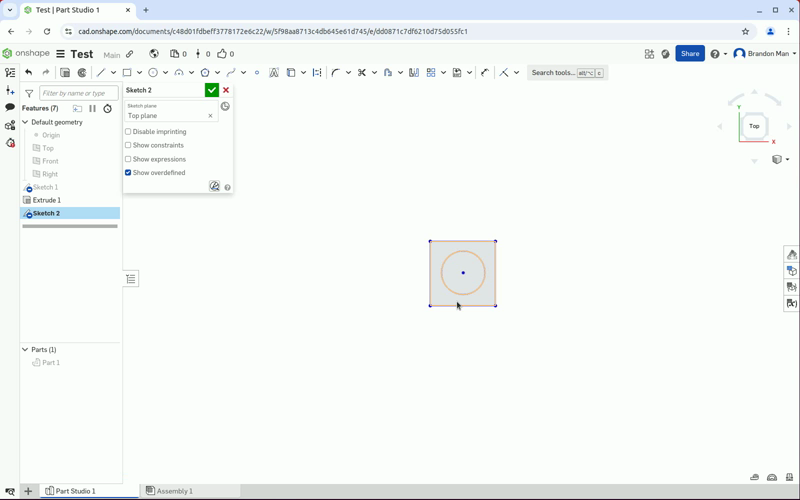
scroll(6)
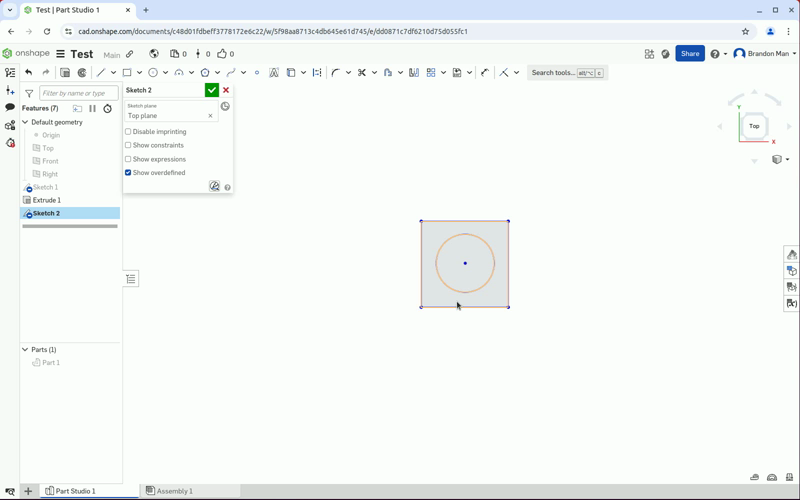
scroll(6)
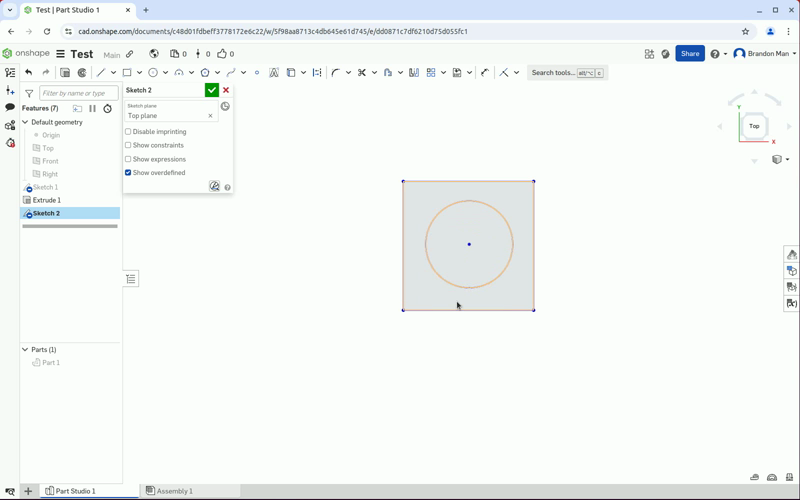
scroll(6)
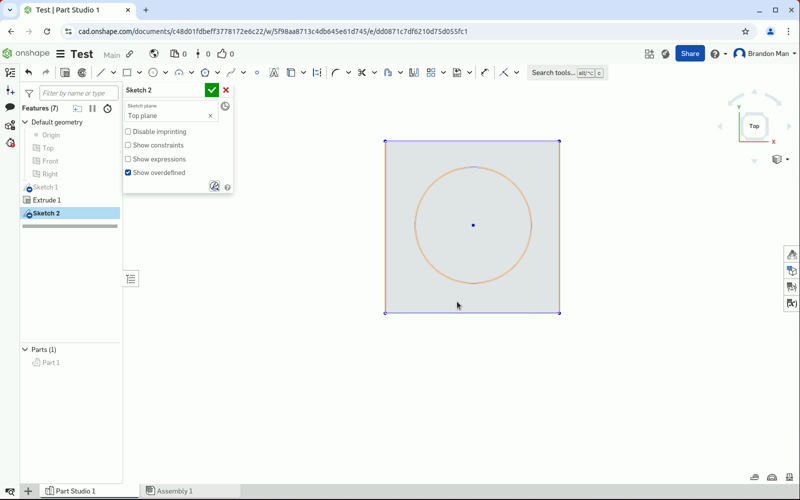
scroll(6)
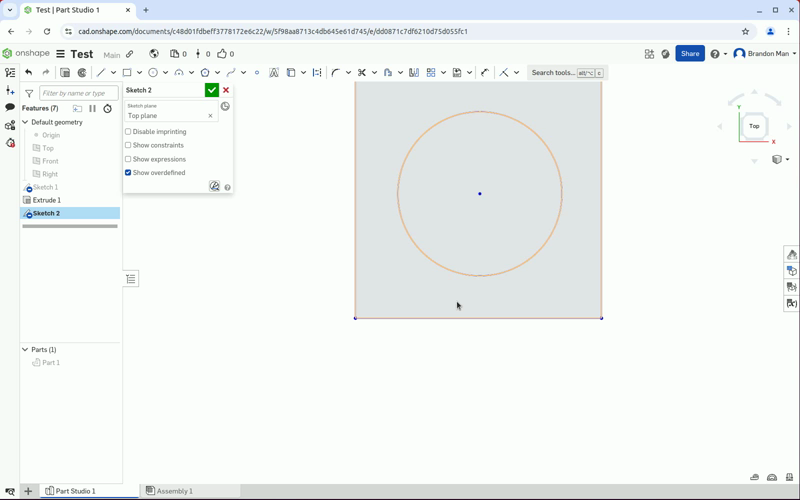
scroll(6)
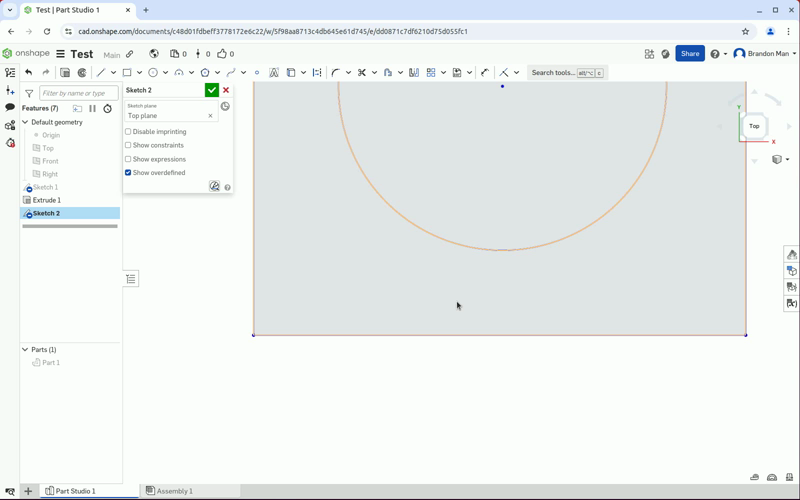
click(457, 301)
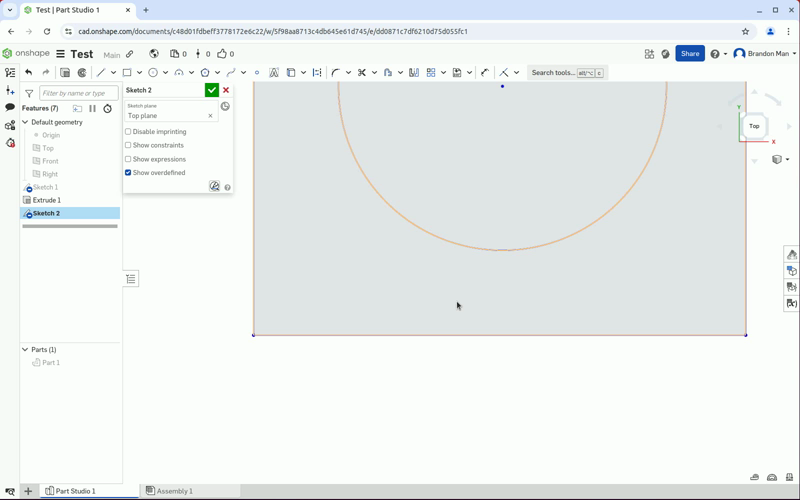
scroll(-6)
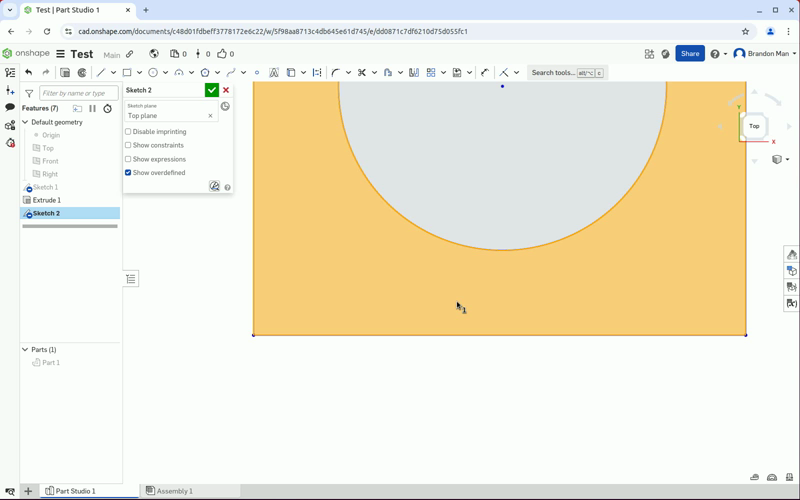
scroll(-6)
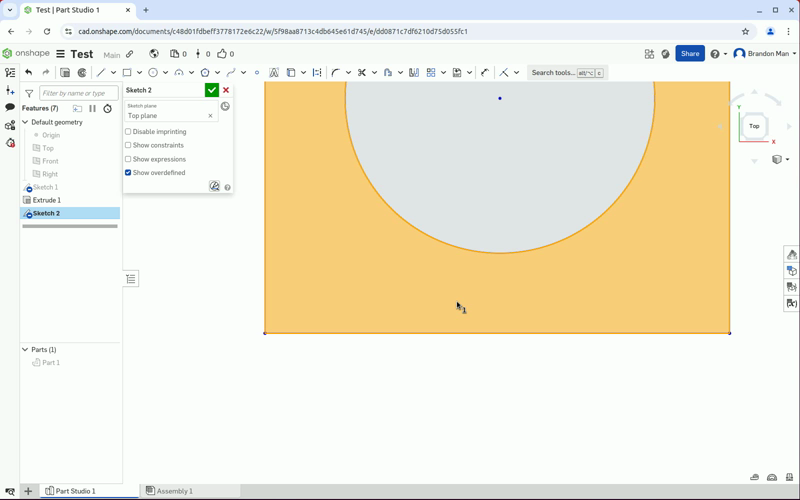
scroll(-6)
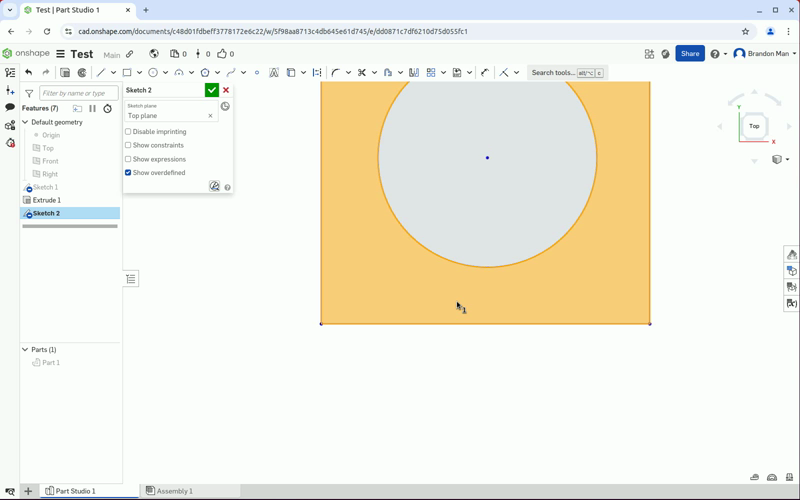
scroll(-6)
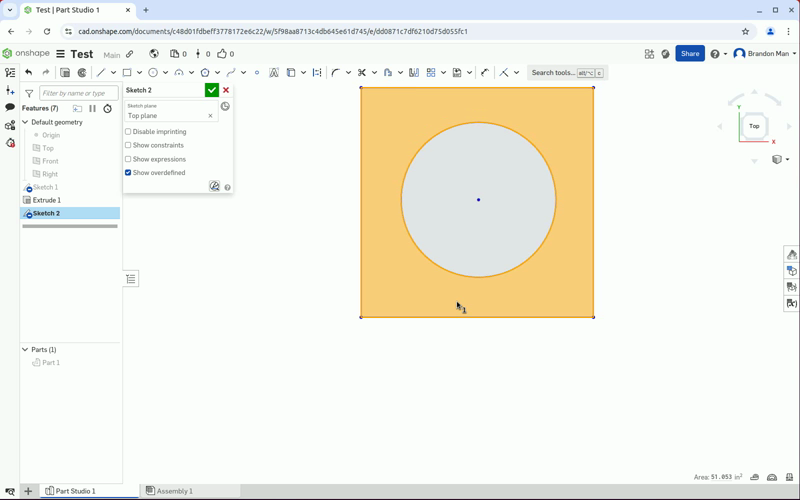
scroll(-6)
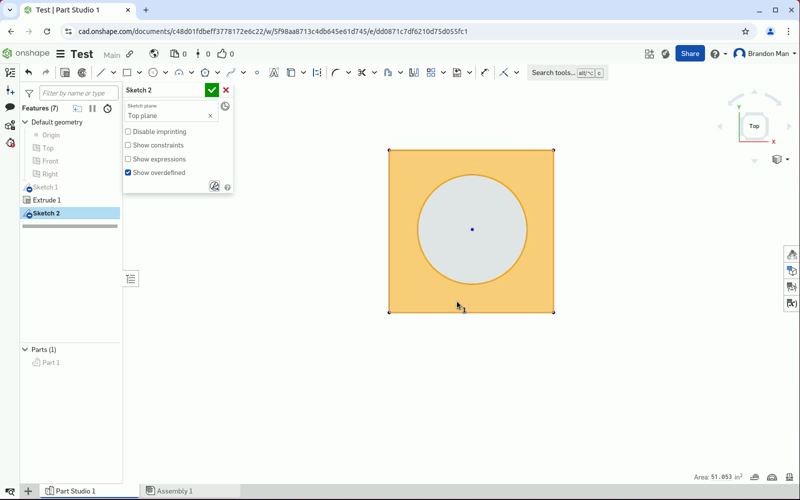
scroll(-6)
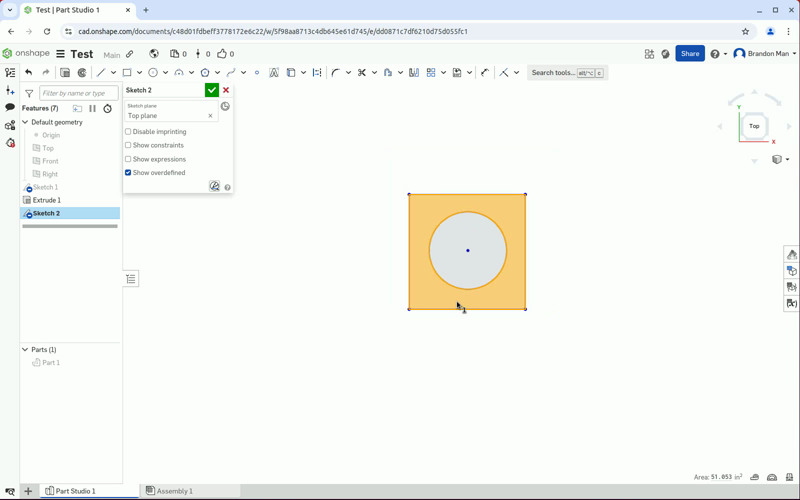
scroll(-6)
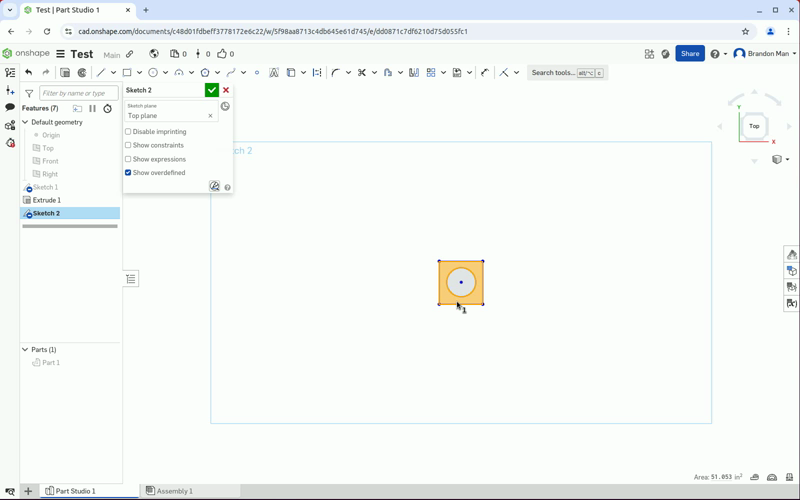
mouse_move(73, 352)
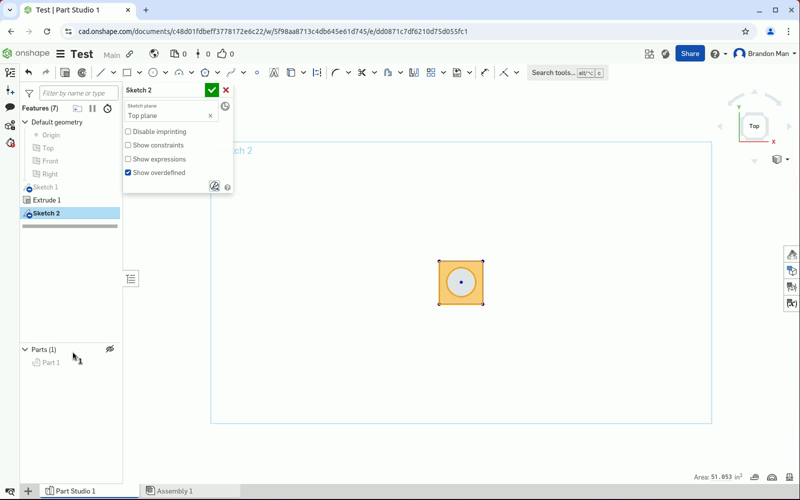
key(shift+y)
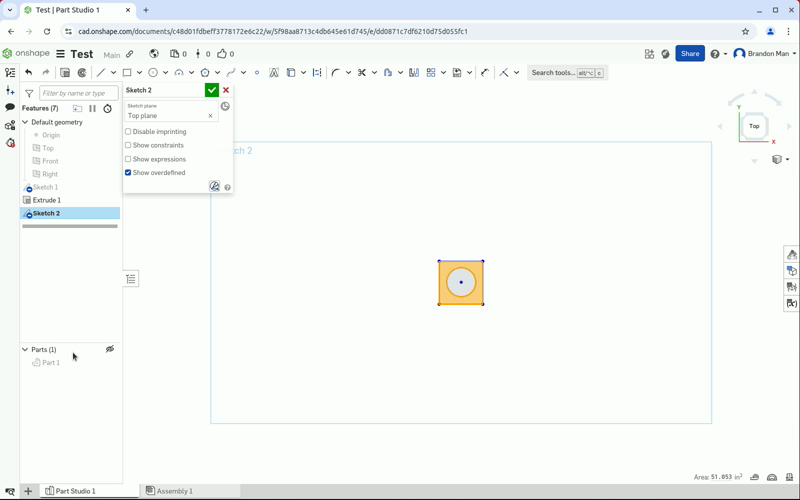
key(shift+e)
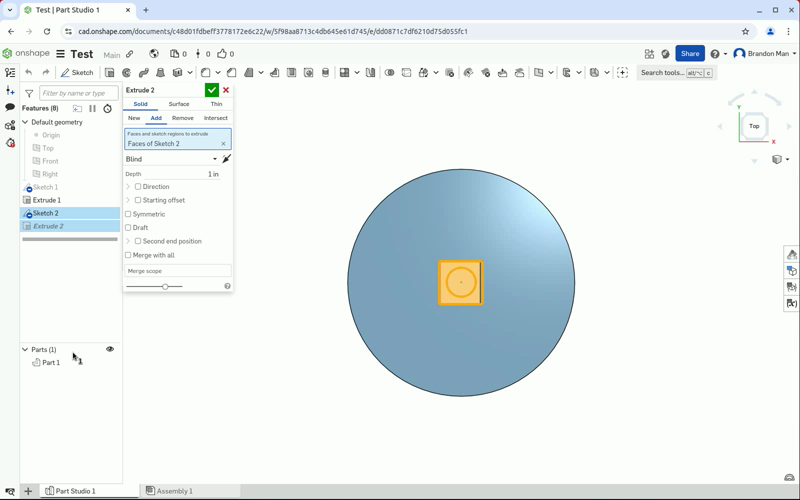
mouse_move(143, 106)
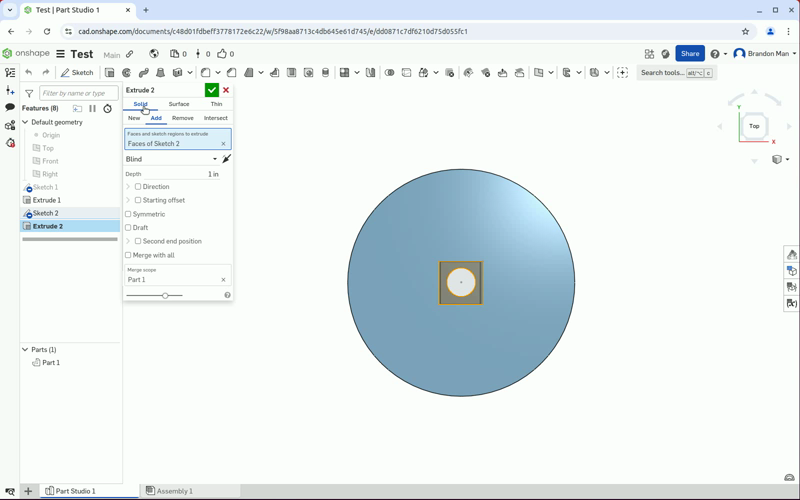
click(143, 106)
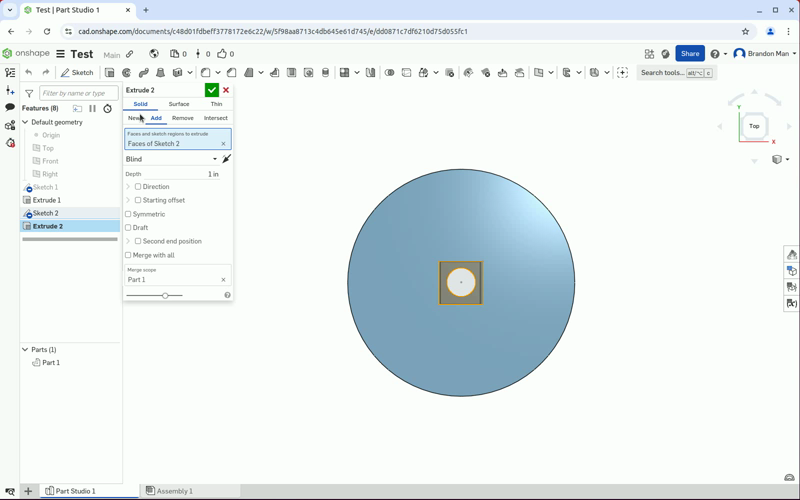
mouse_move(137, 120)
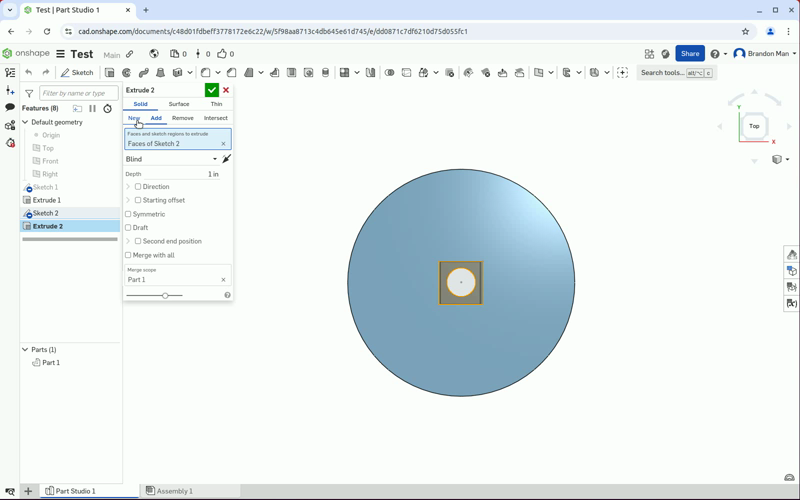
click(137, 120)
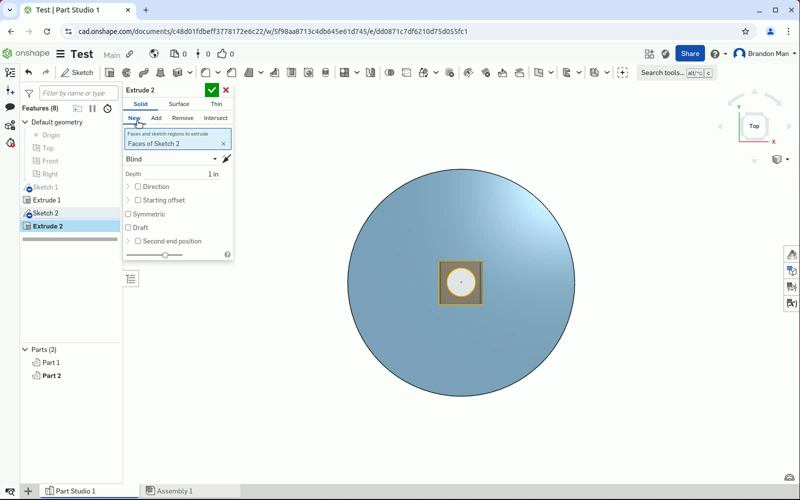
key(tab, 4)
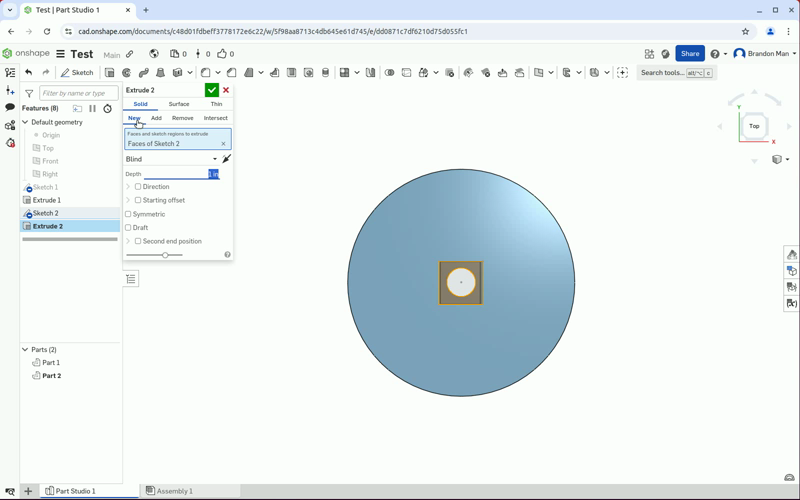
text(4.092)
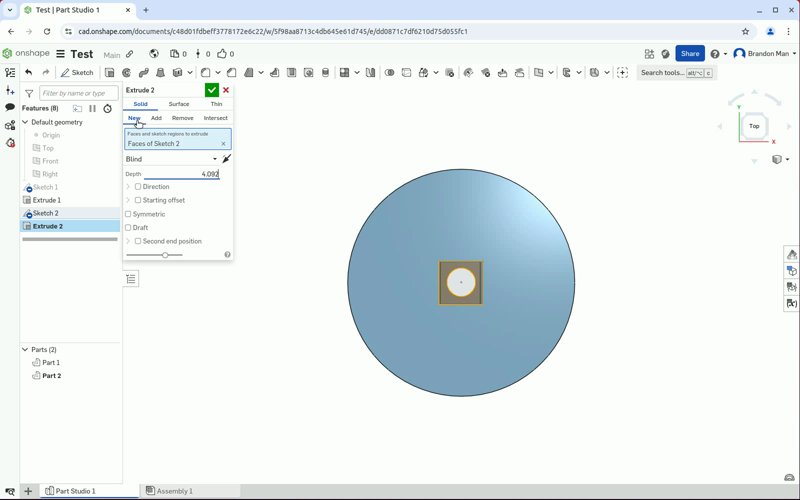
key(enter)
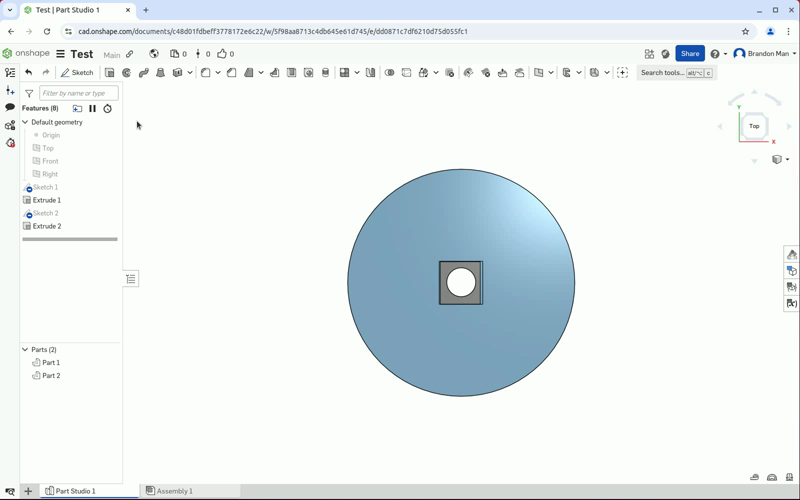
key(shift+h)
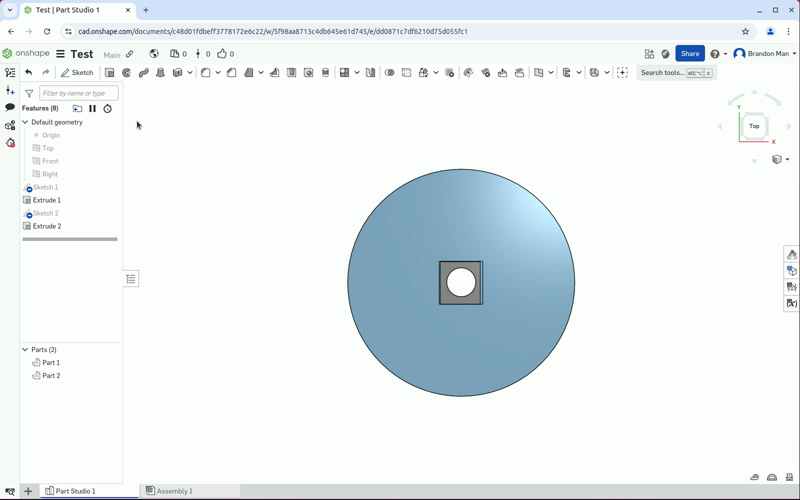
key(shift+h)
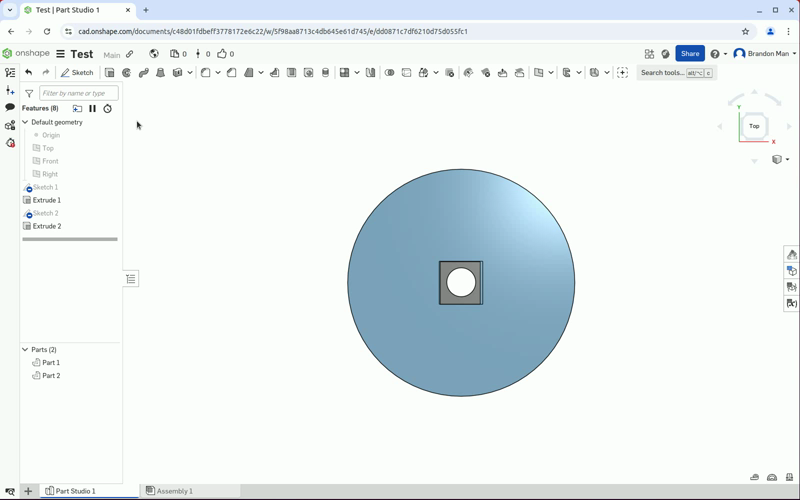
mouse_move(73, 189)
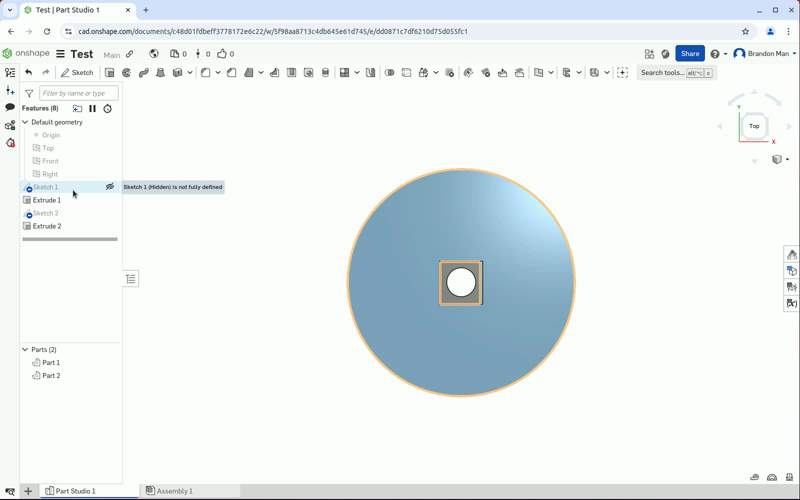
click(73, 189)
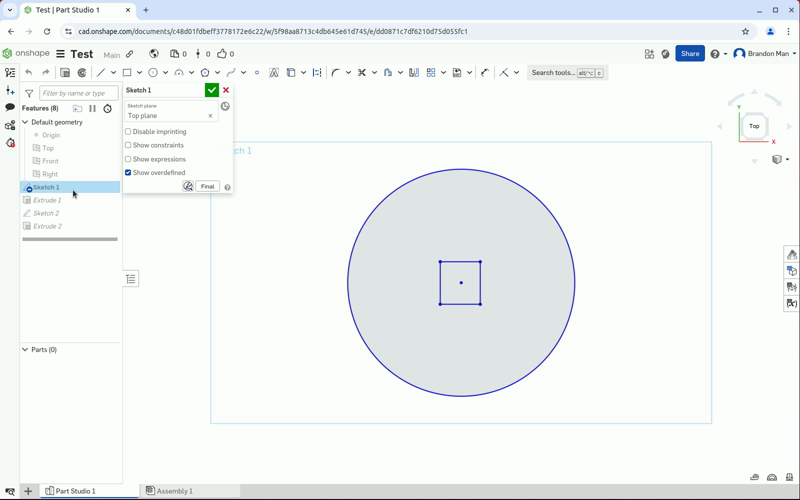
mouse_move(229, 92)
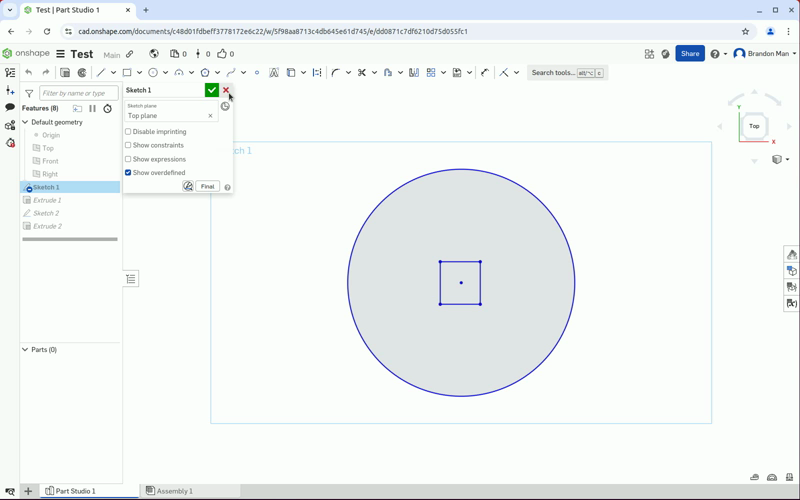
click(229, 92)
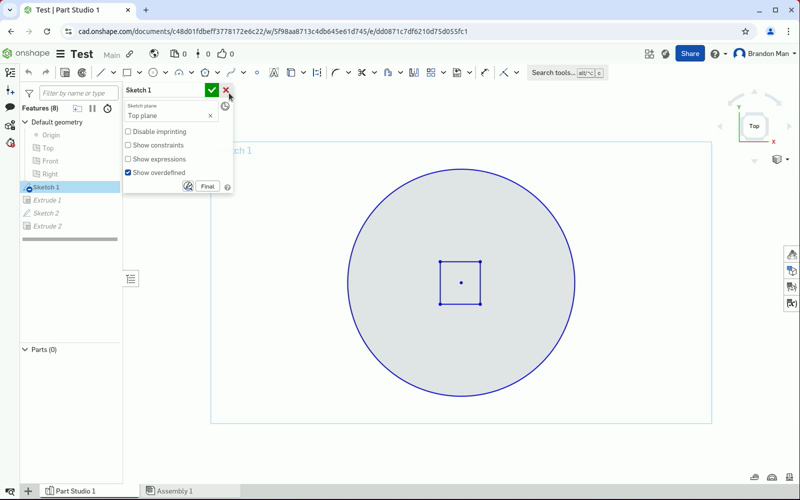
key(shift+s)
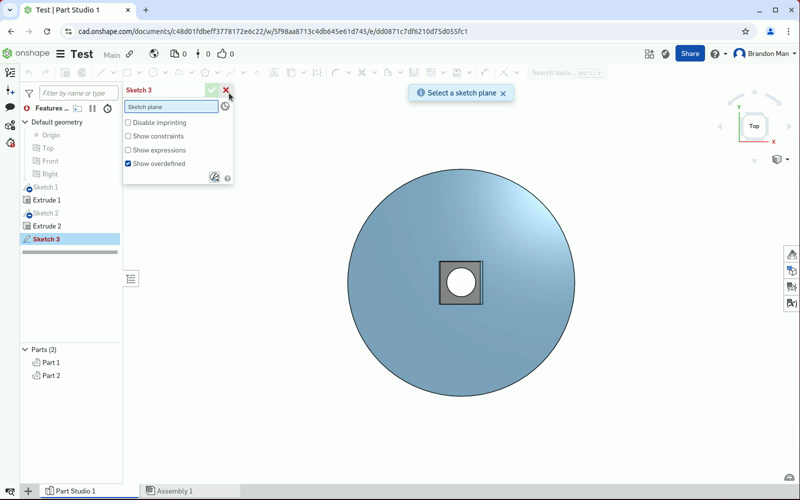
mouse_move(73, 150)
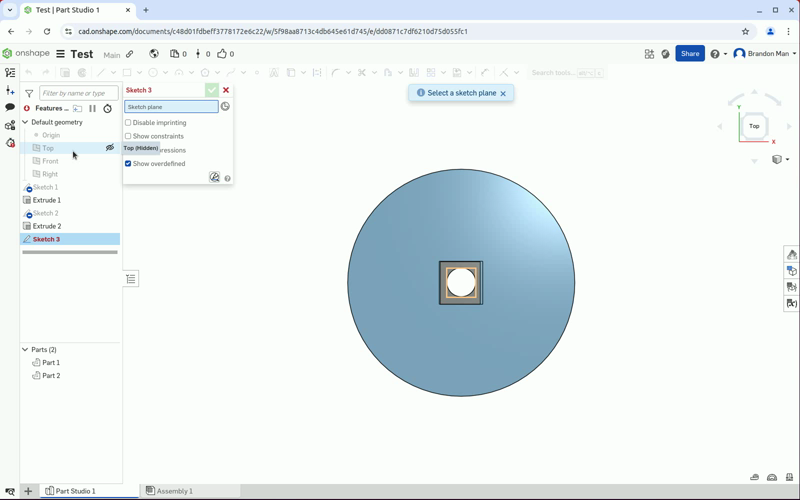
click(73, 150)
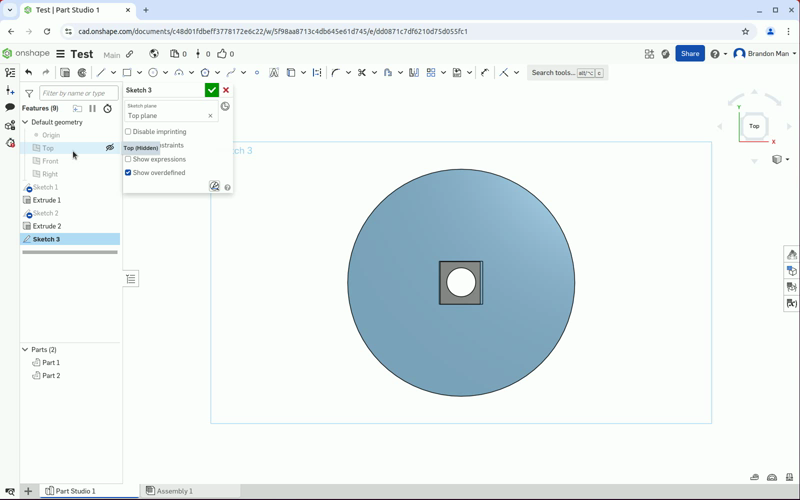
mouse_move(73, 352)
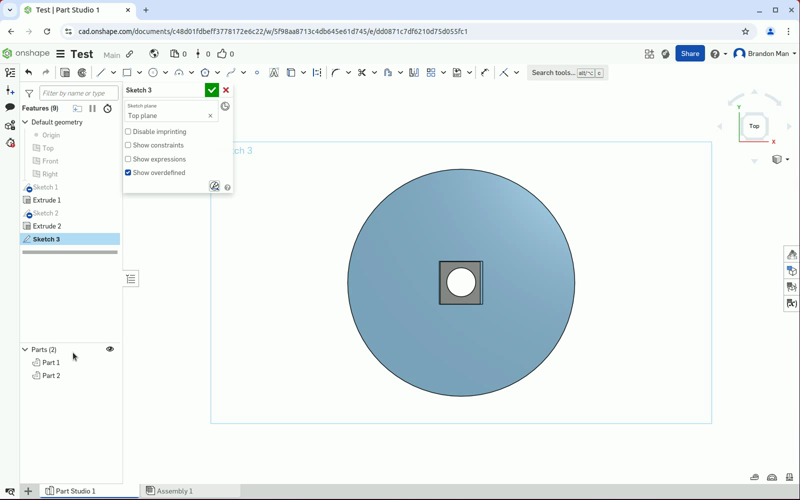
key(y)
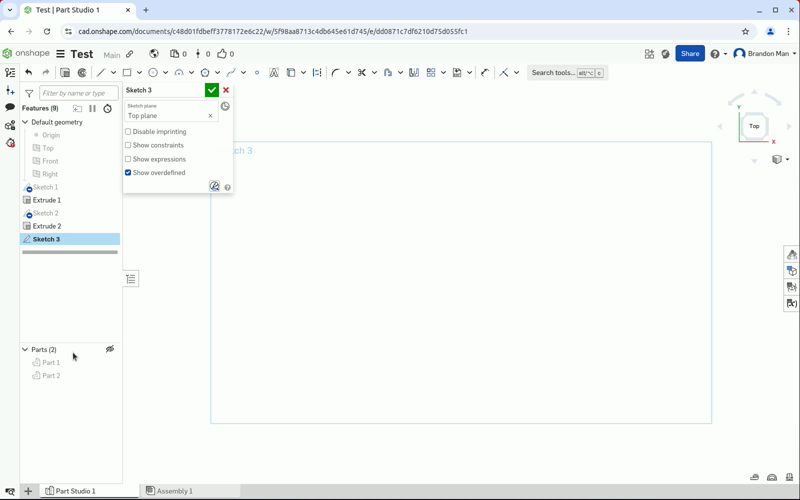
key(c)
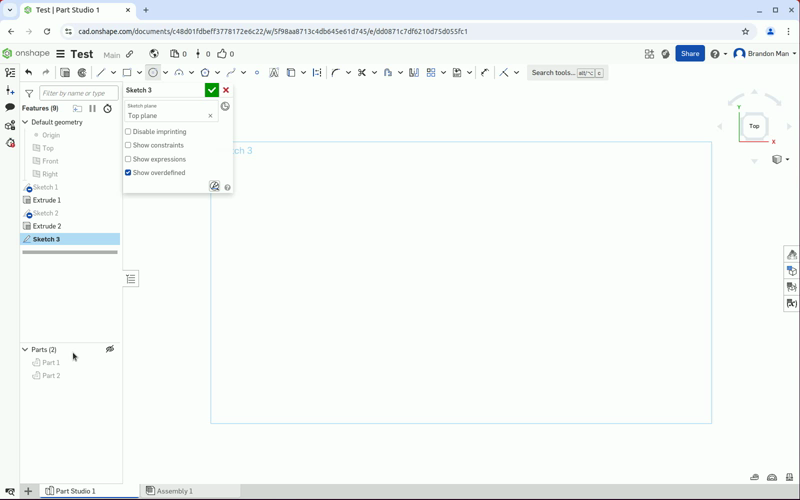
key_down(shift)
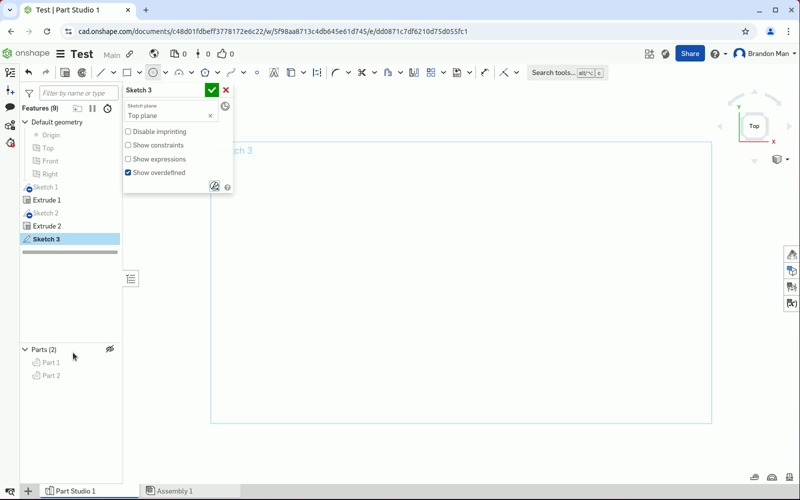
mouse_move(461, 282)
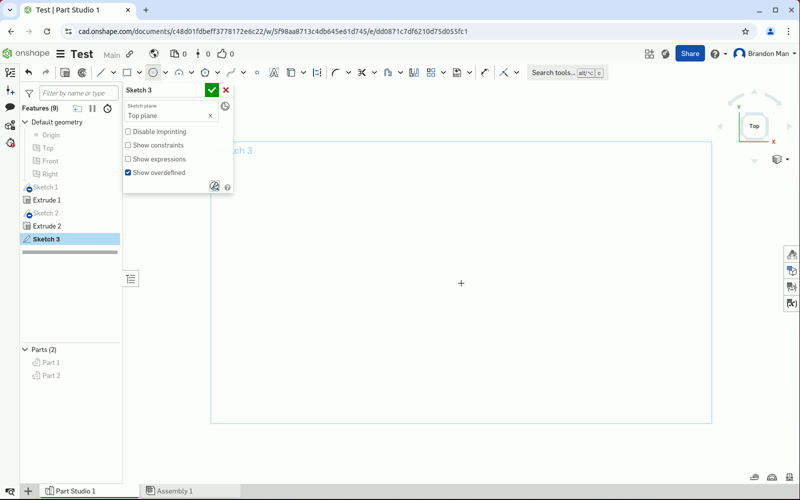
click(461, 282)
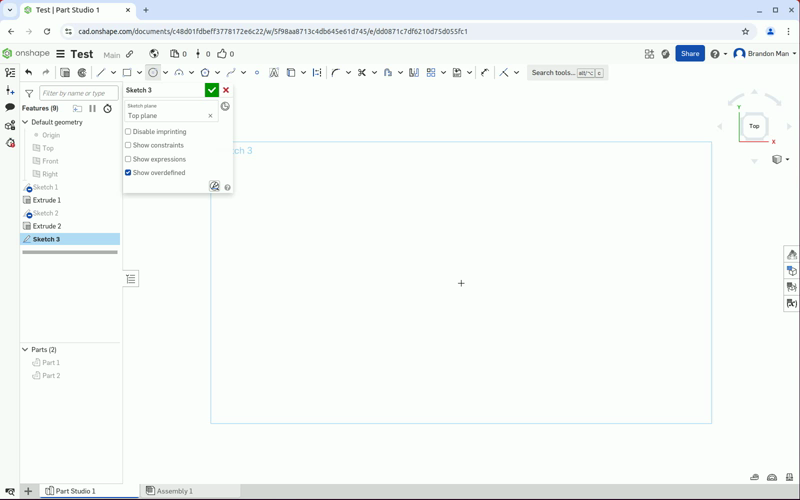
key_up(shift)
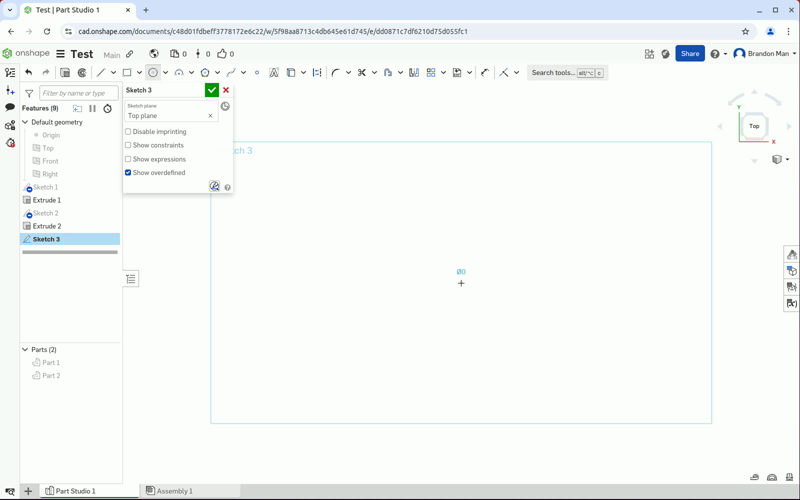
mouse_move(476, 282)
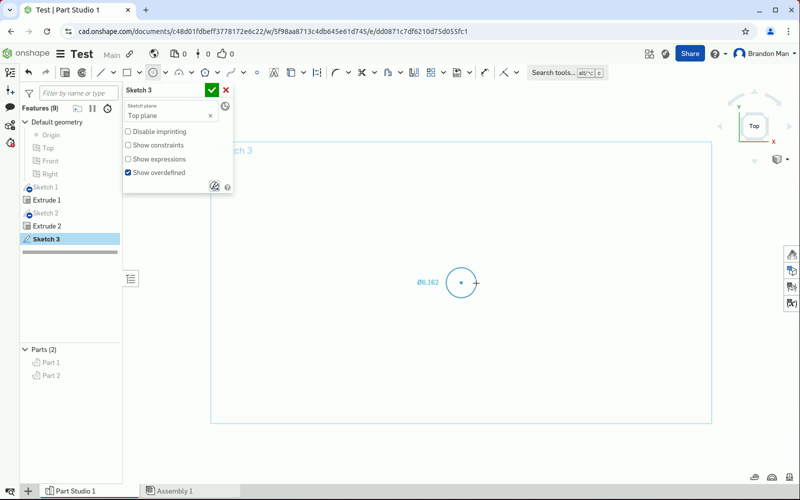
click(476, 282)
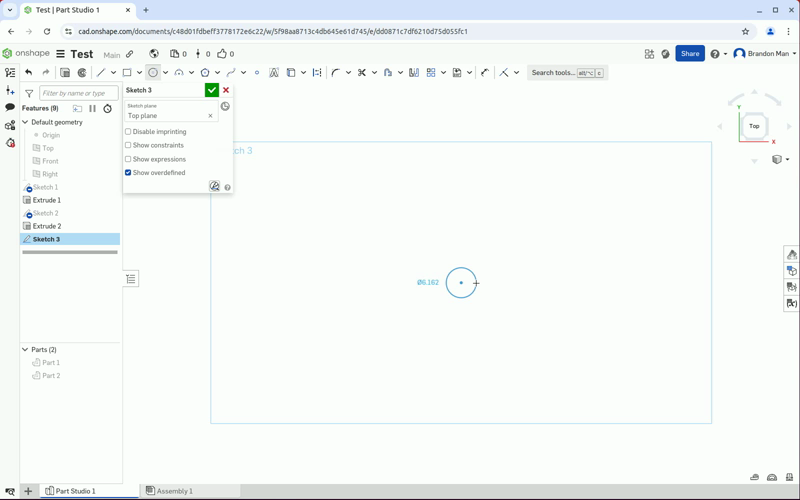
key(esc)
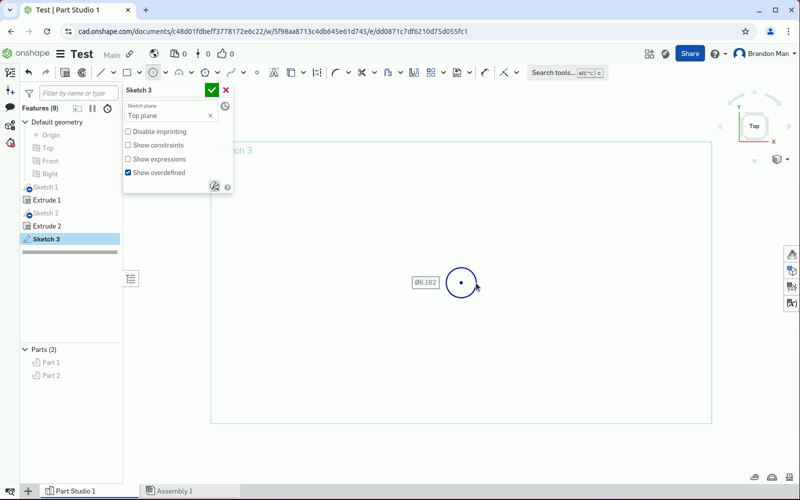
key(c)
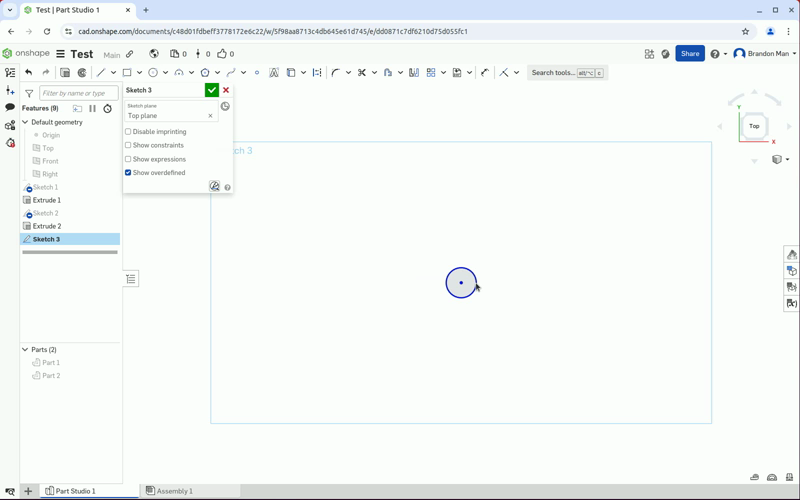
key_down(shift)
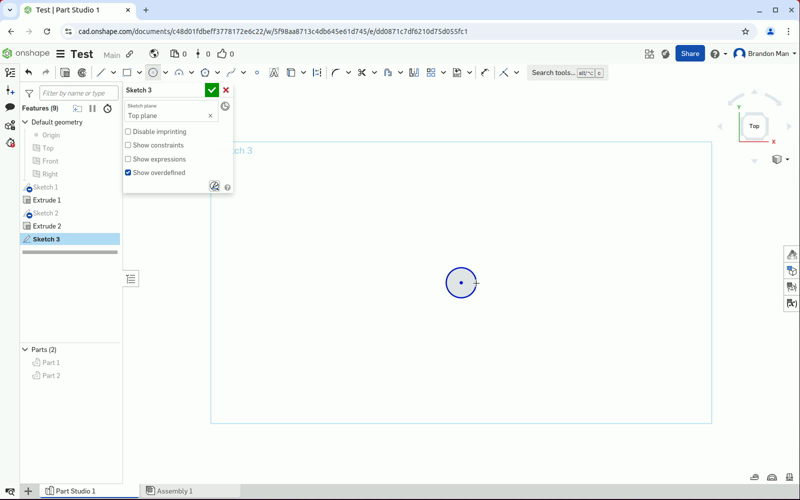
mouse_move(461, 282)
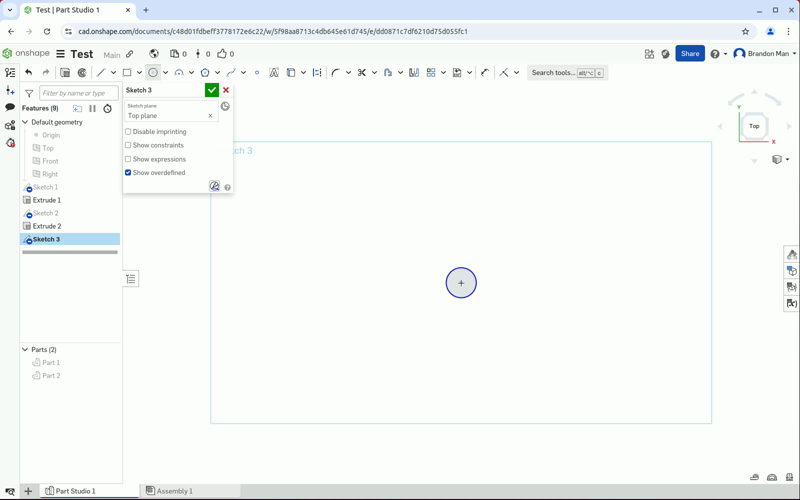
click(461, 282)
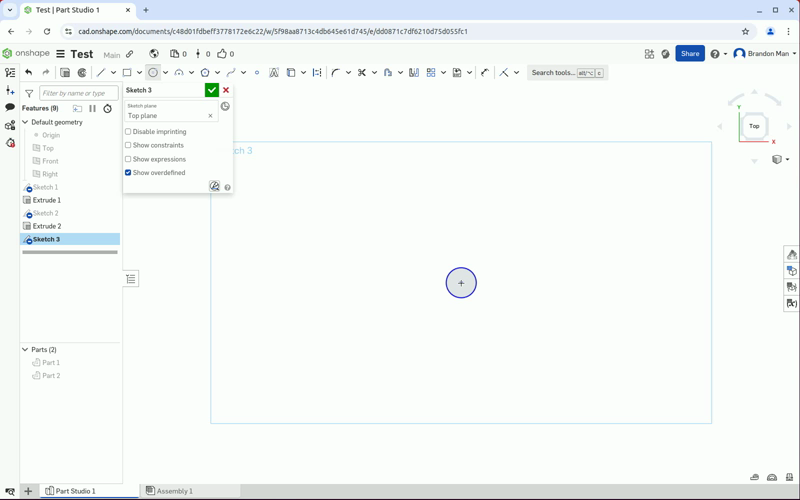
key_up(shift)
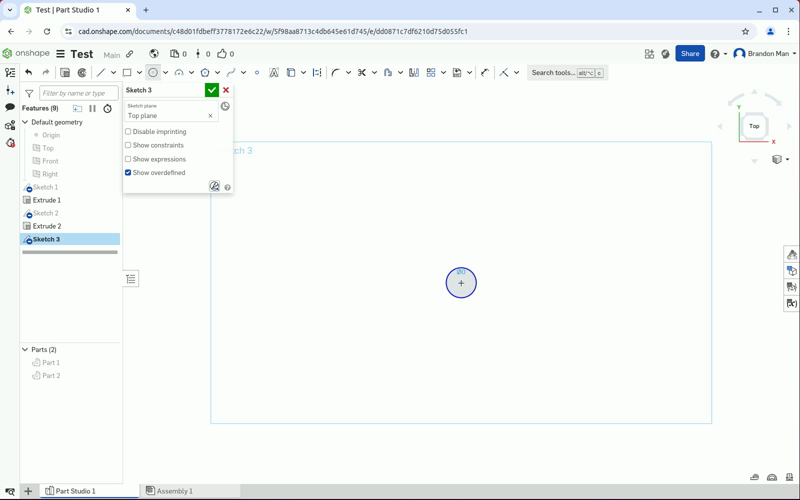
mouse_move(468, 282)
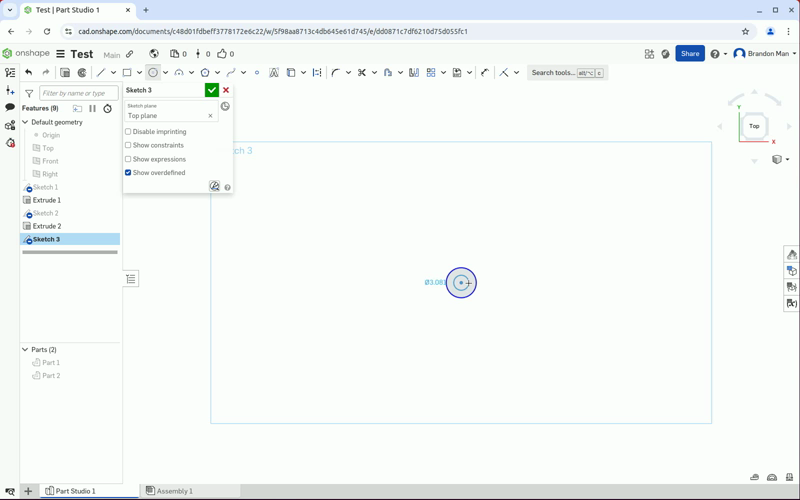
click(468, 282)
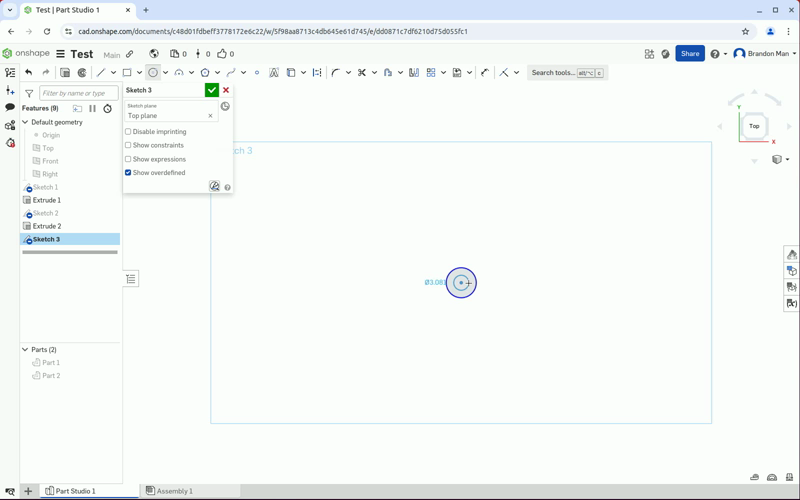
key(esc)
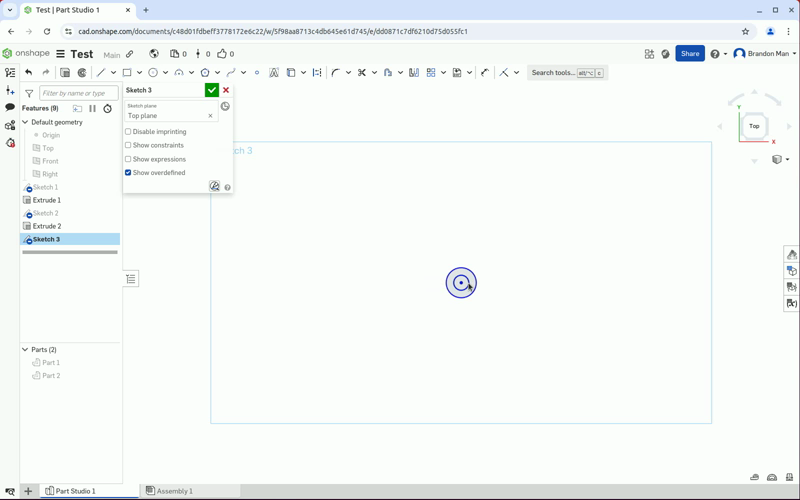
mouse_move(452, 279)
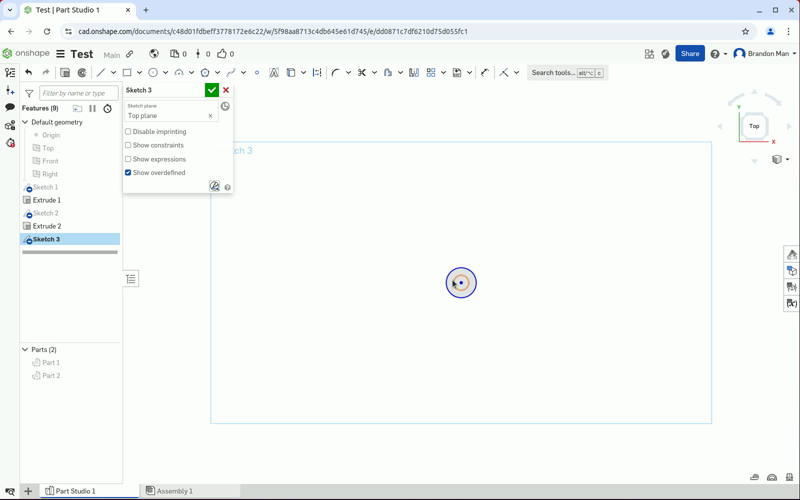
scroll(6)
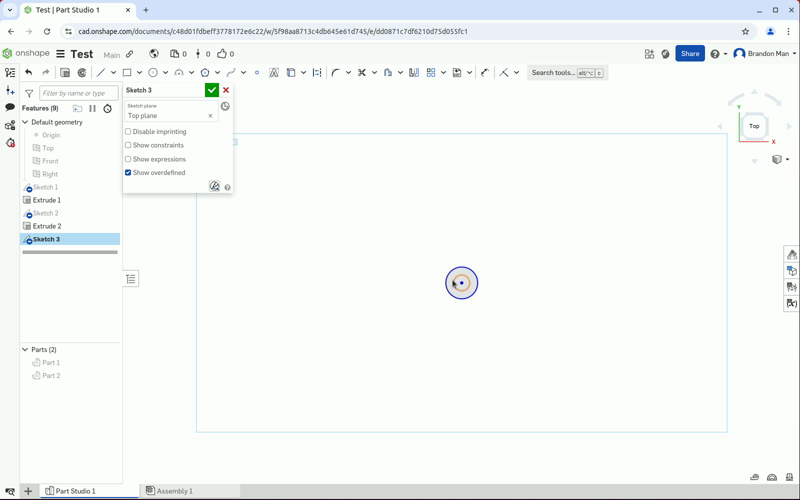
scroll(6)
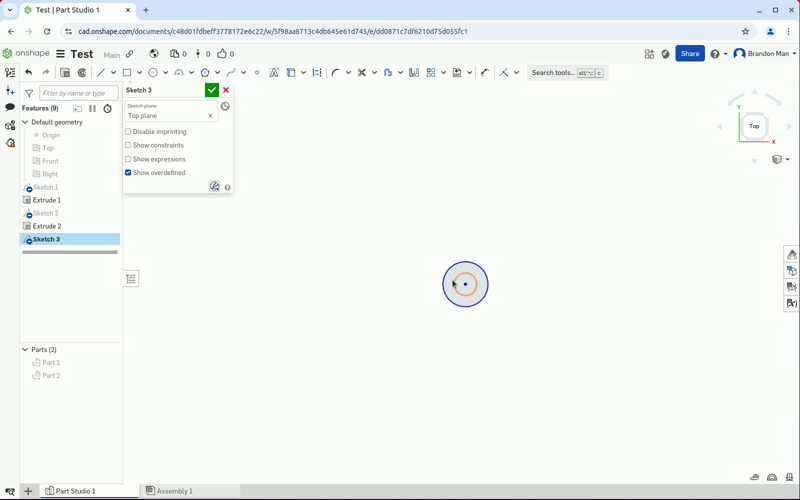
scroll(6)
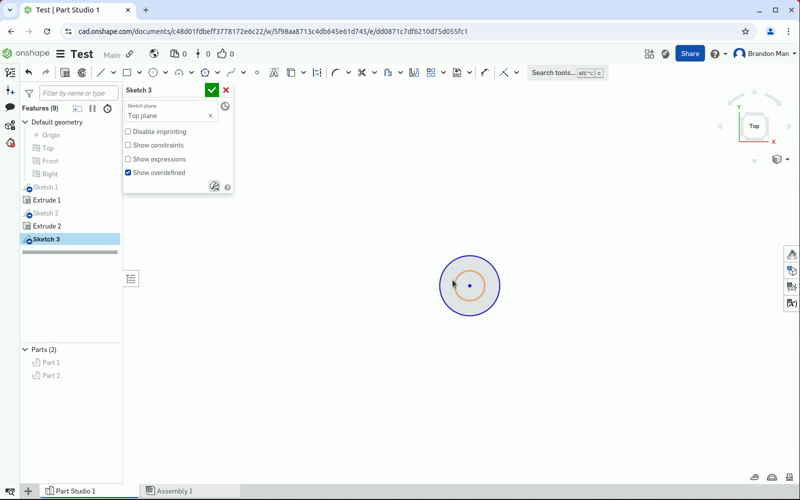
scroll(6)
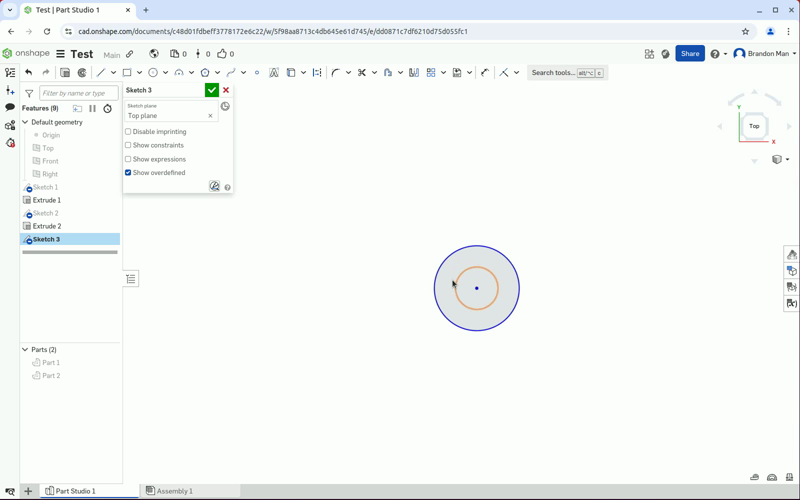
scroll(6)
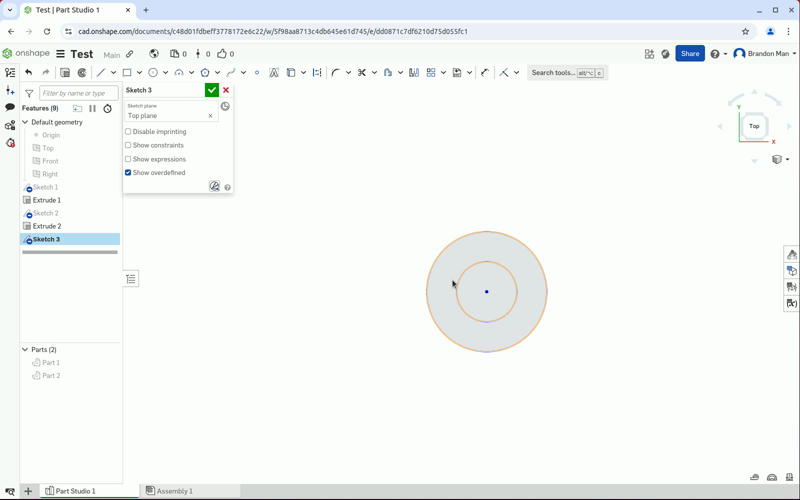
scroll(6)
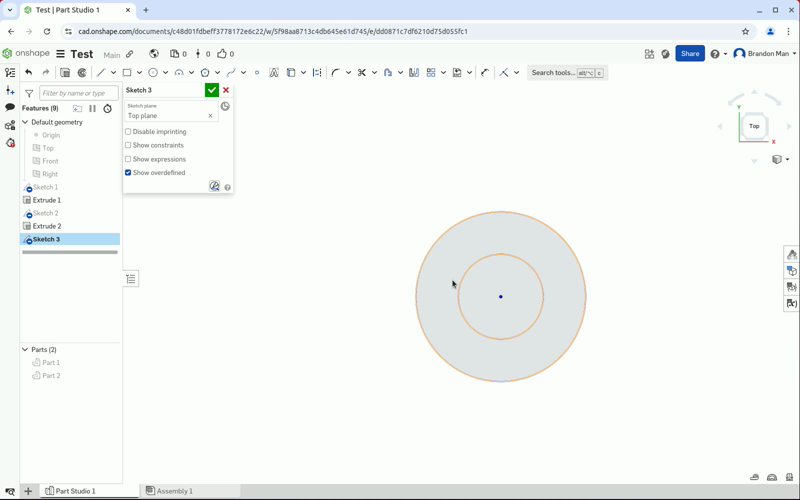
scroll(6)
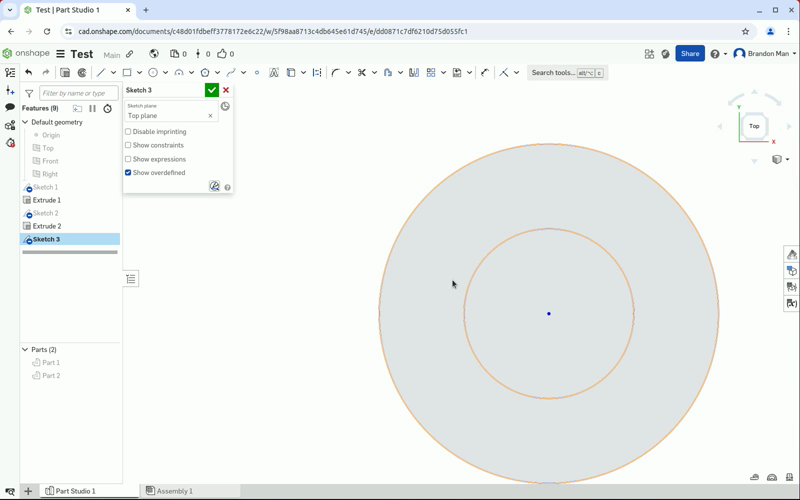
click(452, 279)
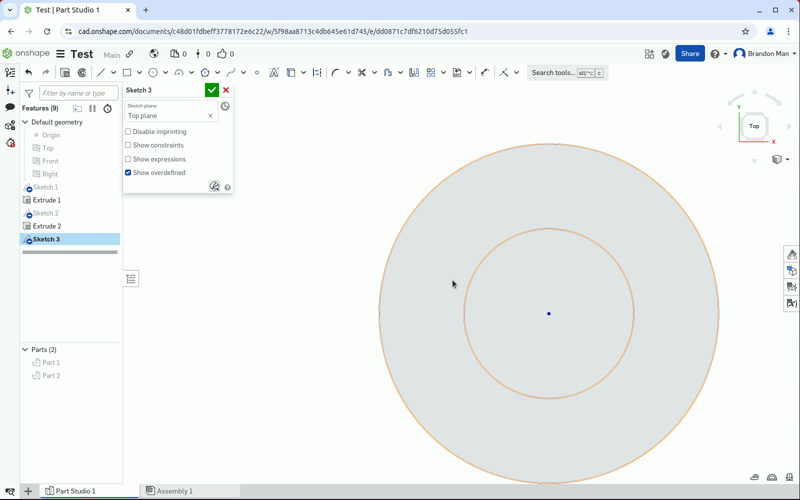
scroll(-6)
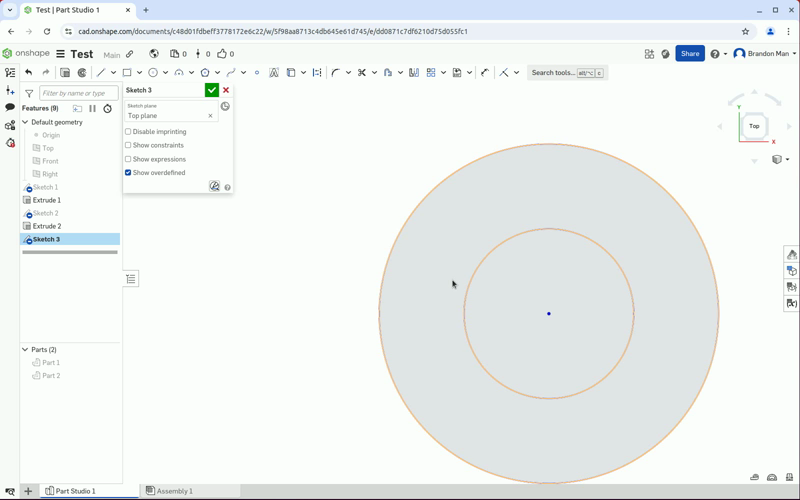
scroll(-6)
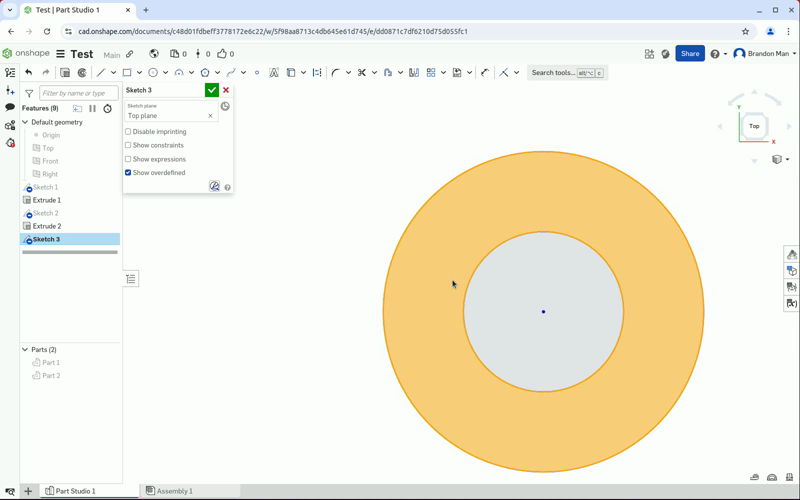
scroll(-6)
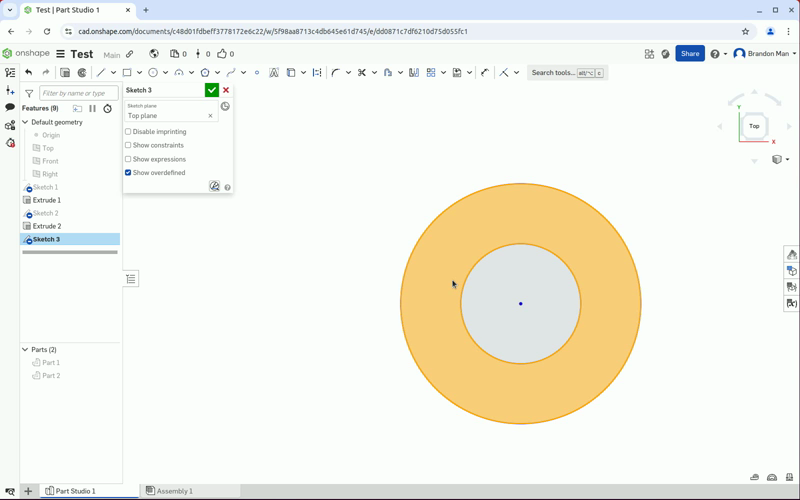
scroll(-6)
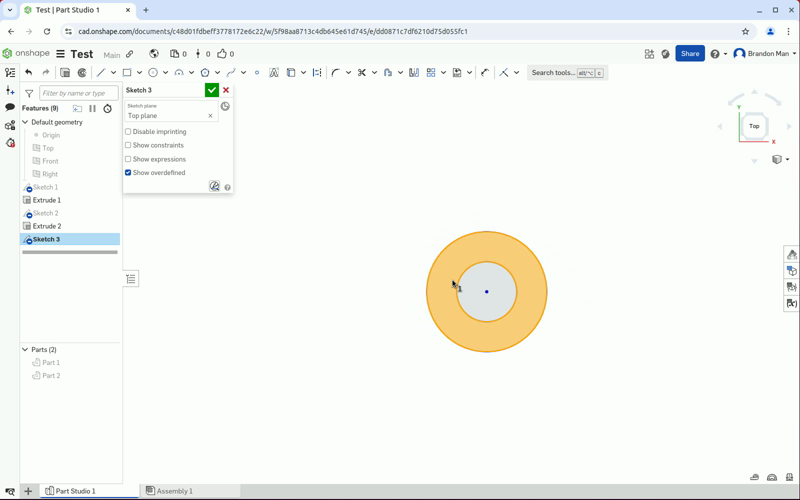
scroll(-6)
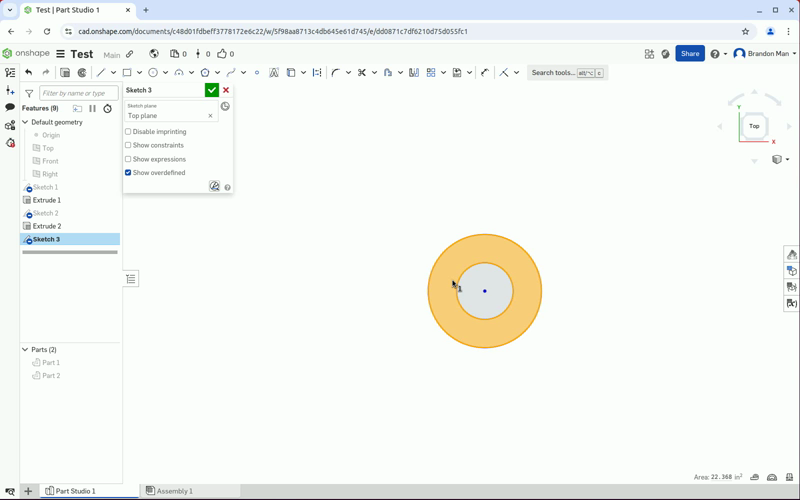
scroll(-6)
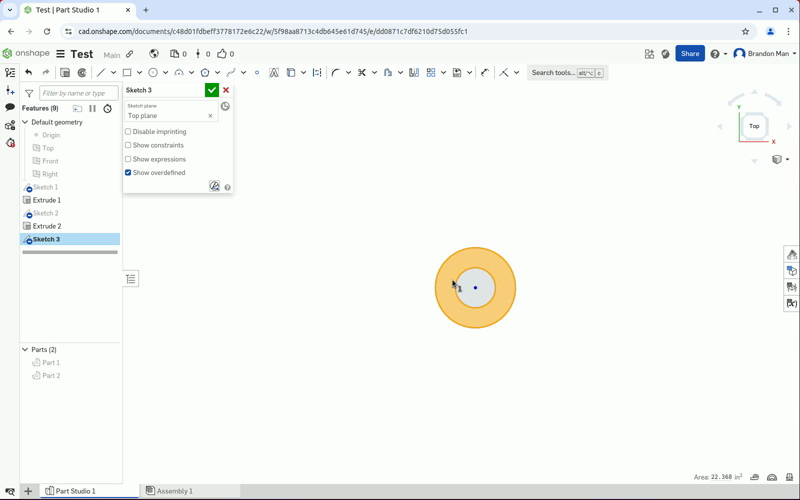
scroll(-6)
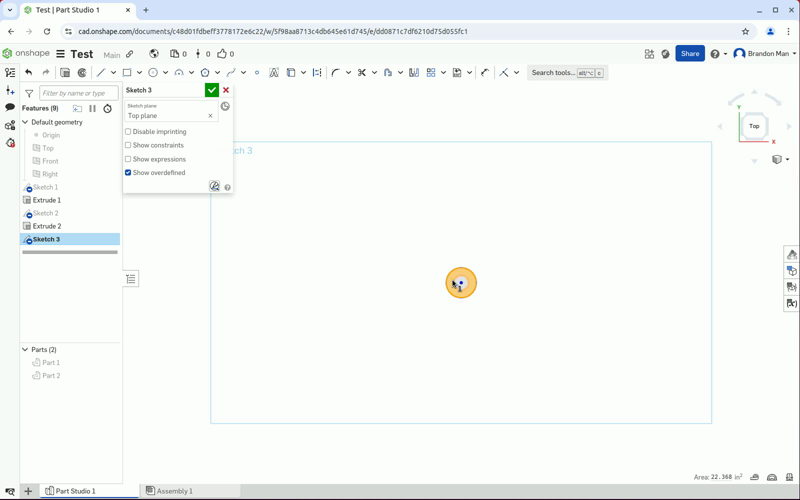
mouse_move(73, 352)
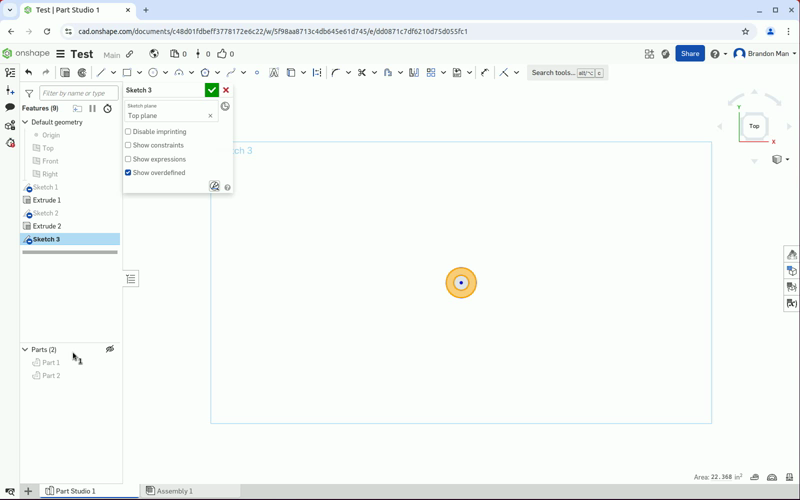
key(shift+y)
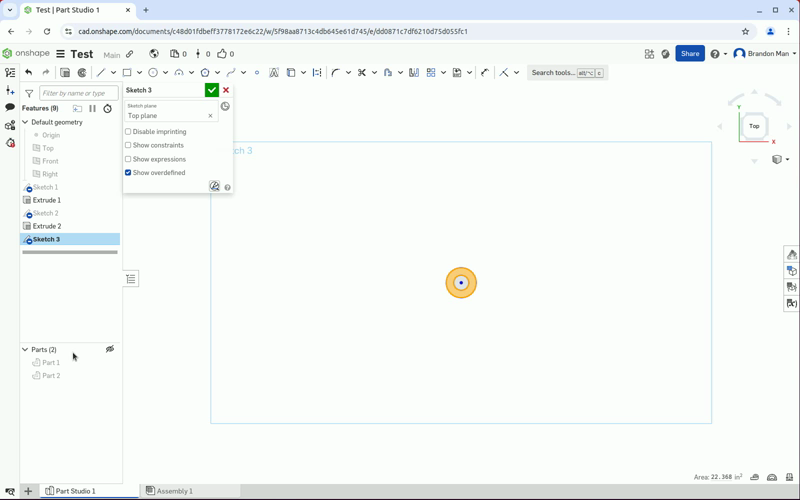
key(shift+e)
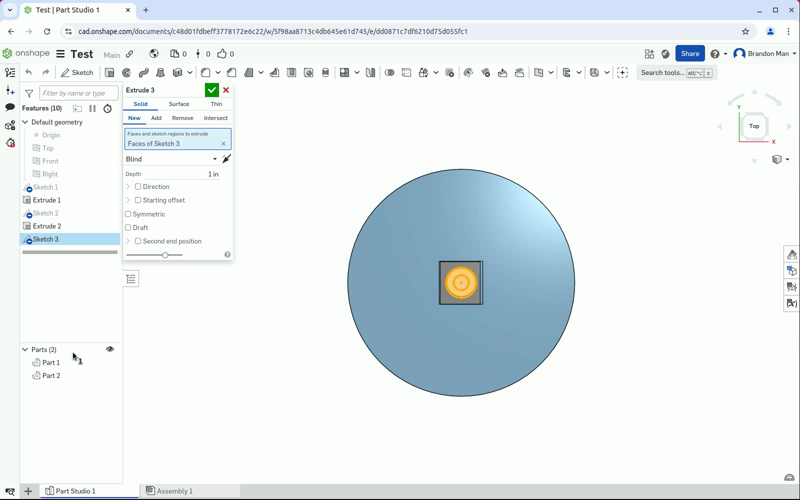
mouse_move(143, 106)
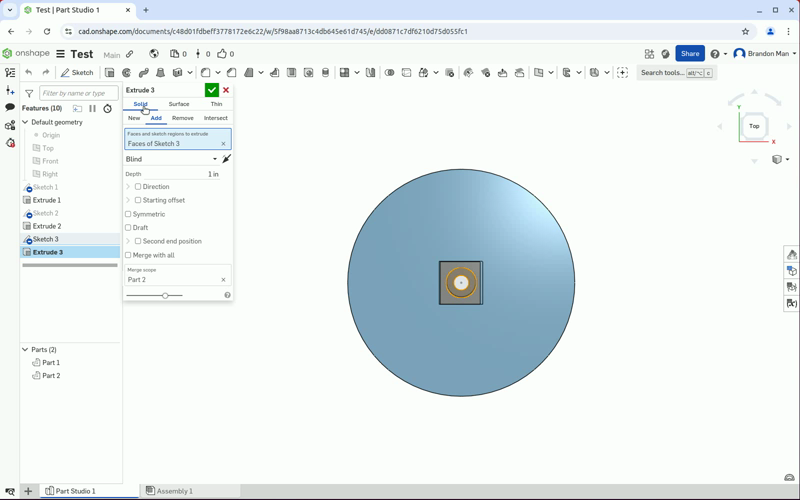
click(143, 106)
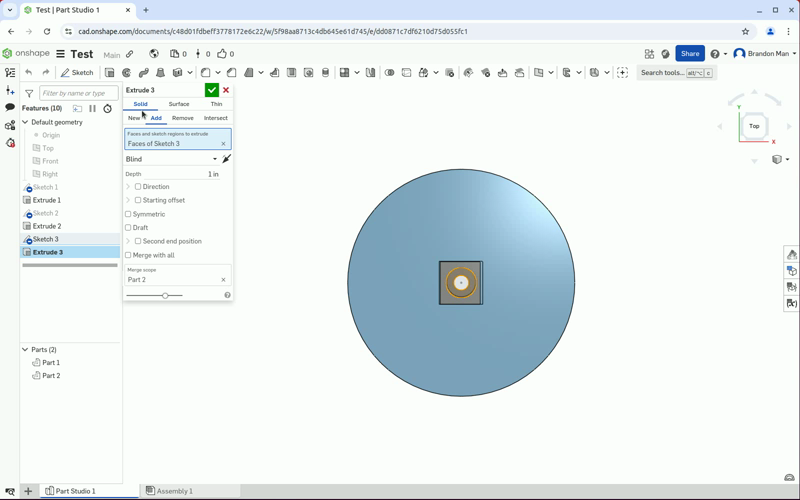
mouse_move(137, 120)
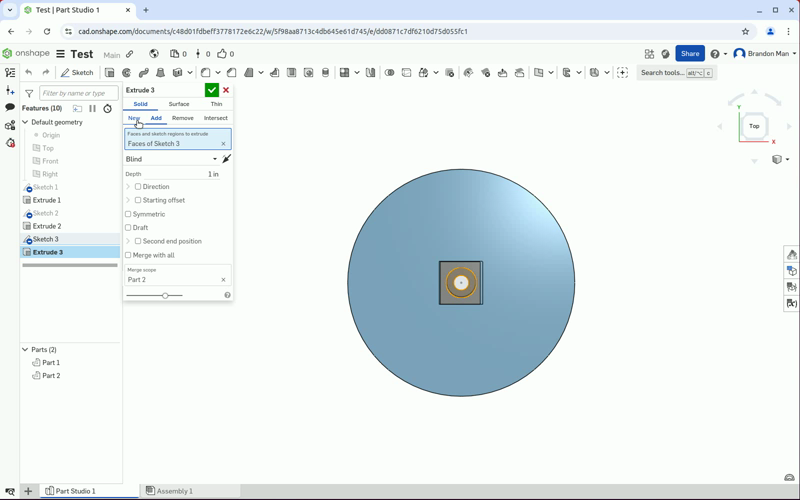
click(137, 120)
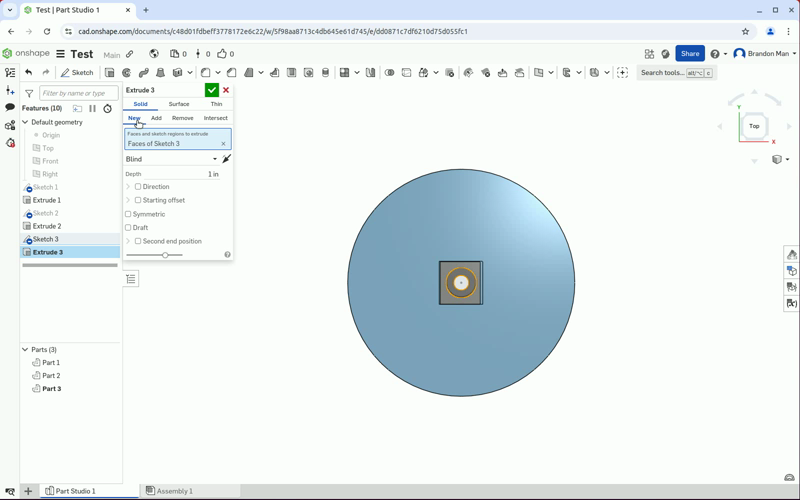
key(tab, 4)
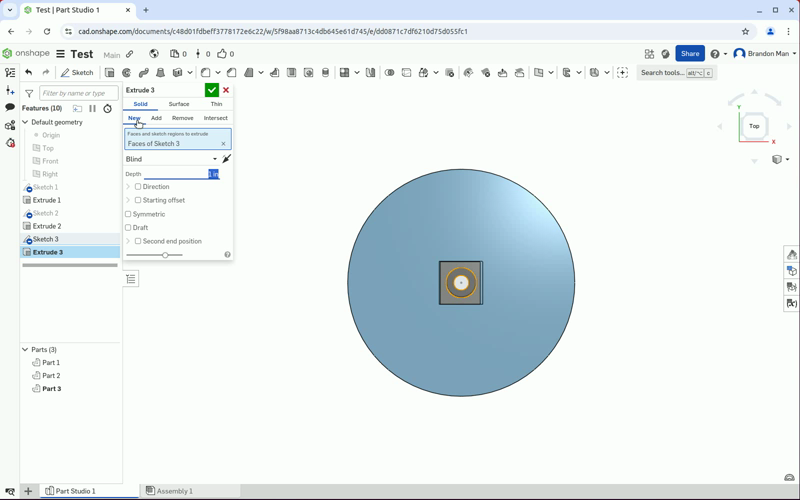
text(4.092)
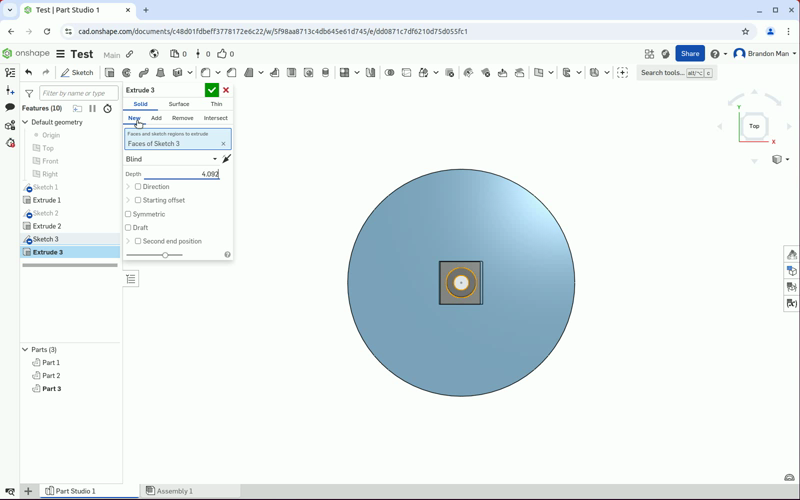
key(enter)
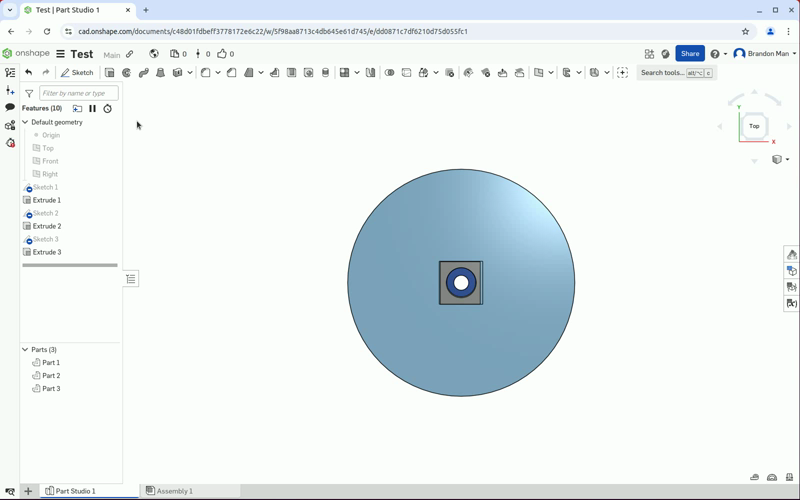
key(shift+h)
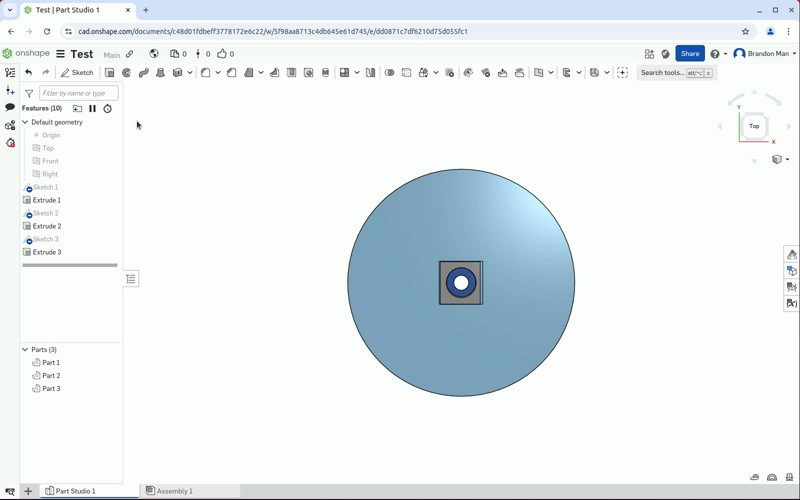
key(shift+h)
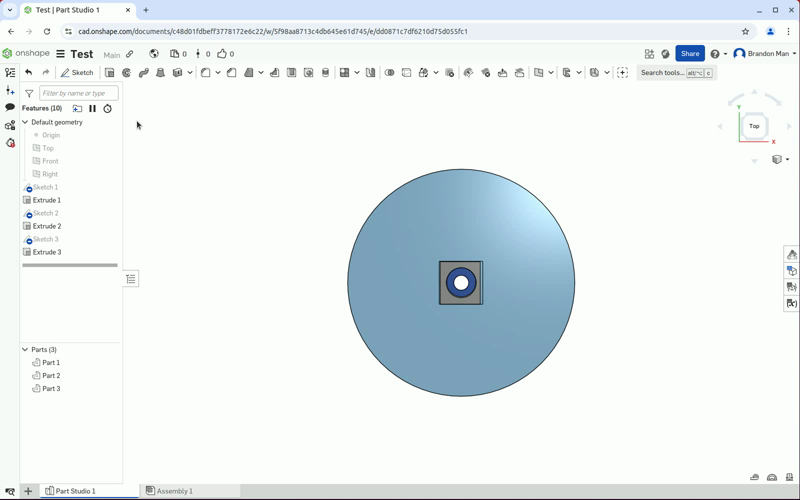
mouse_move(73, 189)
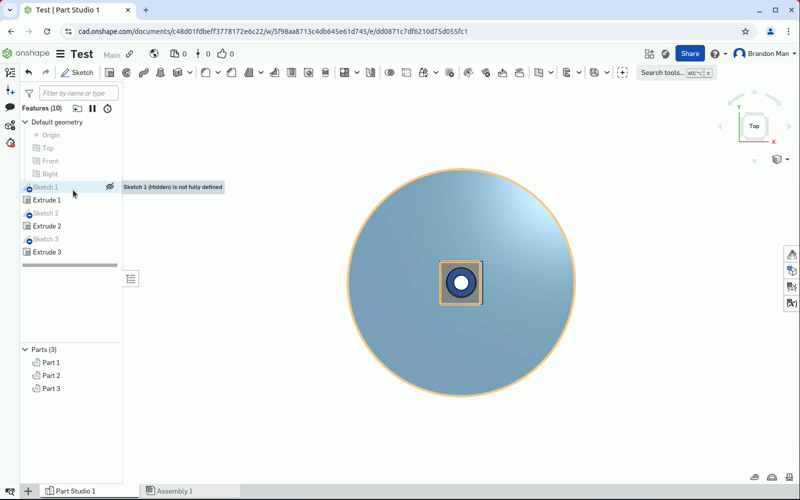
click(73, 189)
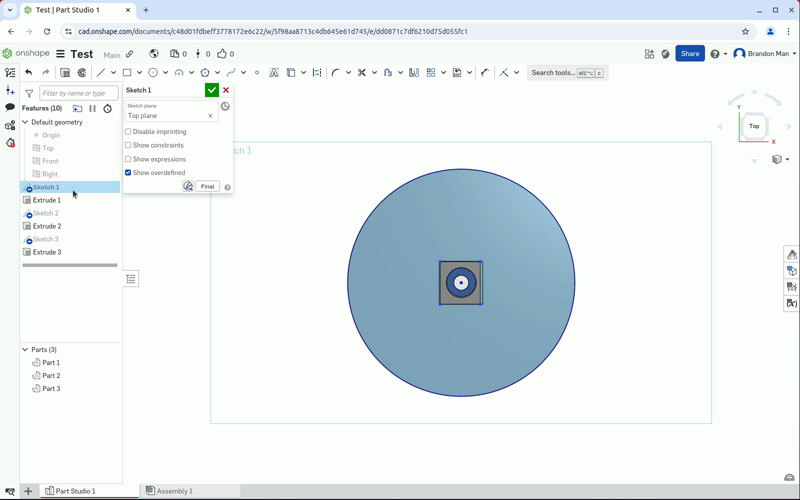
mouse_move(229, 92)
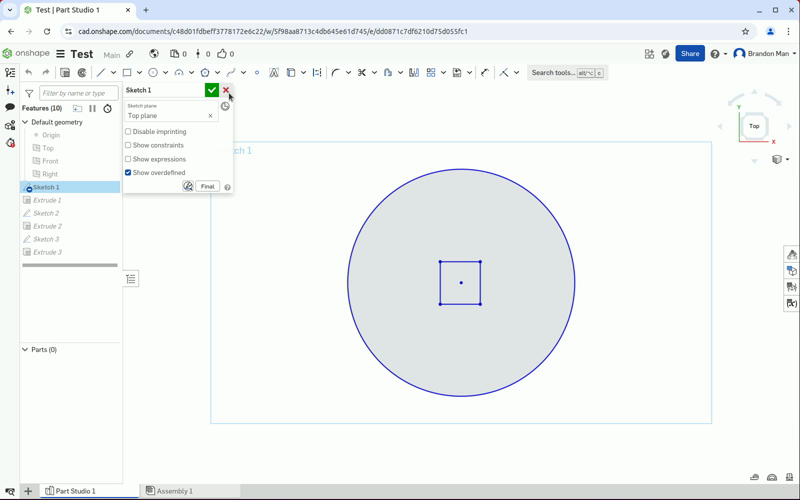
click(229, 92)
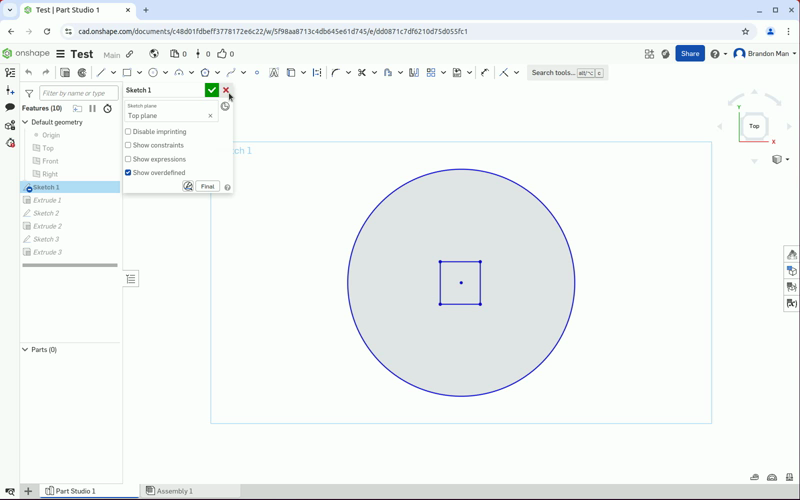
key(shift+s)
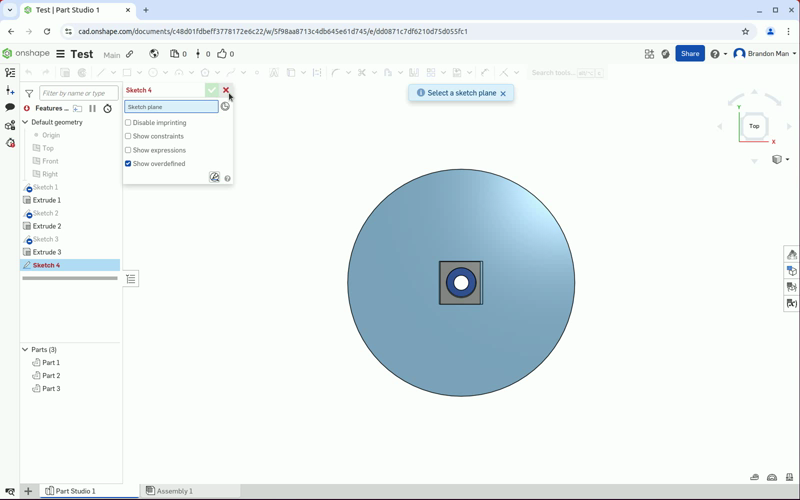
mouse_move(73, 150)
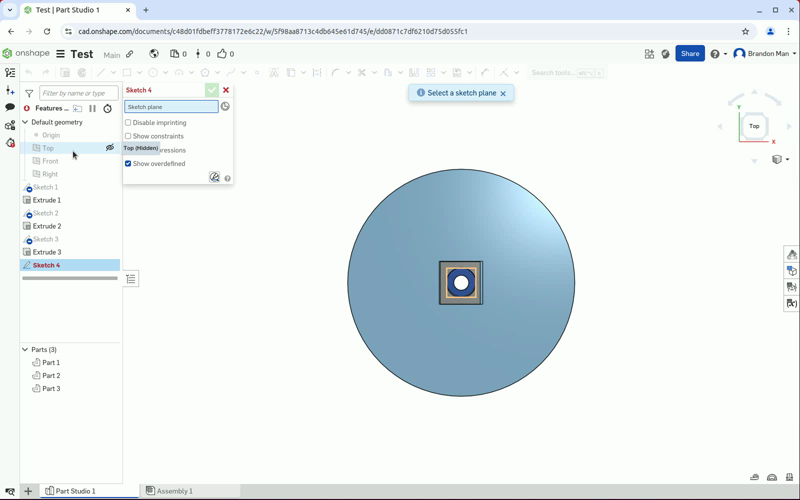
click(73, 150)
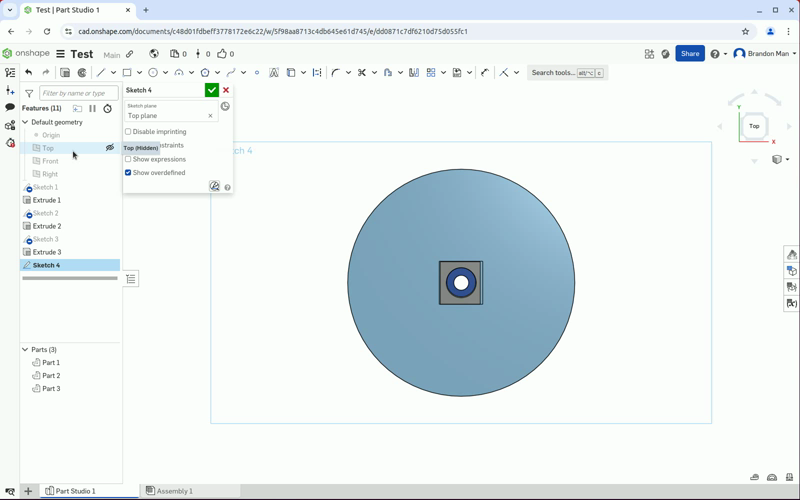
mouse_move(73, 352)
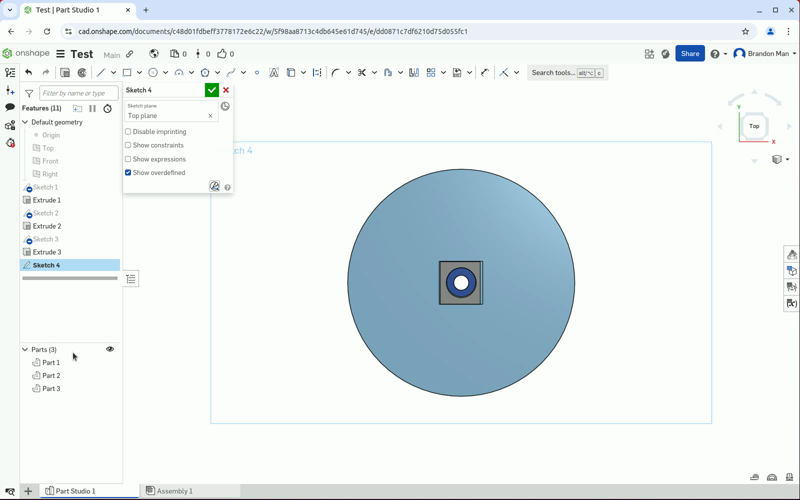
key(y)
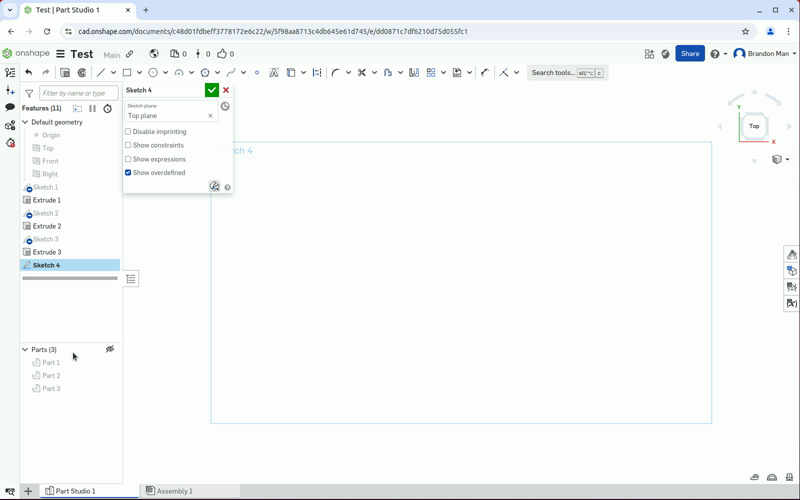
key(l)
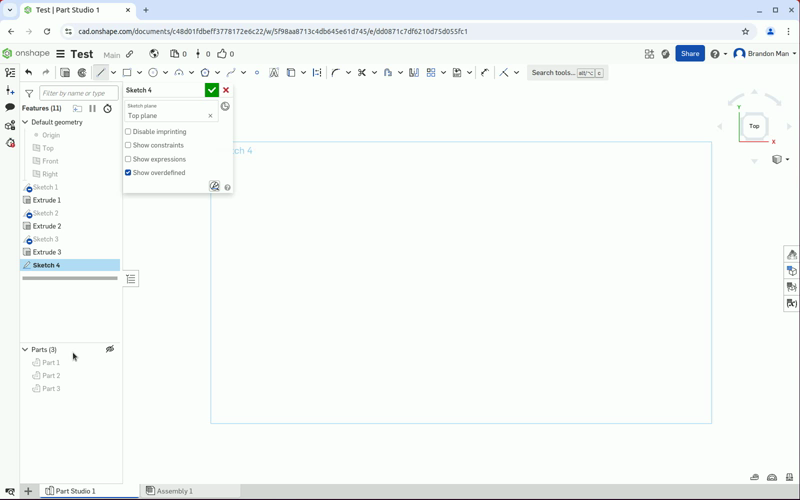
key_down(shift)
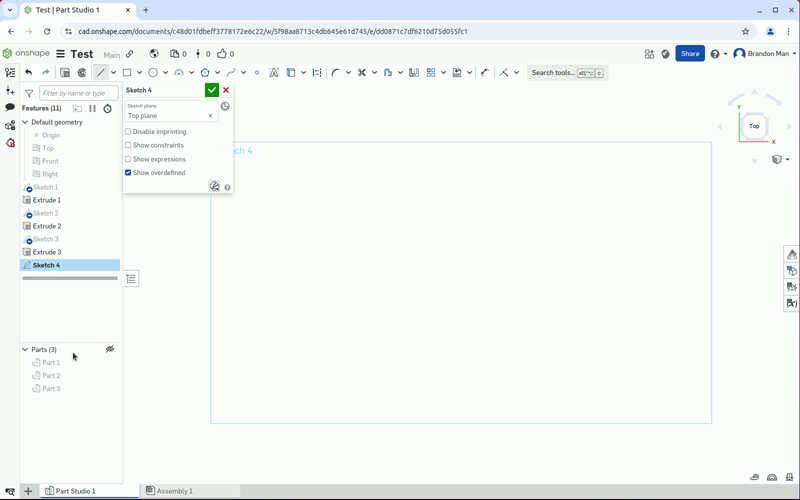
mouse_move(439, 304)
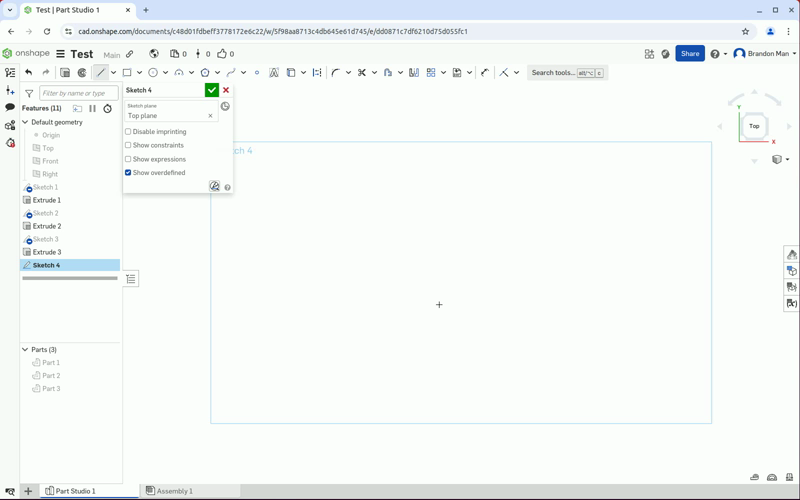
click(439, 304)
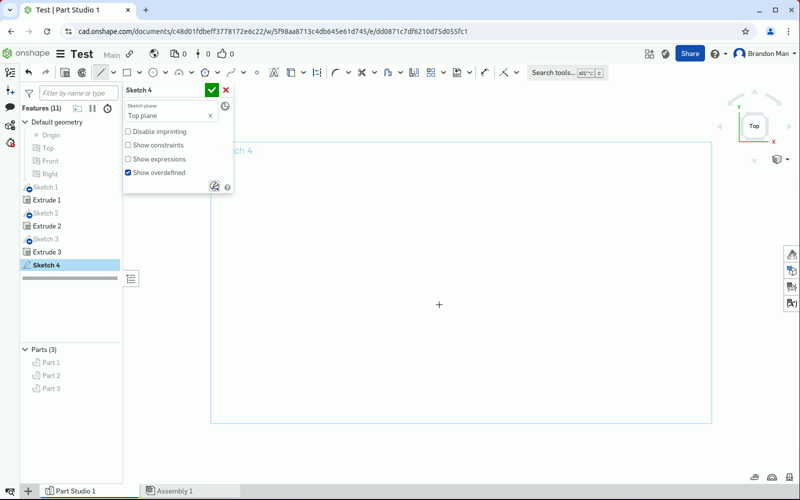
key_up(shift)
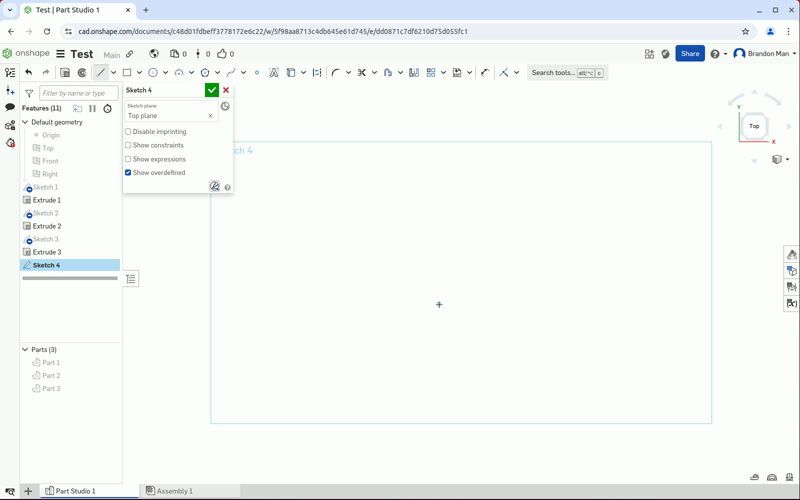
key_down(shift)
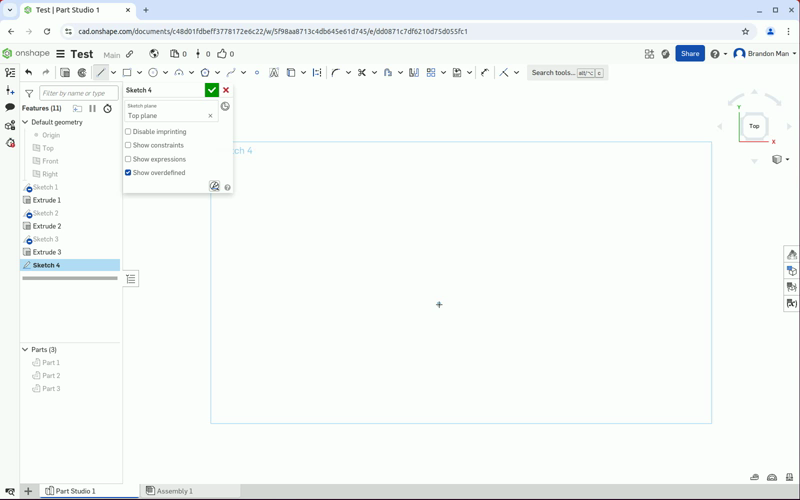
mouse_move(469, 304)
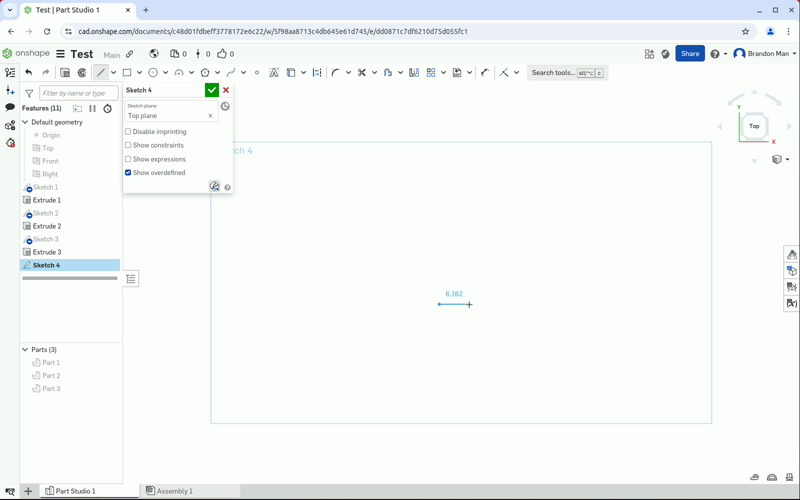
mouse_move(482, 304)
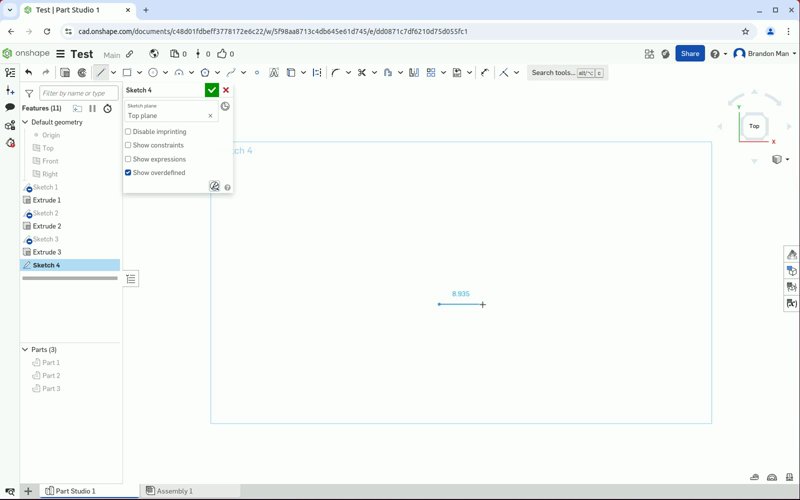
click(482, 304)
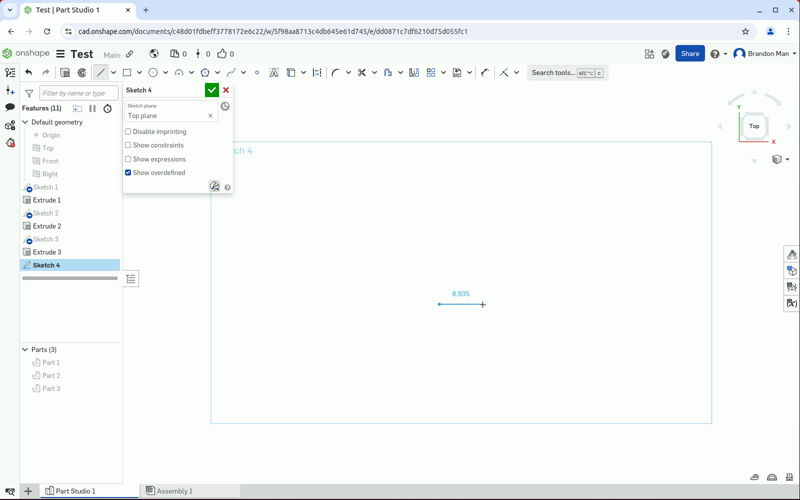
key_up(shift)
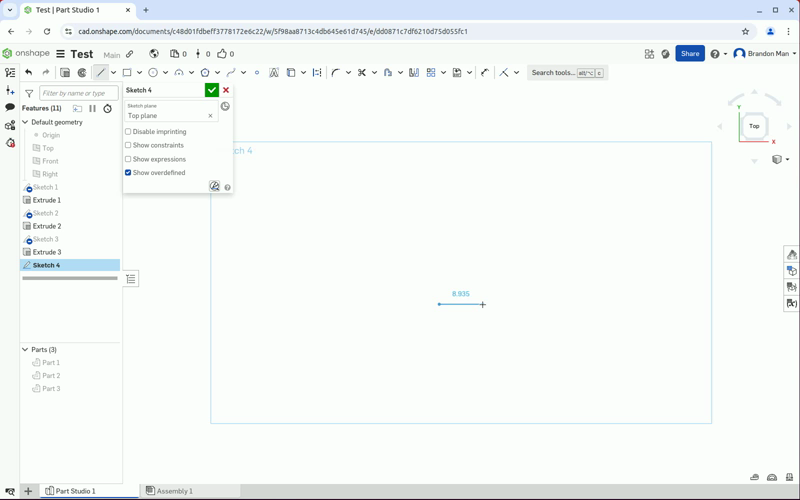
key_down(shift)
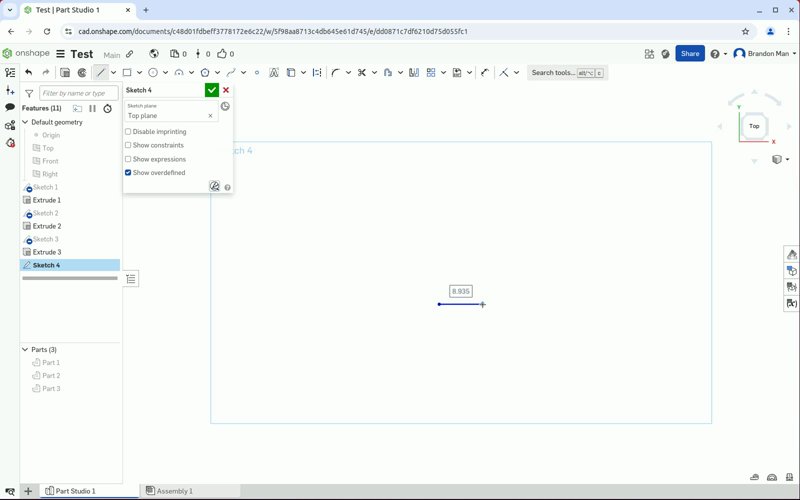
mouse_move(512, 304)
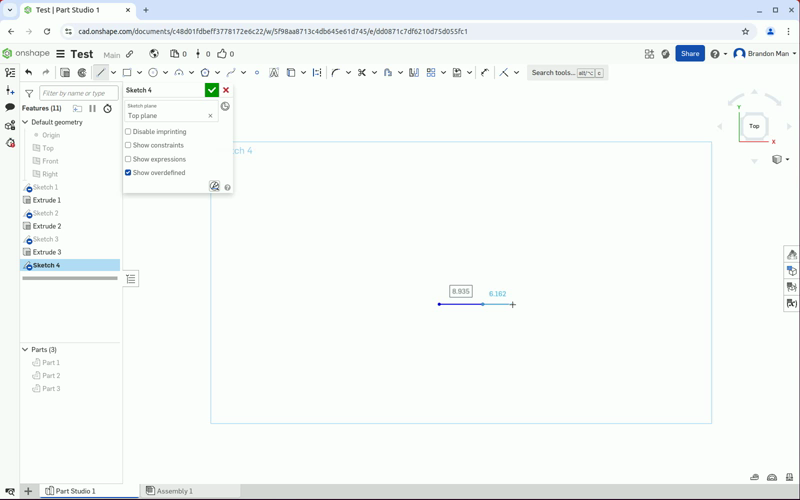
mouse_move(482, 261)
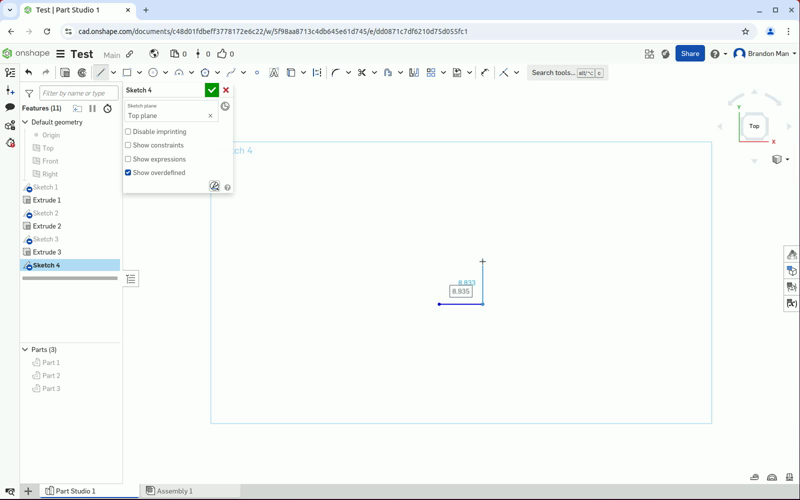
click(482, 261)
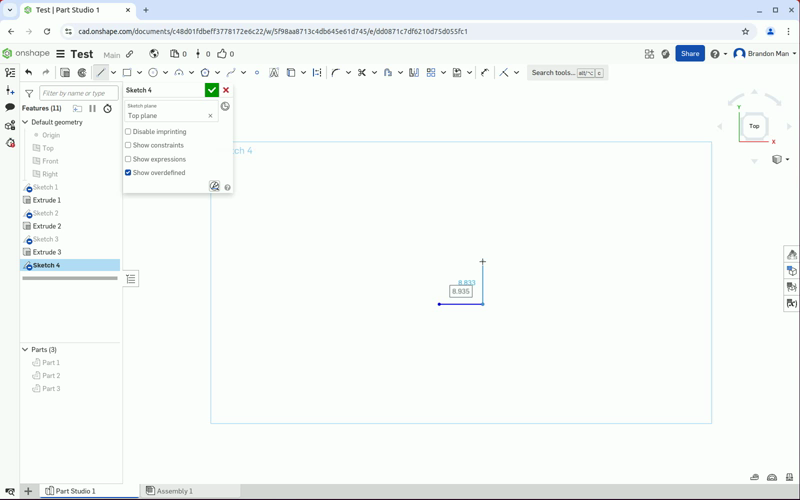
key_up(shift)
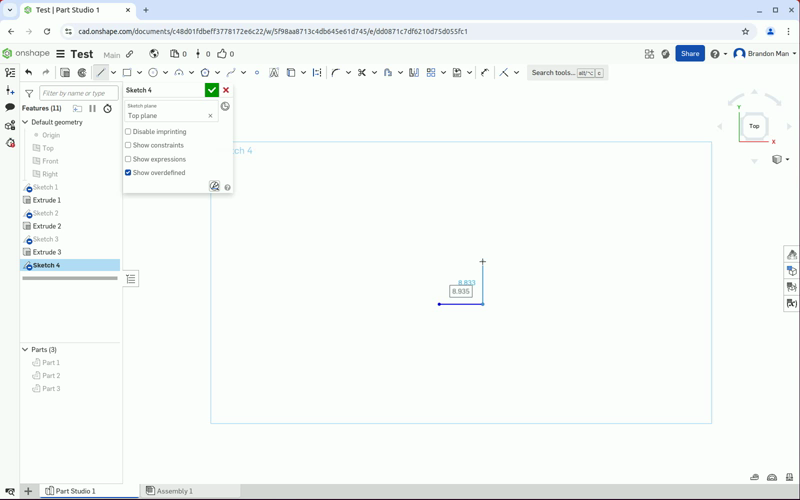
key_down(shift)
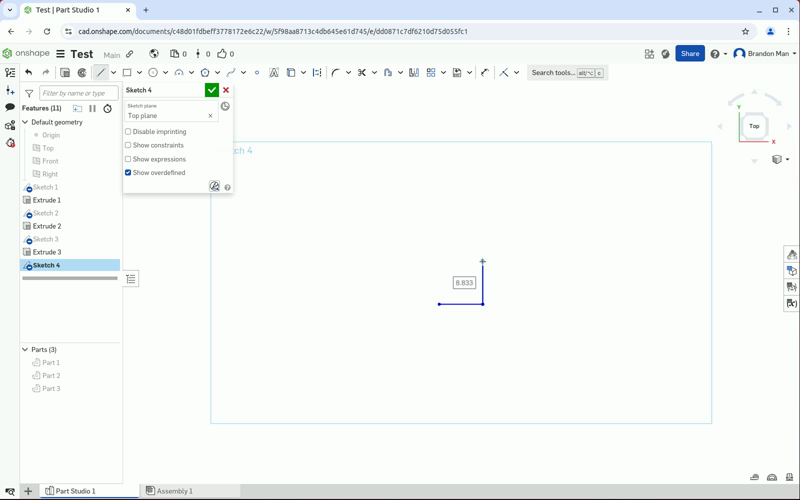
mouse_move(512, 261)
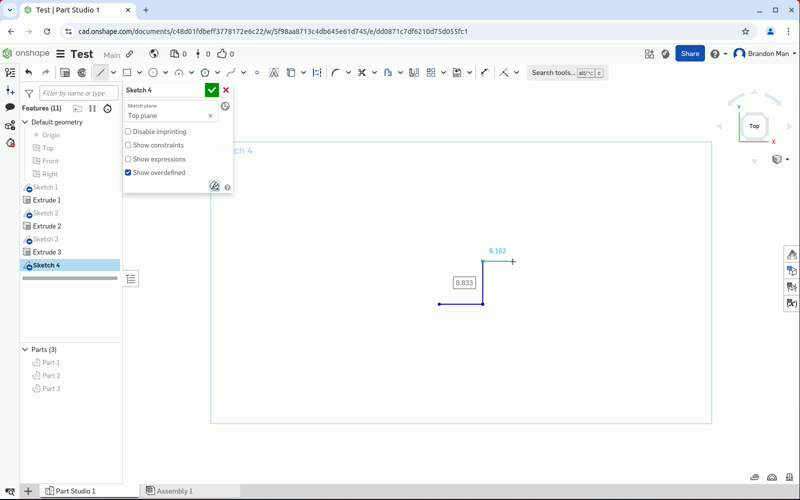
mouse_move(439, 261)
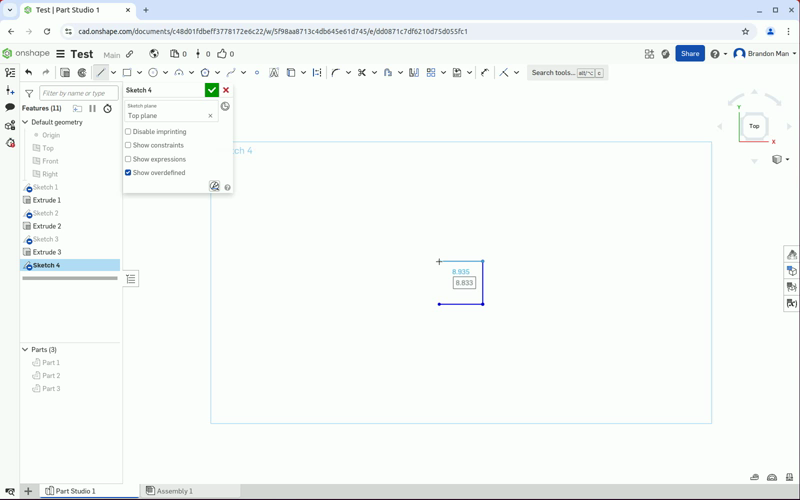
click(439, 261)
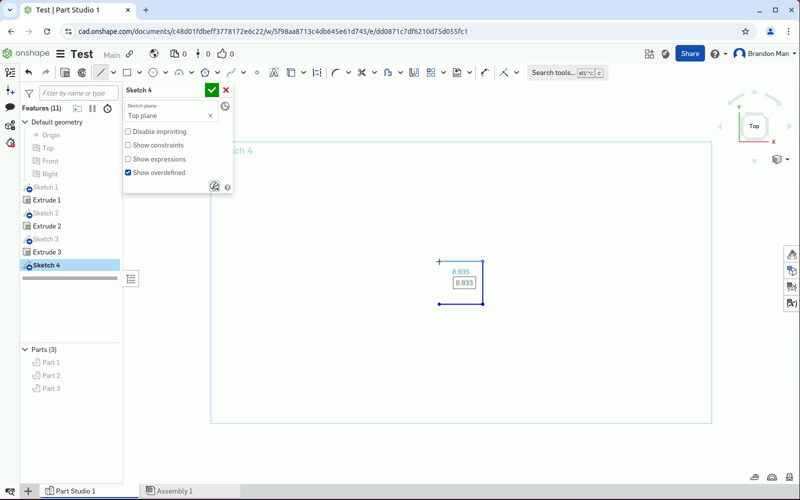
key_up(shift)
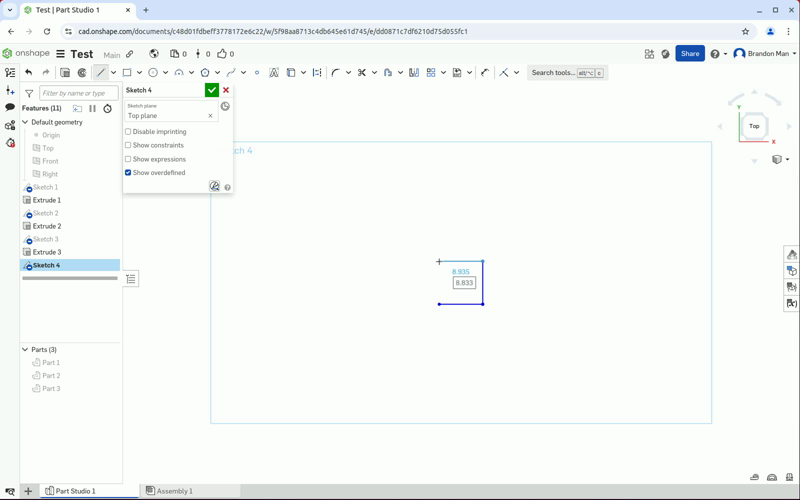
mouse_move(469, 261)
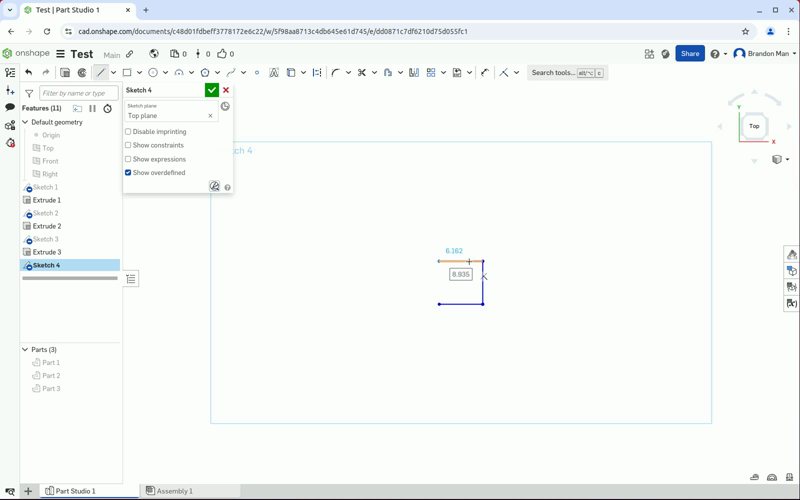
key_down(shift)
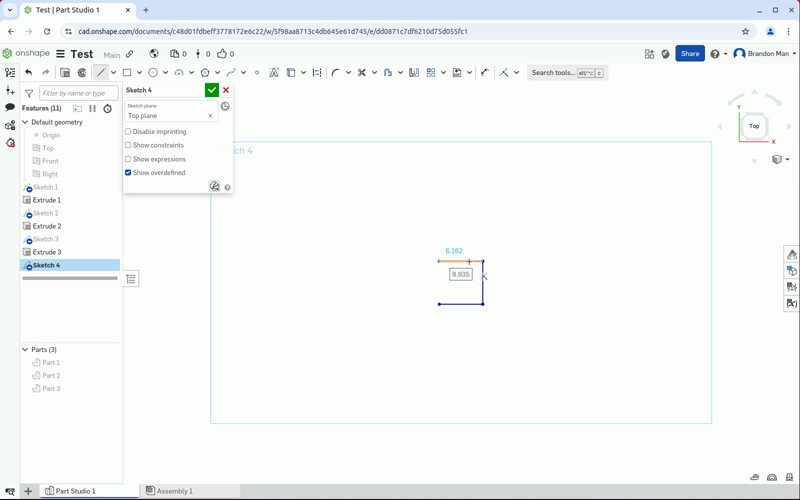
mouse_move(439, 304)
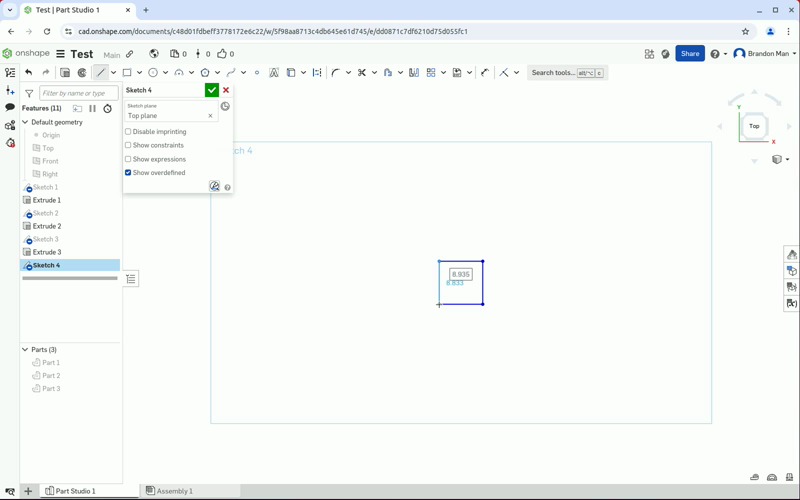
key_up(shift)
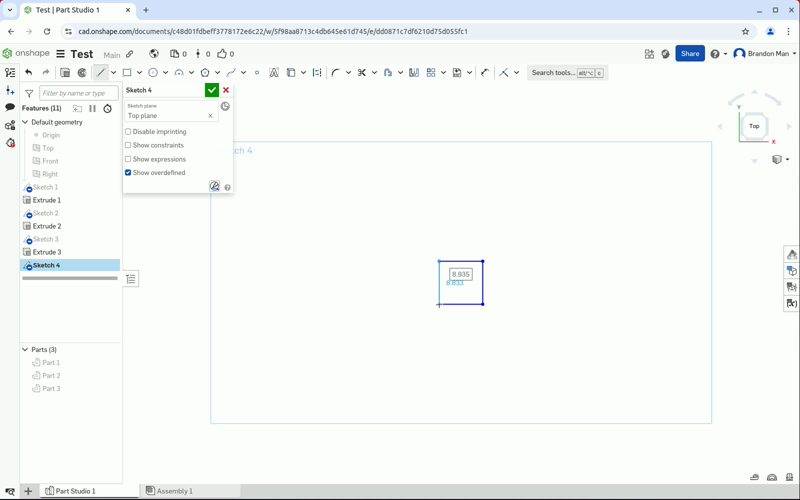
click(439, 304)
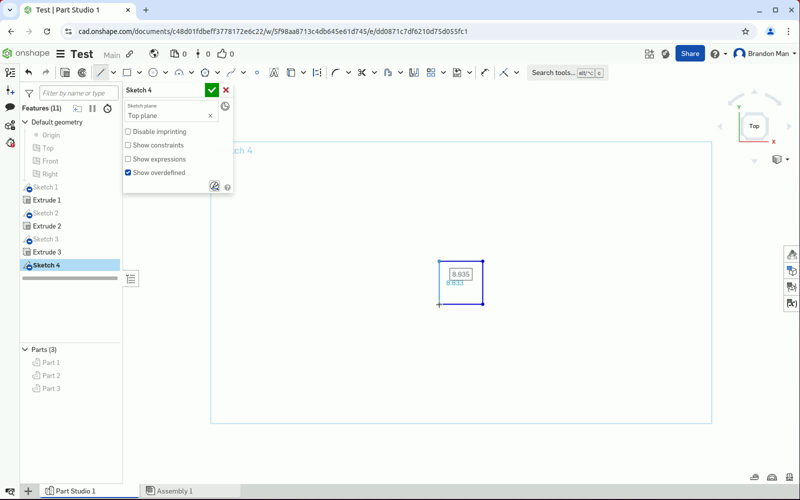
key(esc)
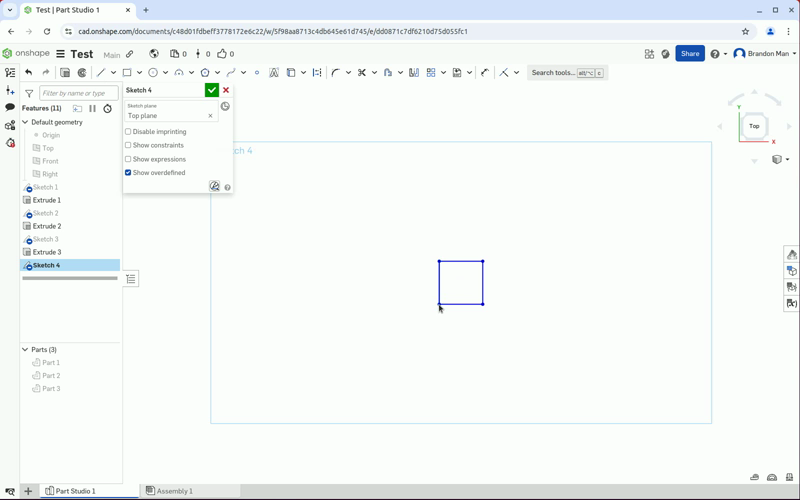
key(c)
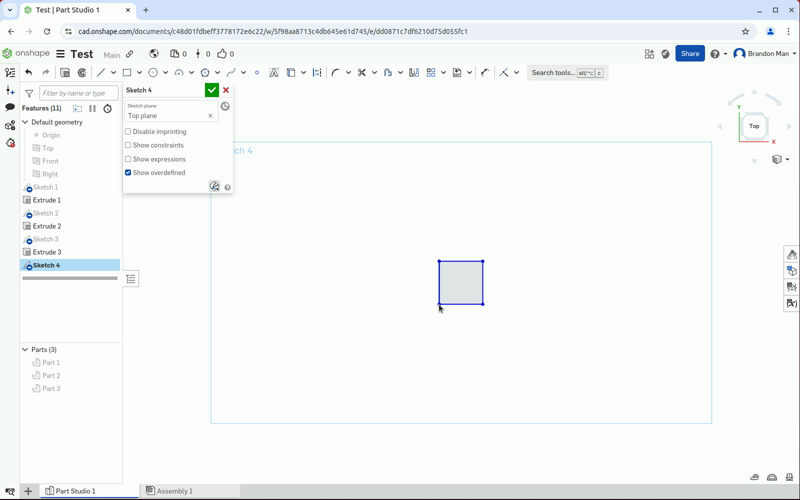
key_down(shift)
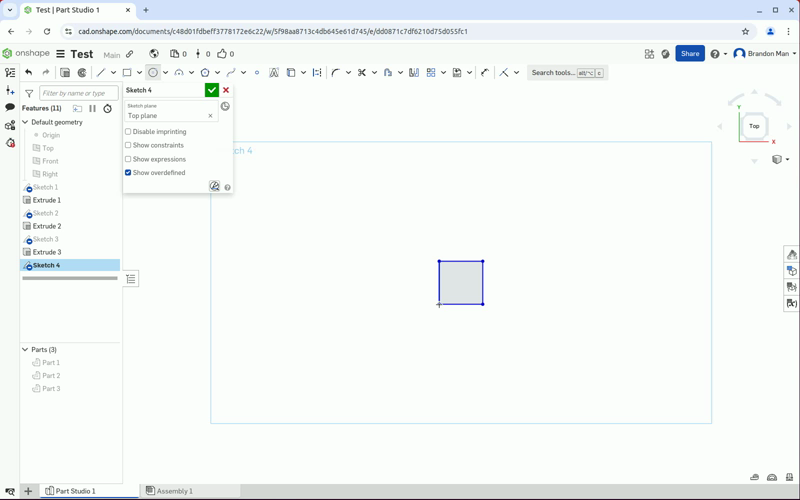
mouse_move(461, 282)
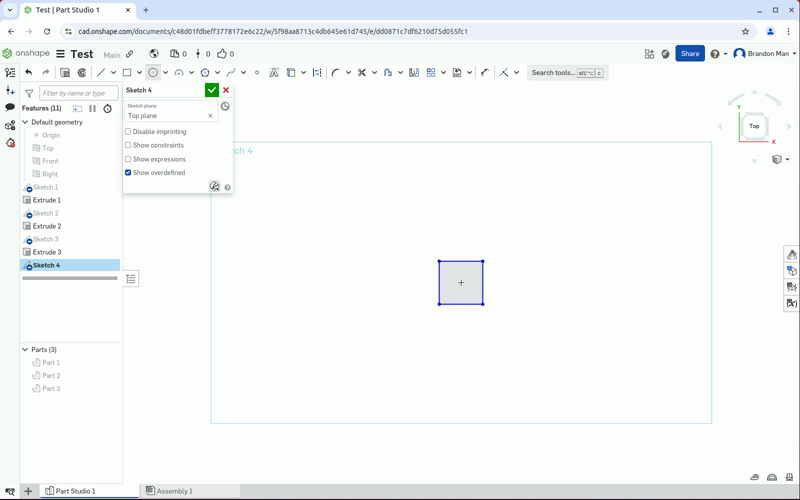
click(461, 282)
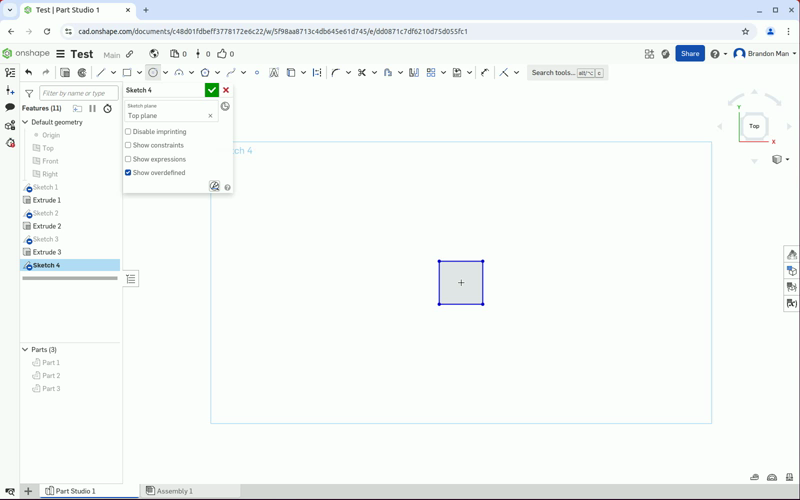
key_up(shift)
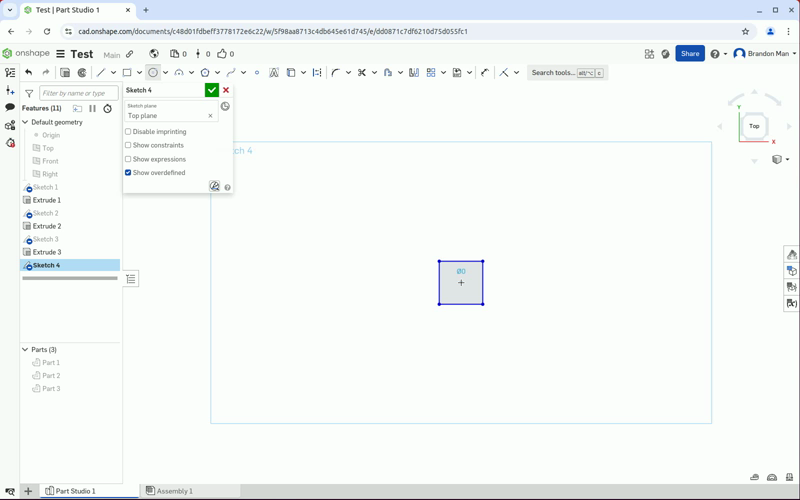
mouse_move(475, 282)
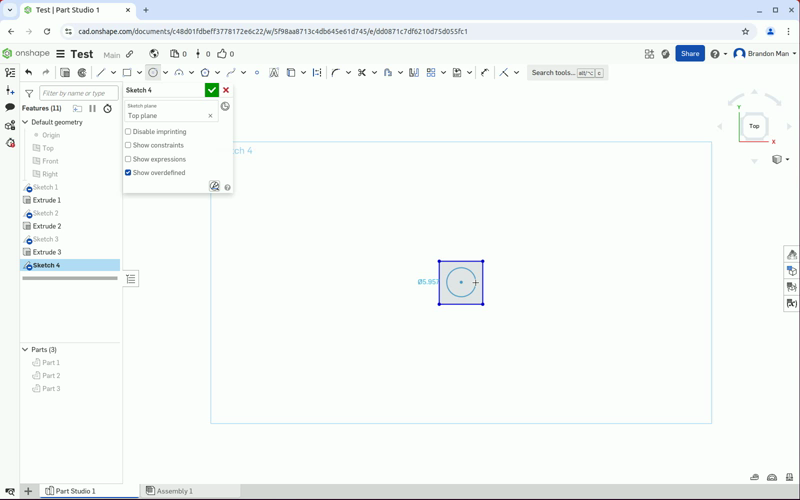
click(475, 282)
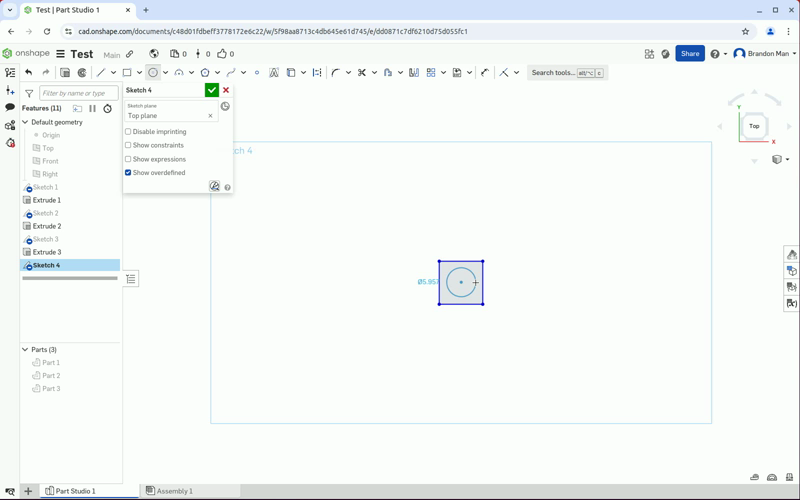
key(esc)
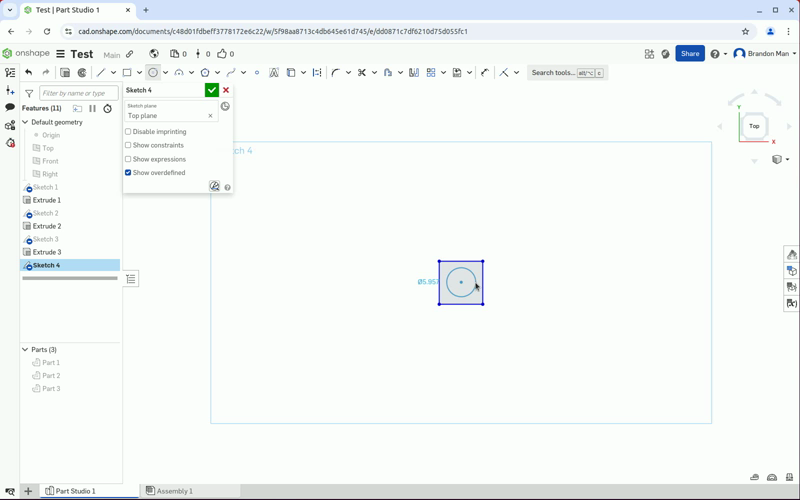
mouse_move(452, 299)
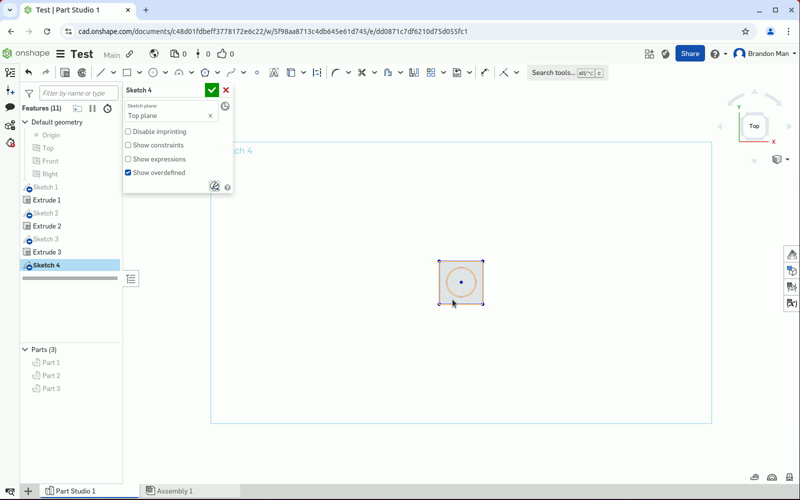
scroll(6)
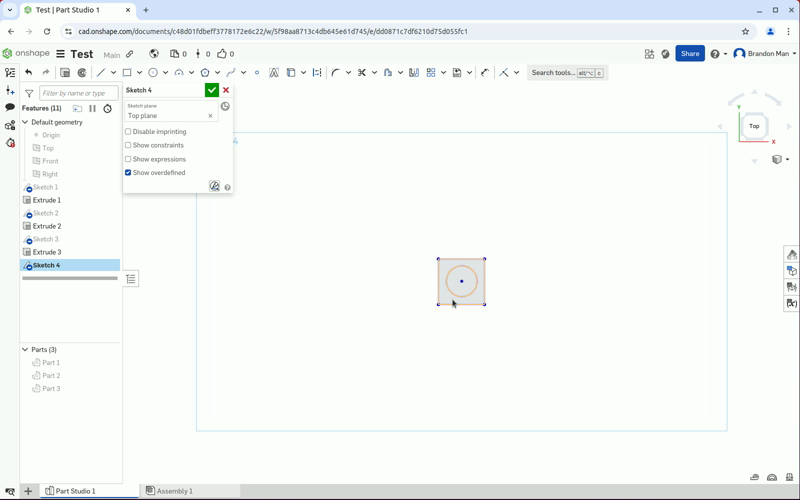
scroll(6)
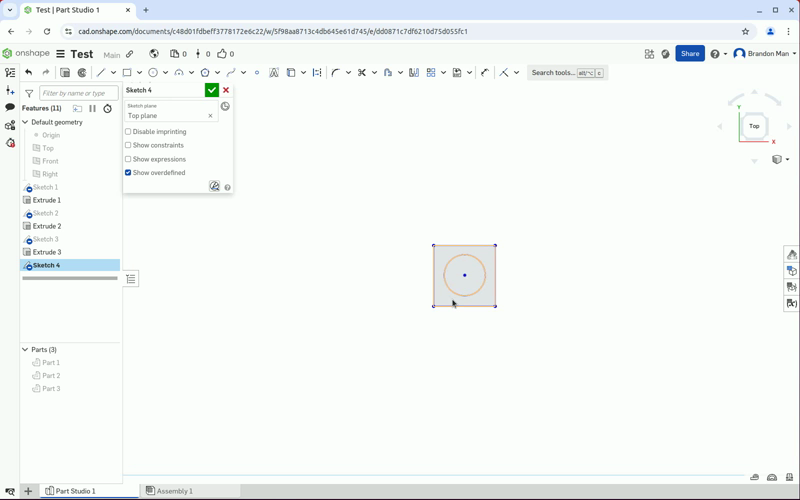
scroll(6)
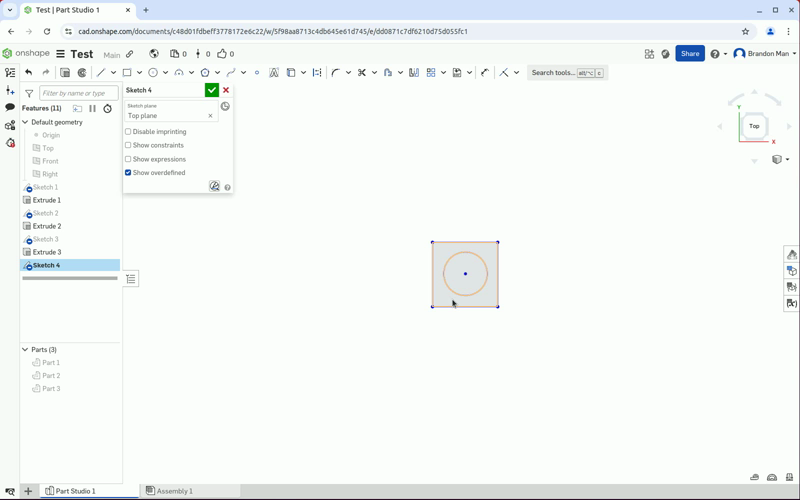
scroll(6)
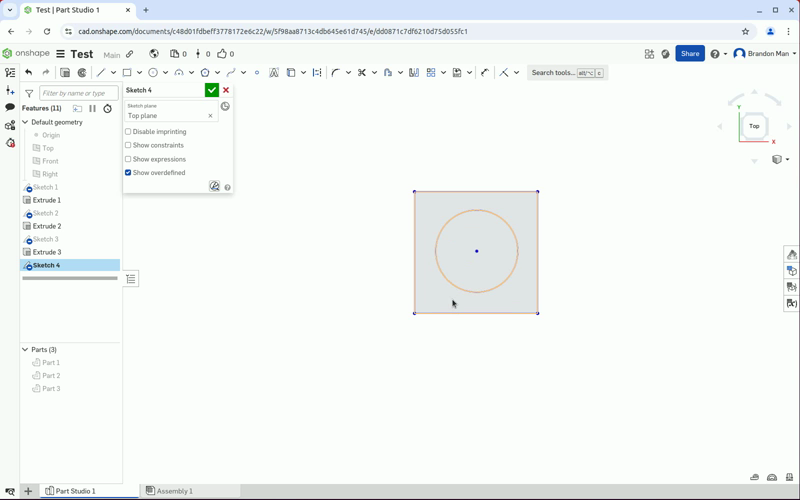
scroll(6)
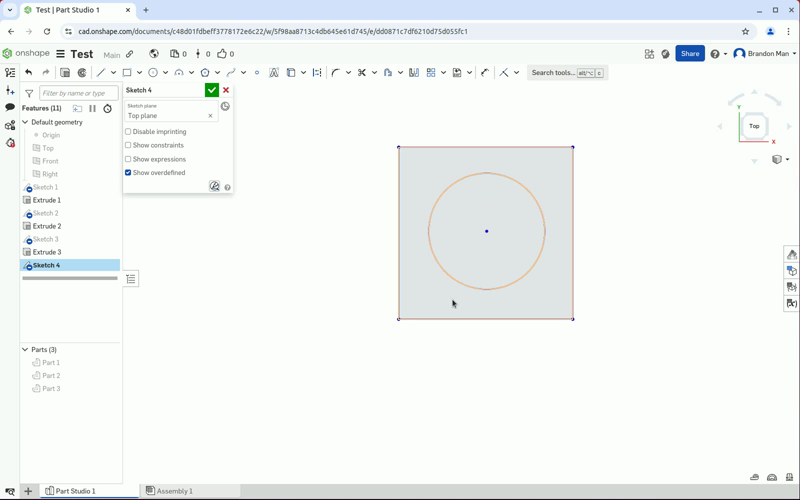
scroll(6)
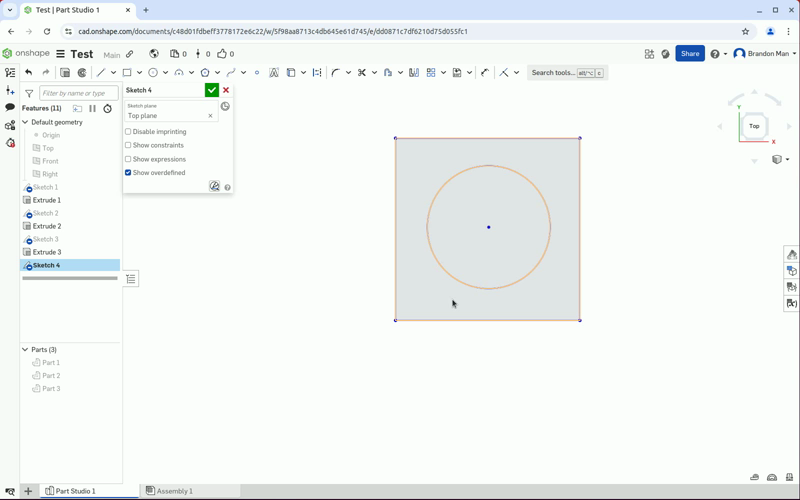
scroll(6)
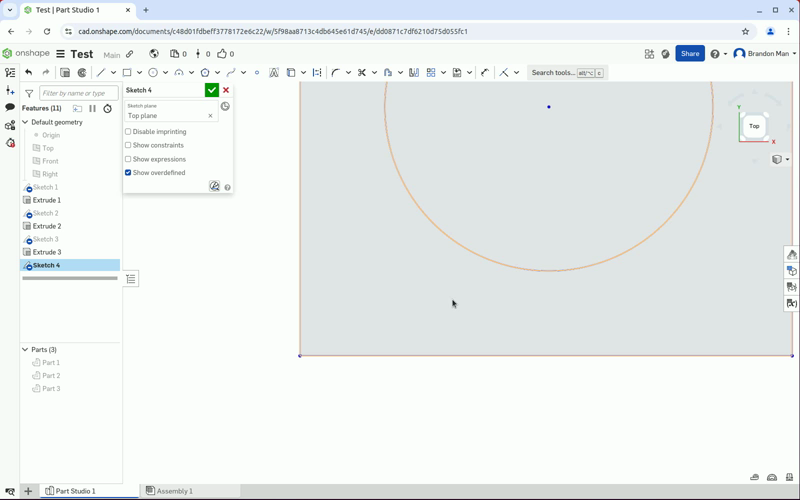
click(452, 299)
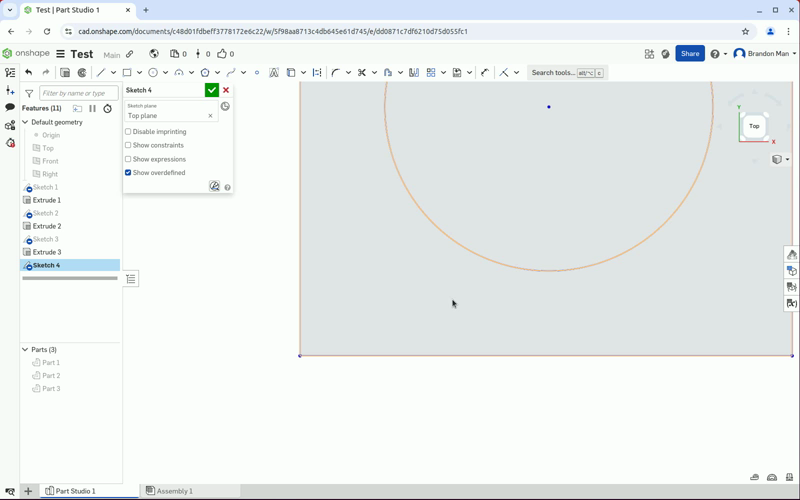
scroll(-6)
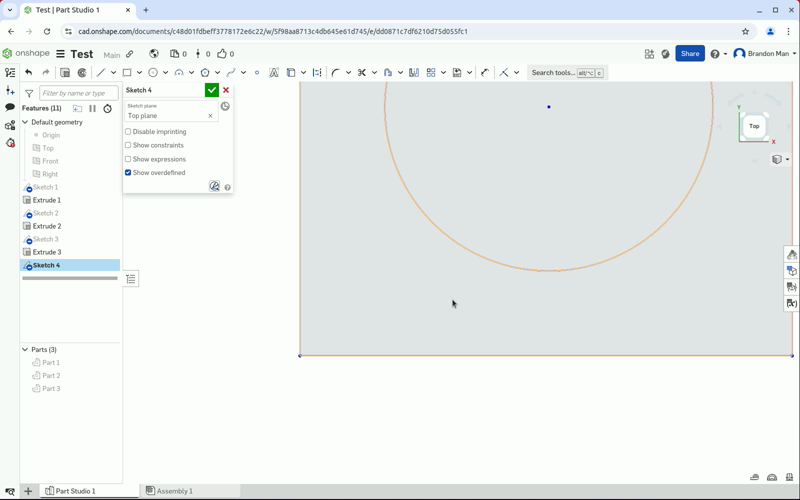
scroll(-6)
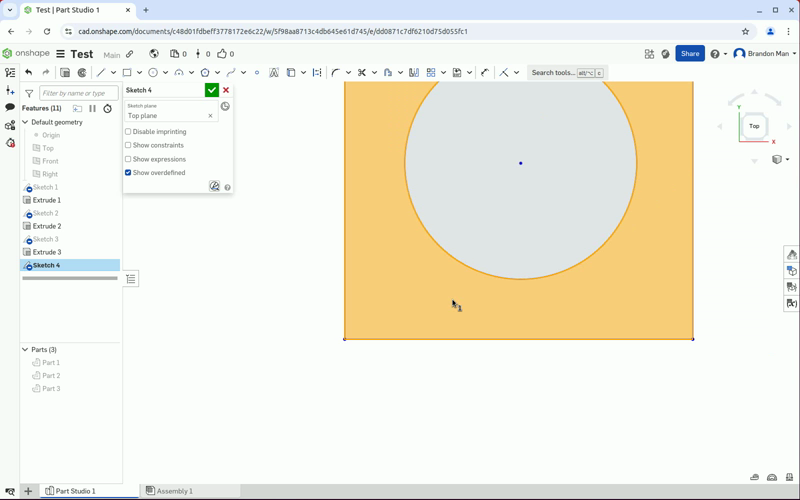
scroll(-6)
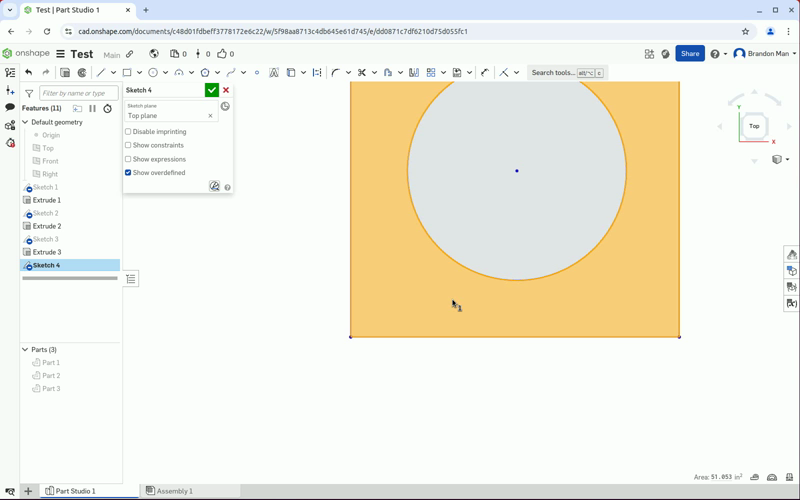
scroll(-6)
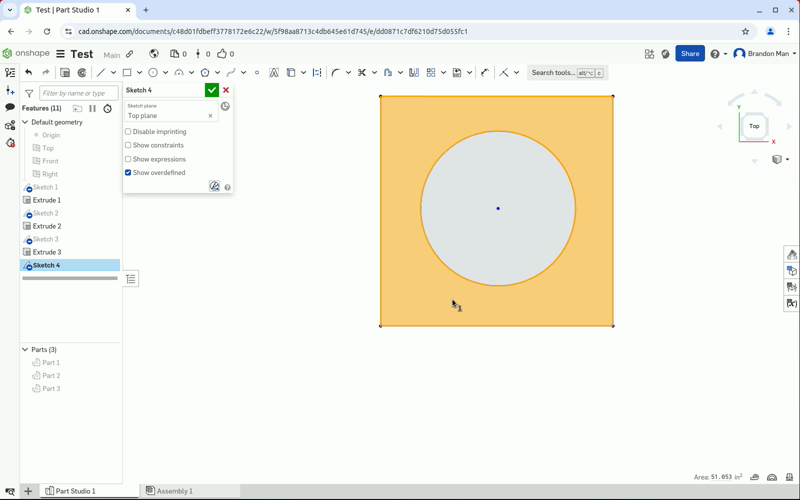
scroll(-6)
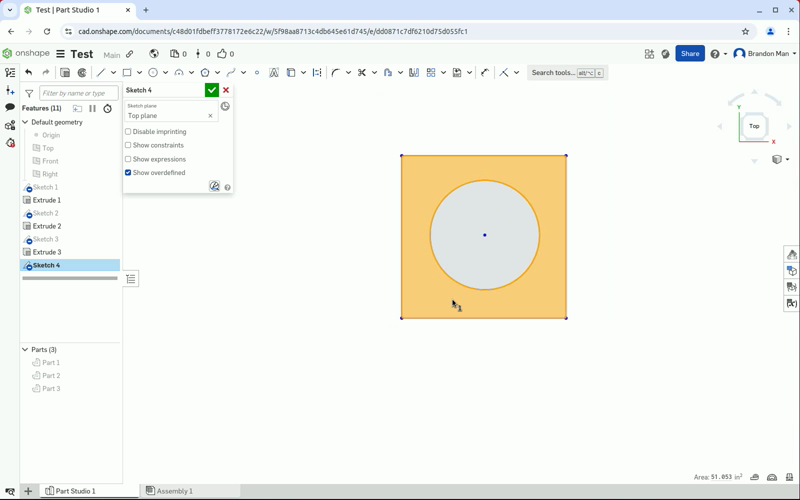
scroll(-6)
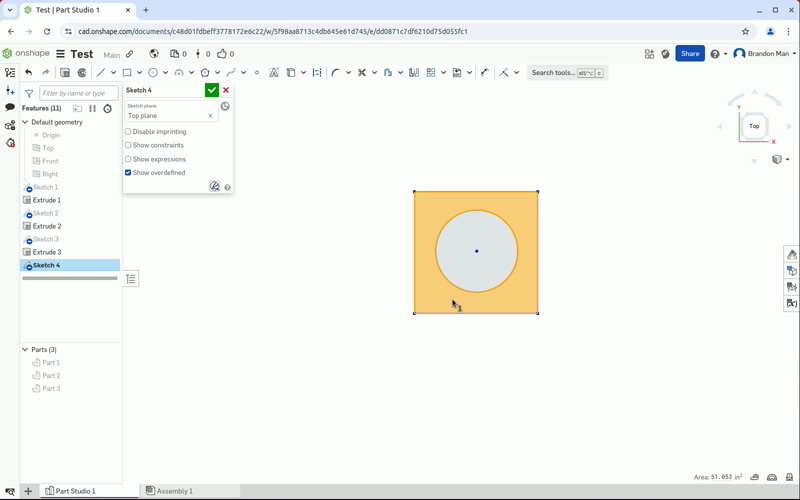
scroll(-6)
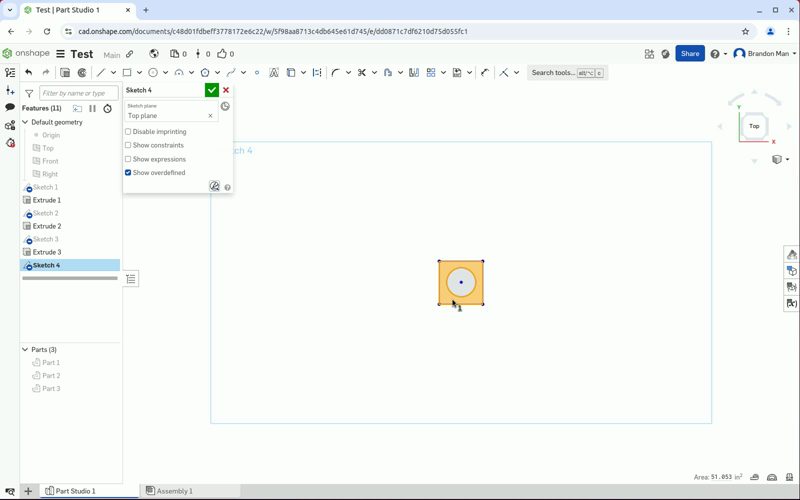
mouse_move(73, 352)
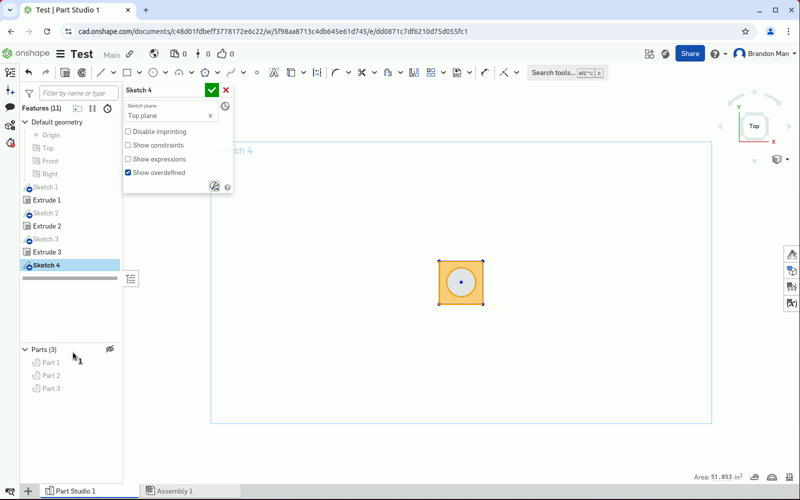
key(shift+y)
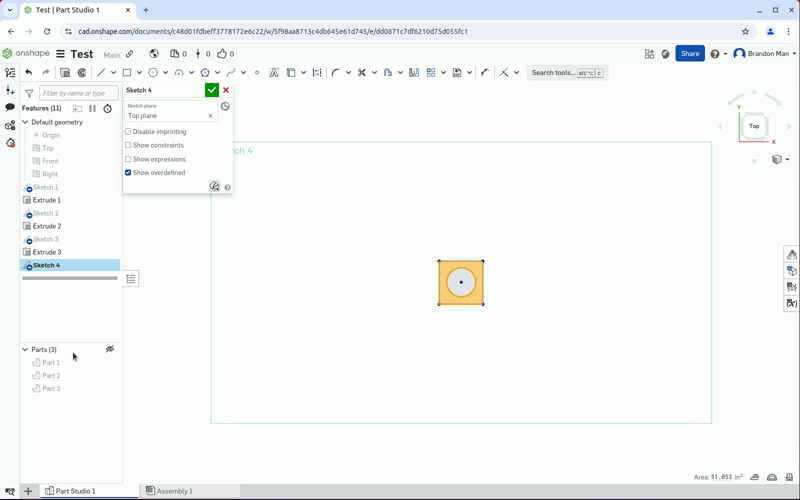
key(shift+e)
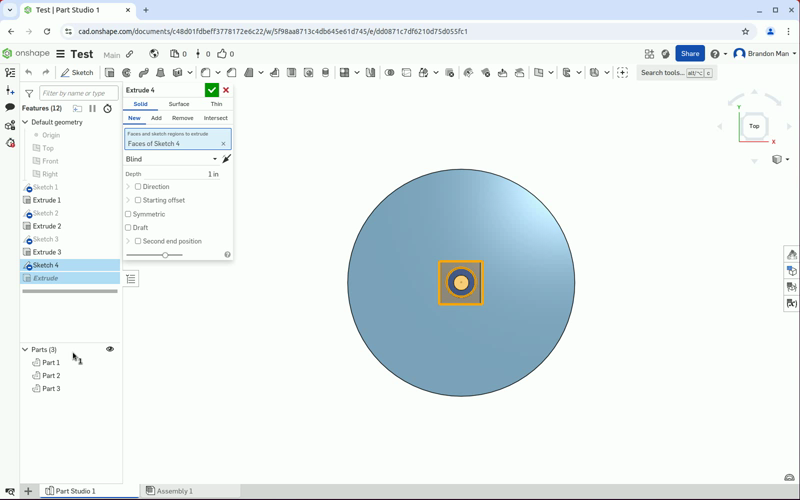
mouse_move(143, 106)
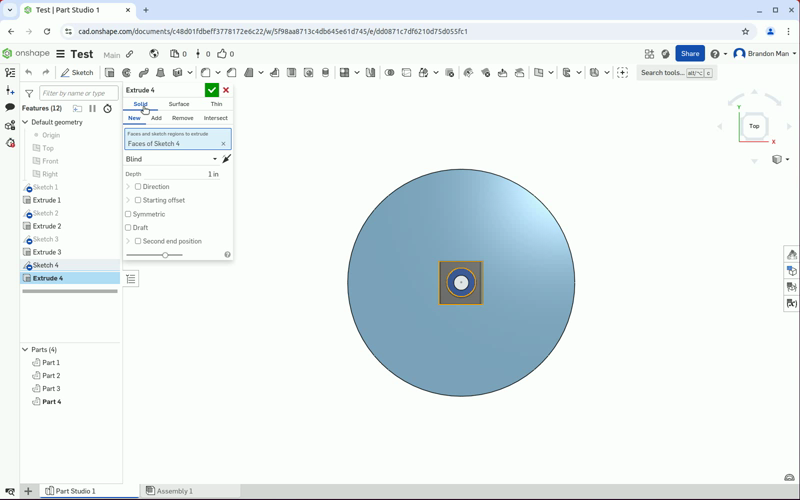
click(143, 106)
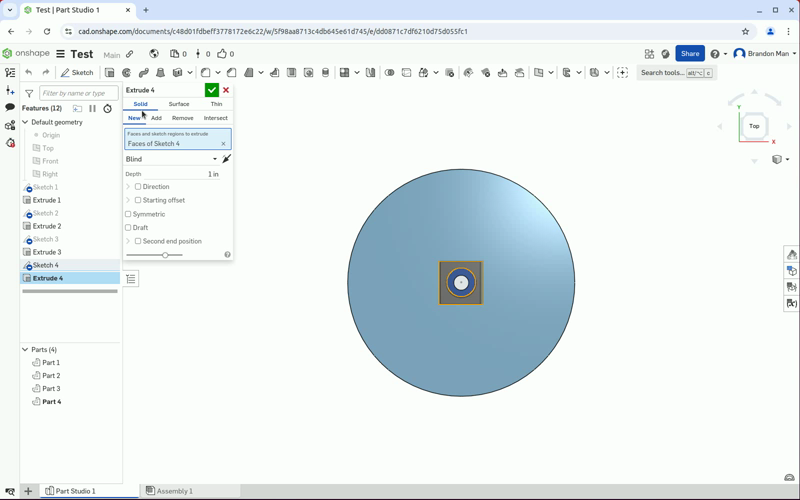
mouse_move(137, 120)
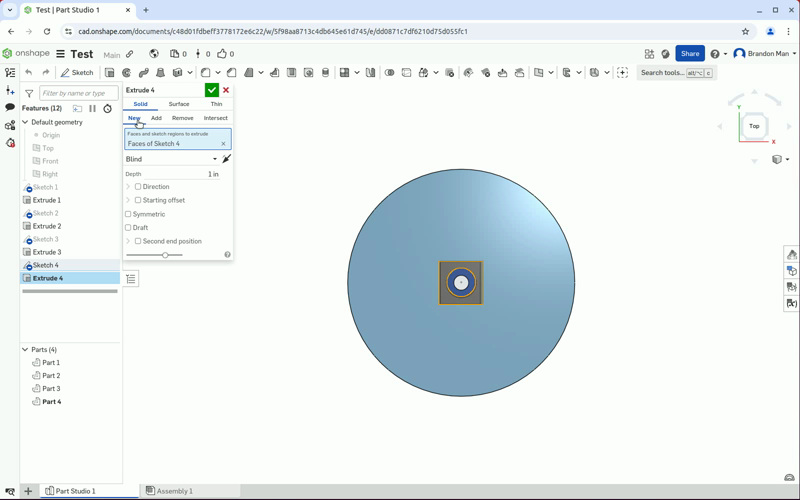
click(137, 120)
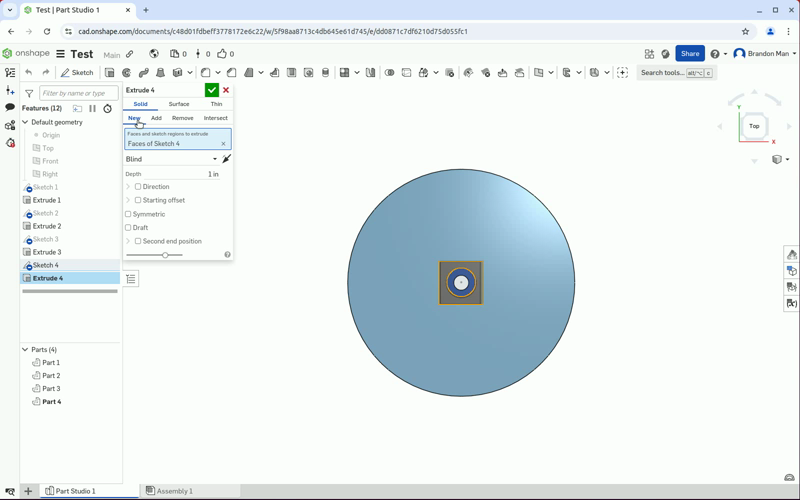
key(tab, 4)
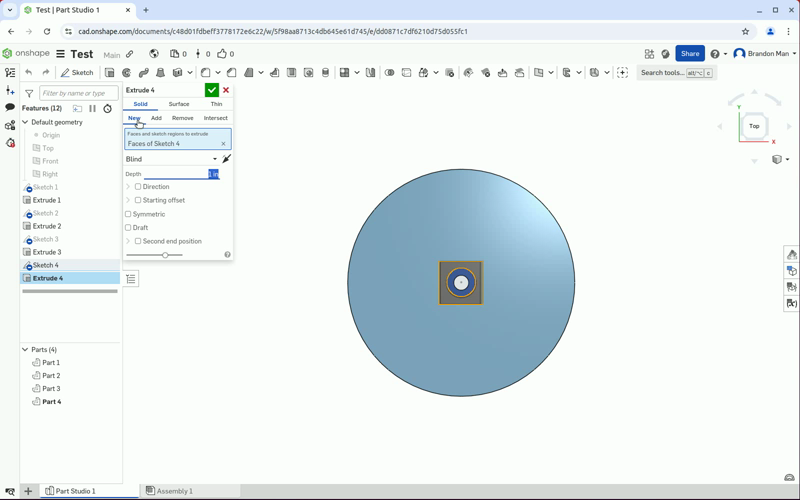
text(15.646)
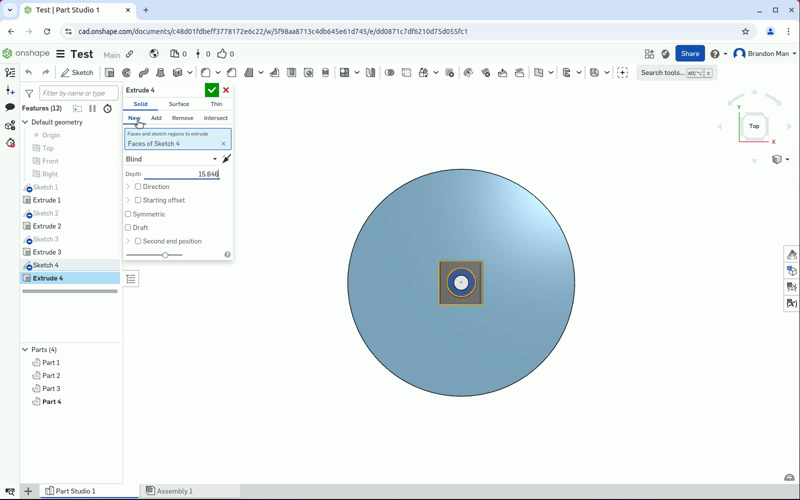
key(enter)
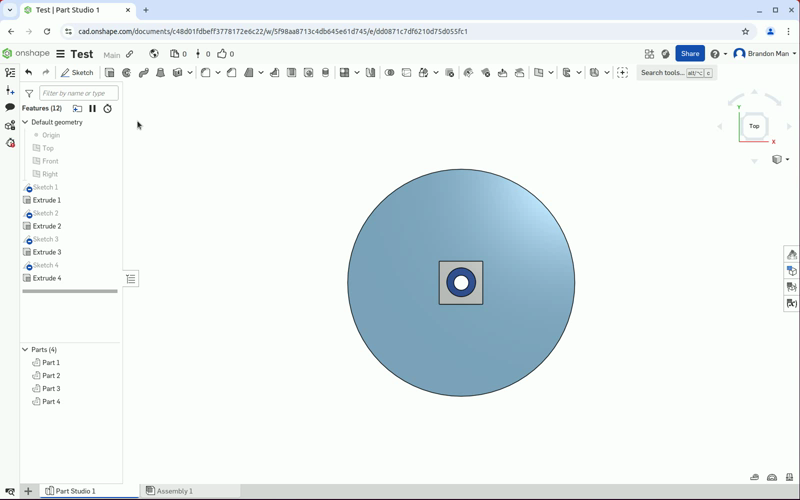
key(shift+h)
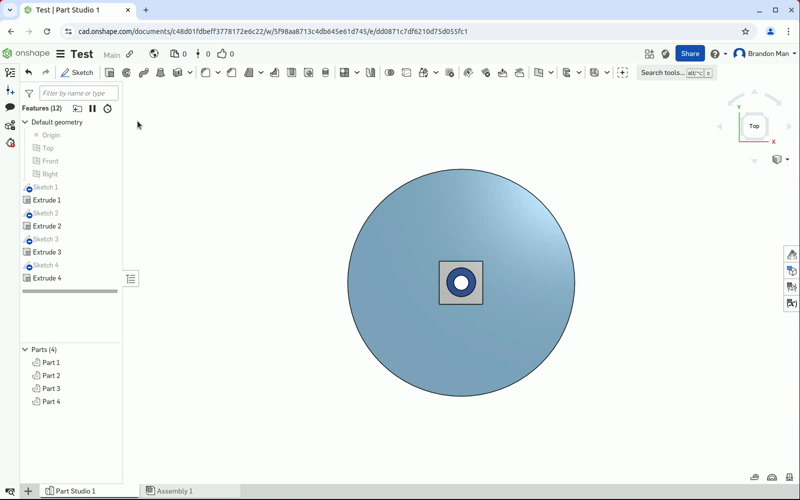
key(shift+h)
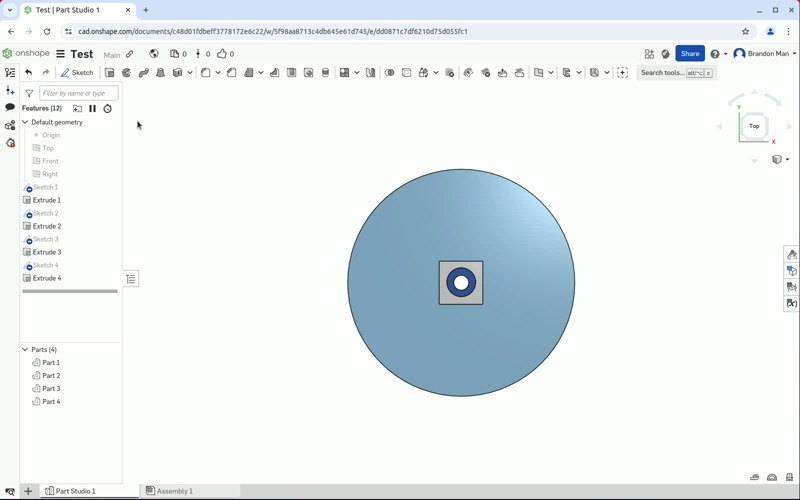
key(shift+7)
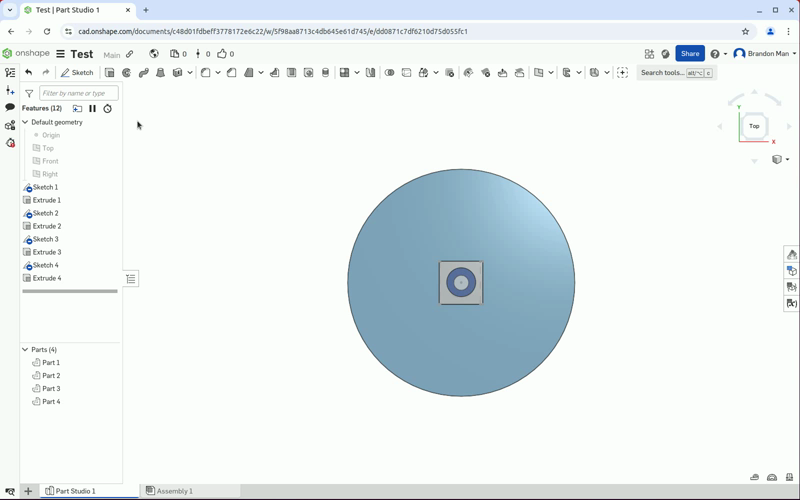
key(up, 3)
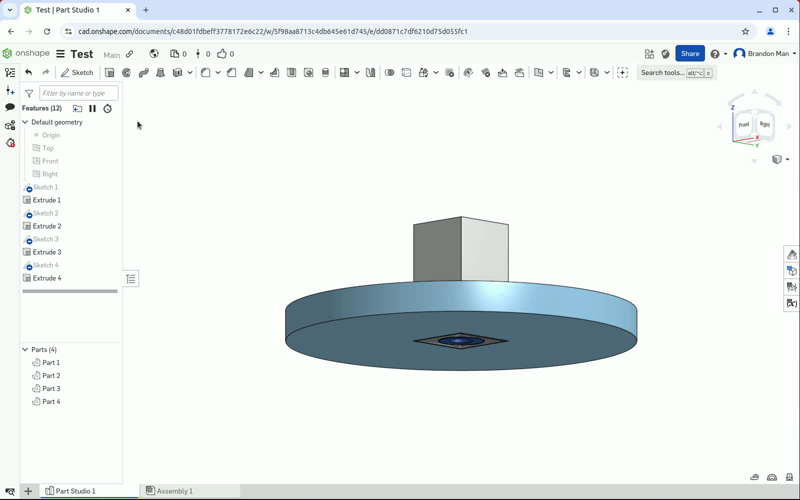
key(left, 3)
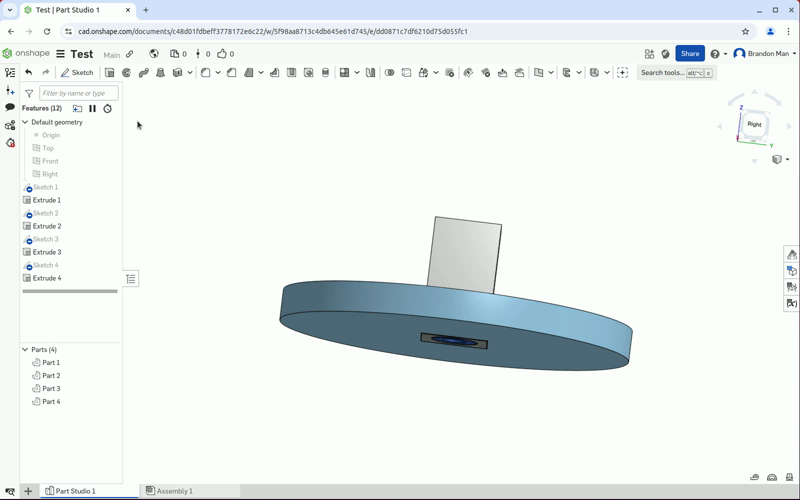
key(right, 3)
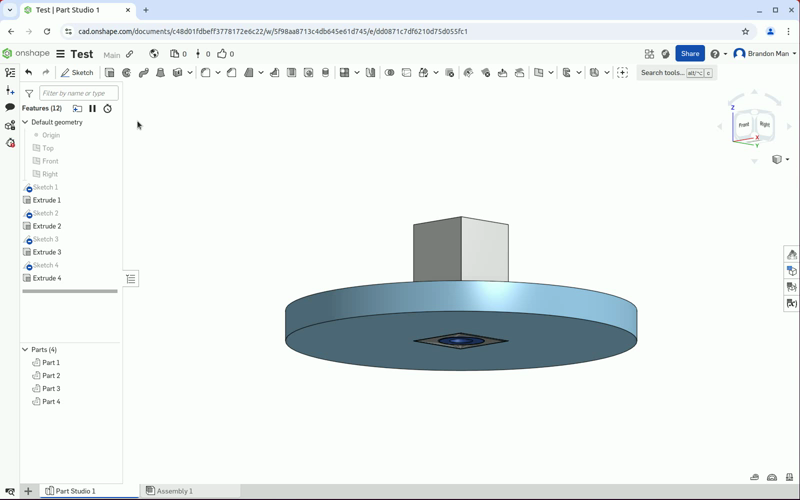
key(down, 3)
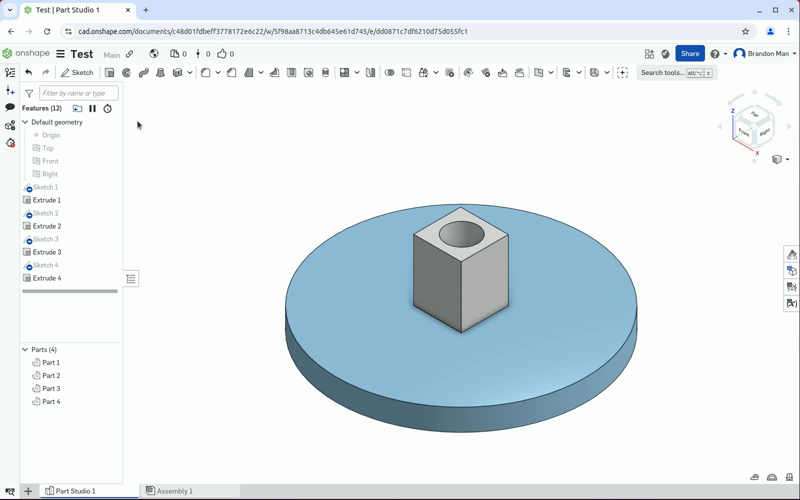
mouse_move(73, 189)
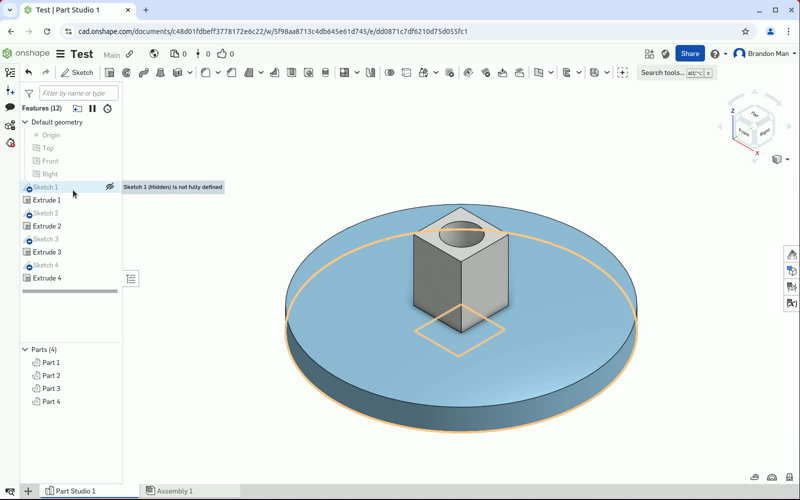
click(73, 189)